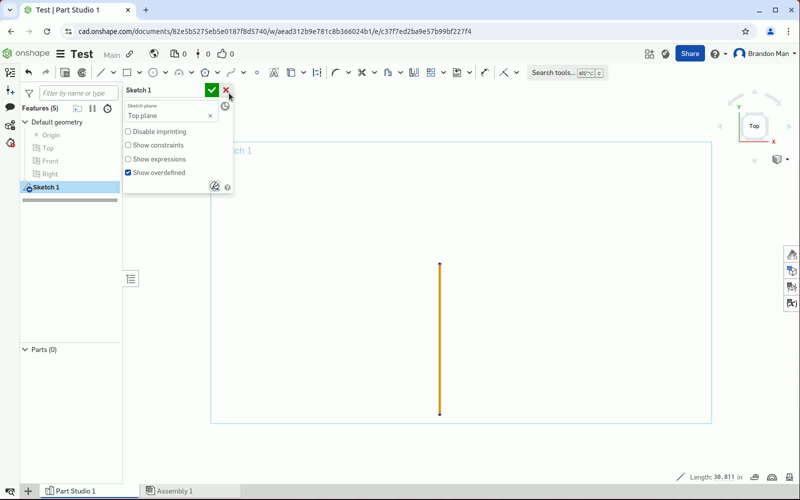
key(shift+h)
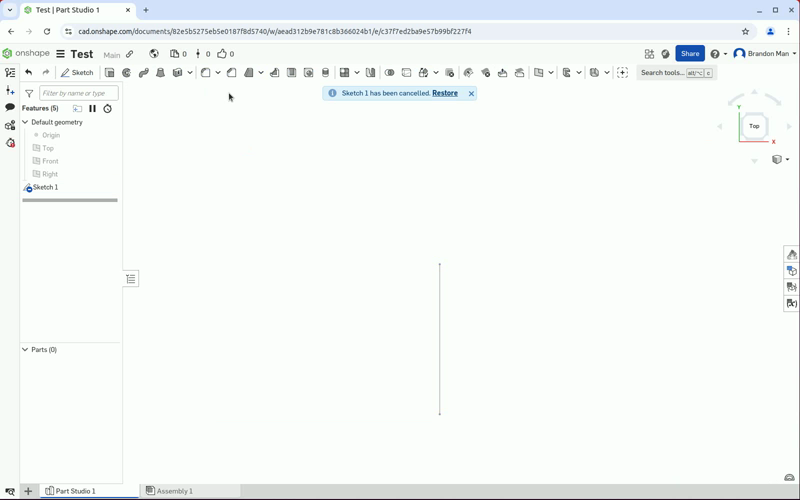
key(shift+s)
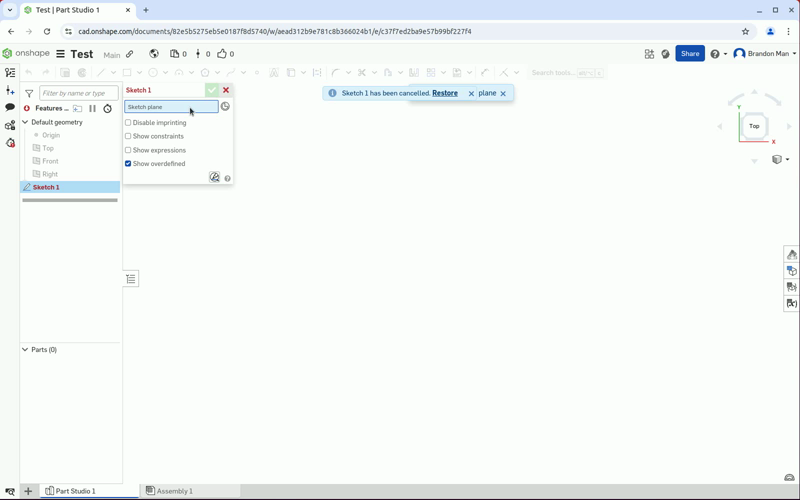
mouse_move(73, 150)
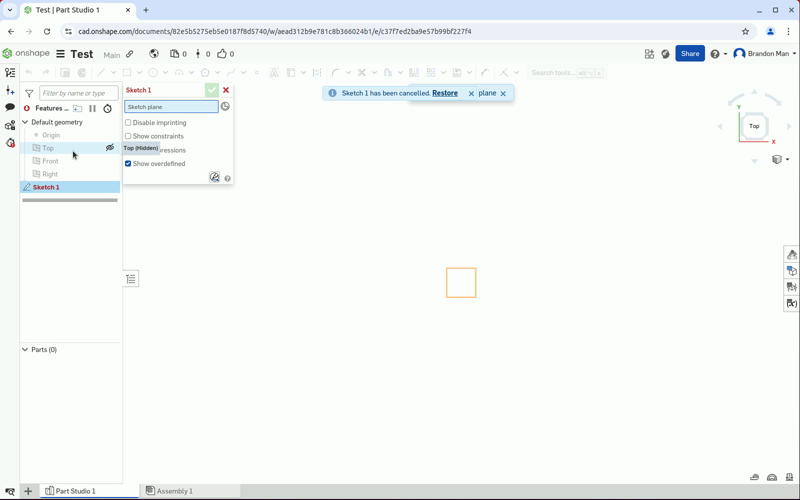
click(73, 150)
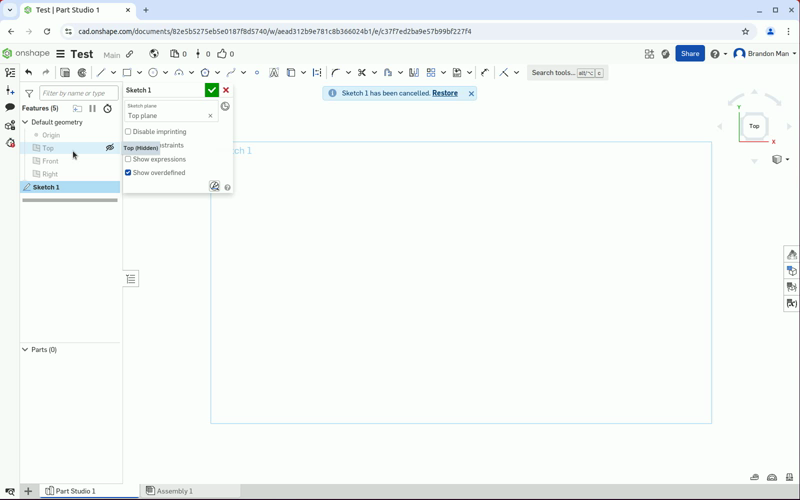
mouse_move(73, 352)
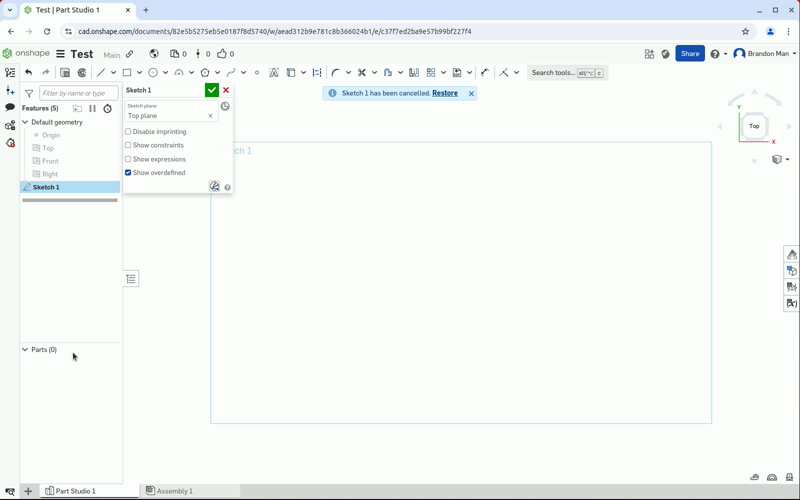
key(y)
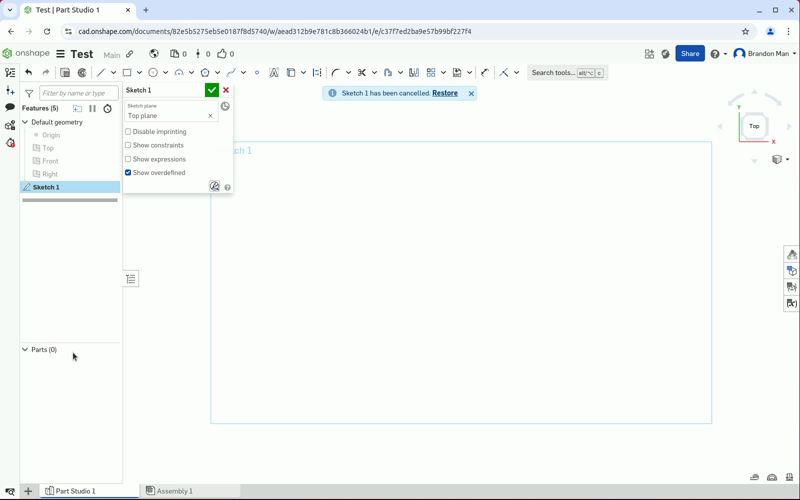
key(l)
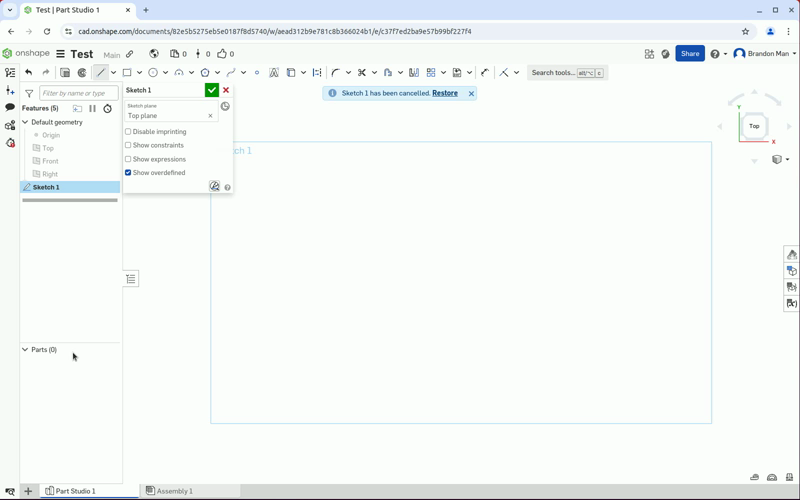
key_down(shift)
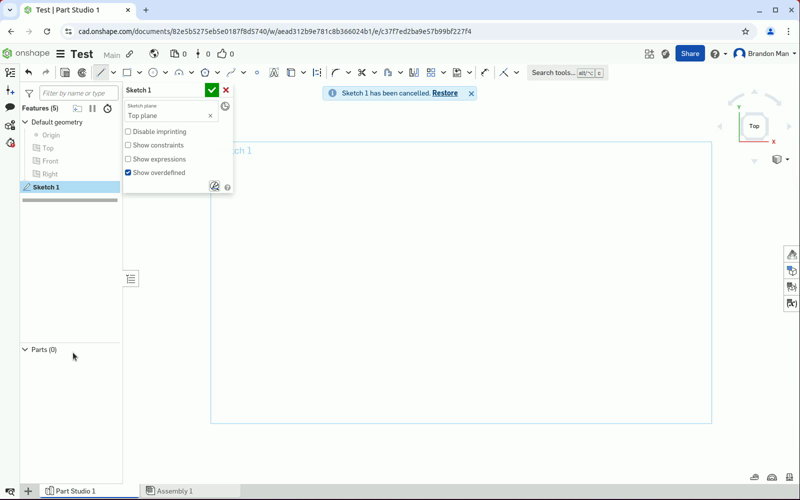
mouse_move(401, 327)
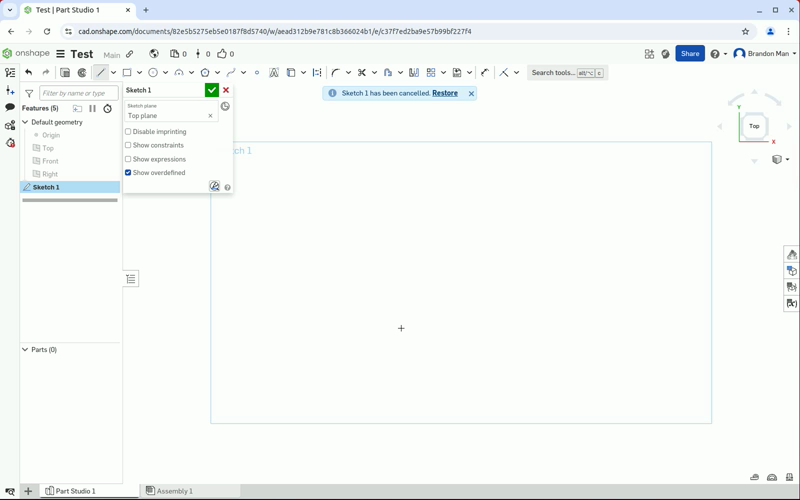
click(401, 327)
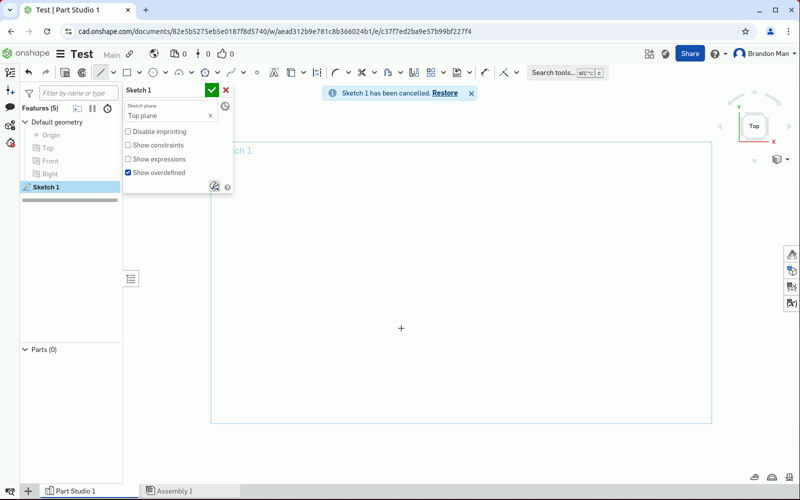
key_up(shift)
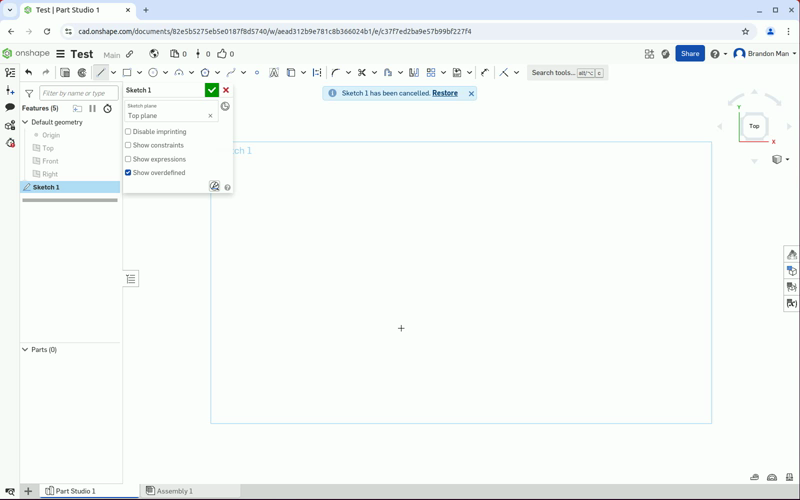
key_down(shift)
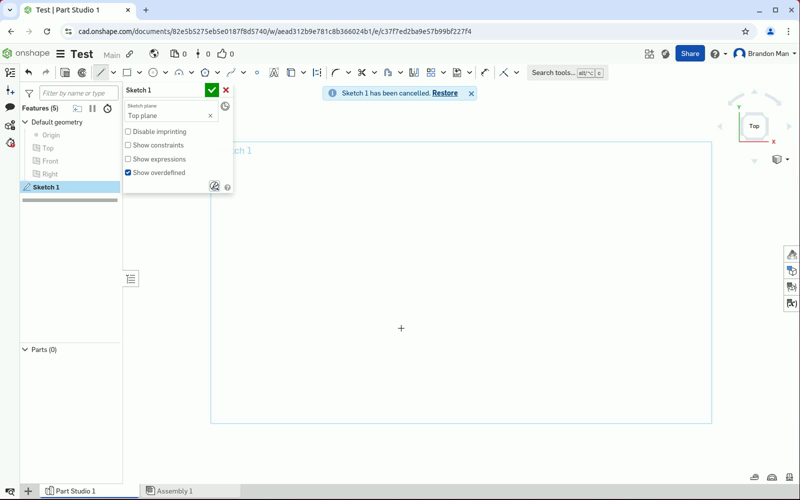
mouse_move(520, 327)
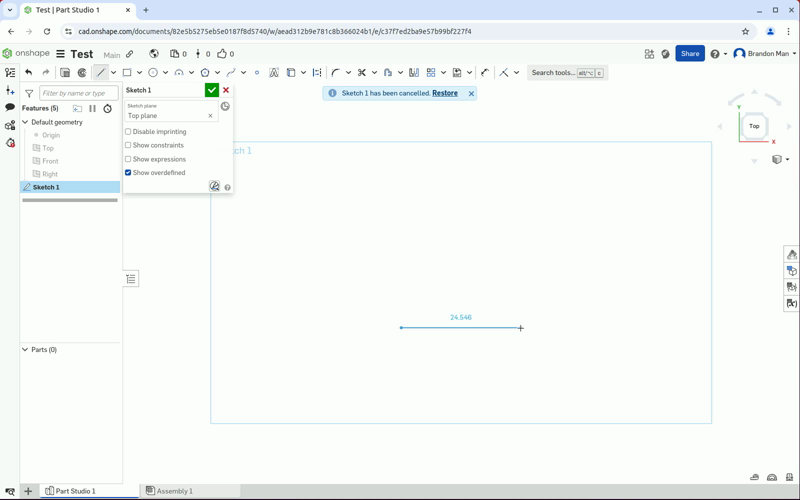
click(520, 327)
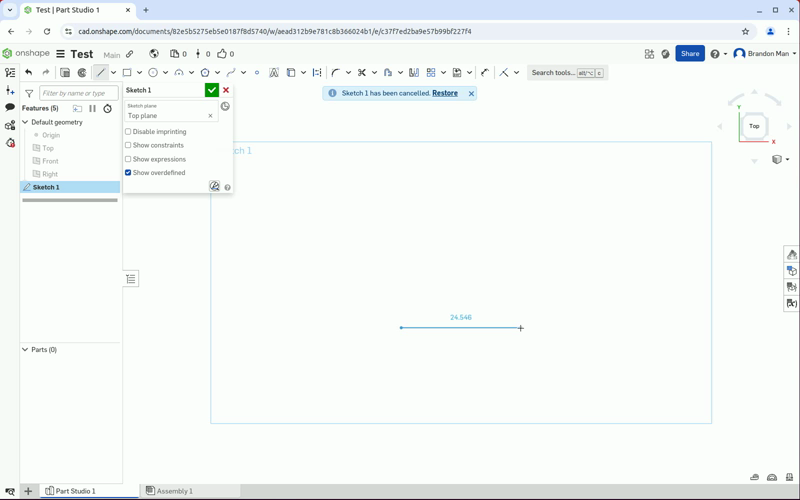
key_up(shift)
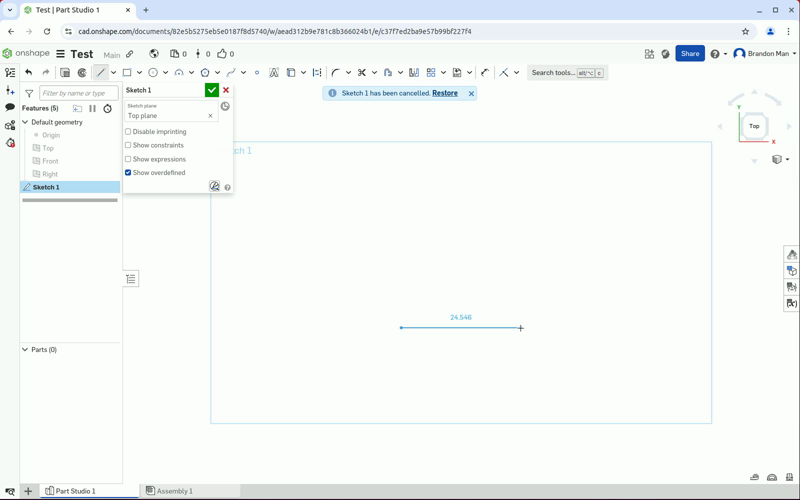
key_down(shift)
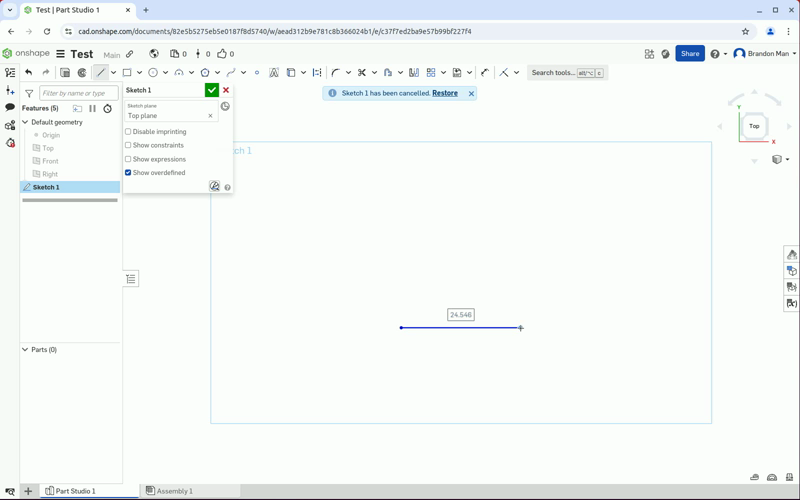
mouse_move(520, 238)
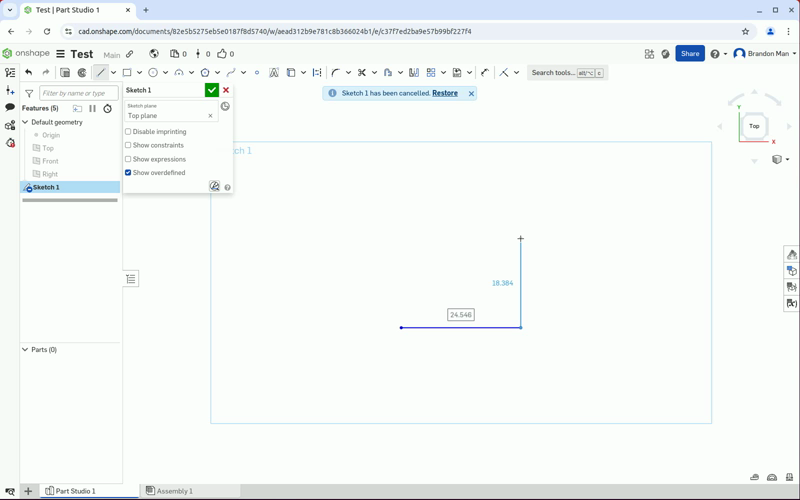
click(520, 238)
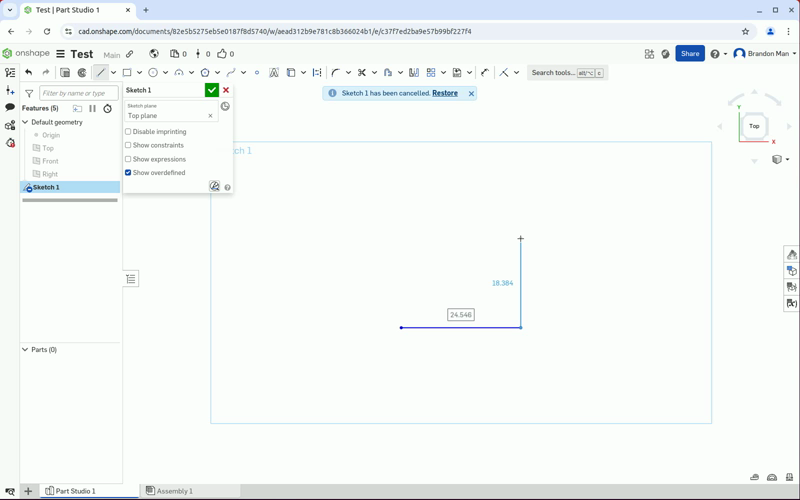
key_up(shift)
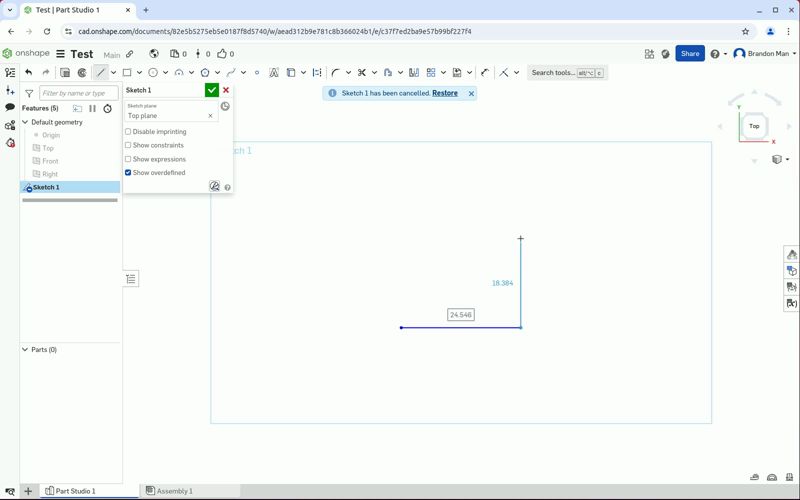
key_down(shift)
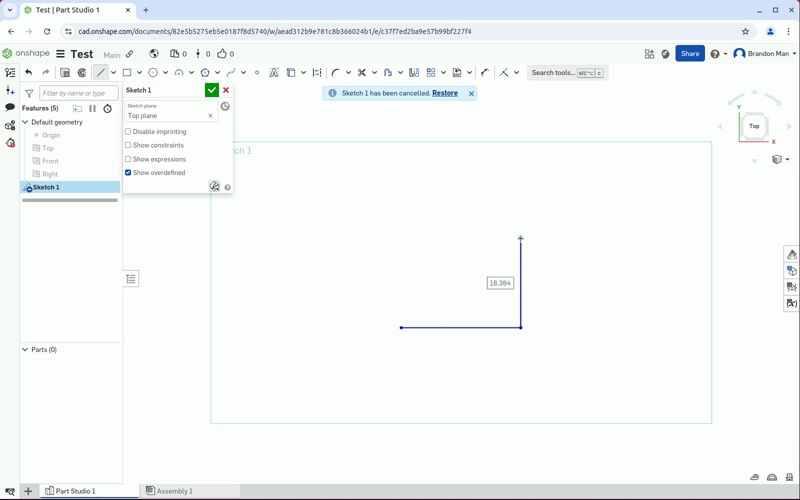
mouse_move(401, 238)
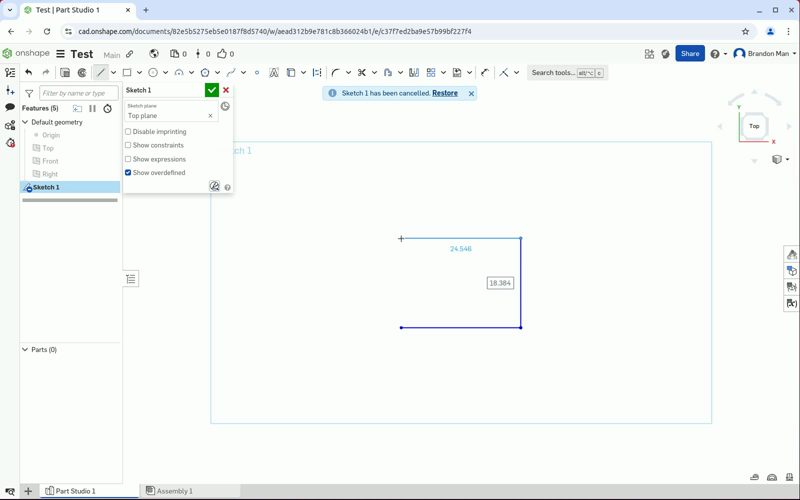
click(401, 238)
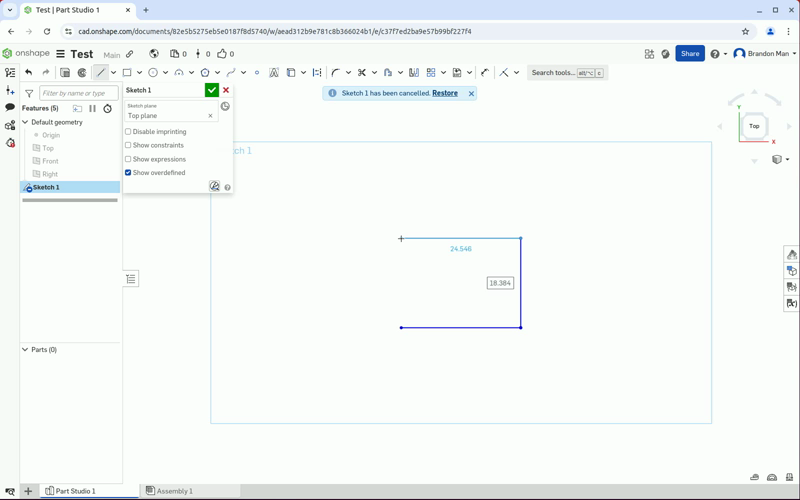
key_up(shift)
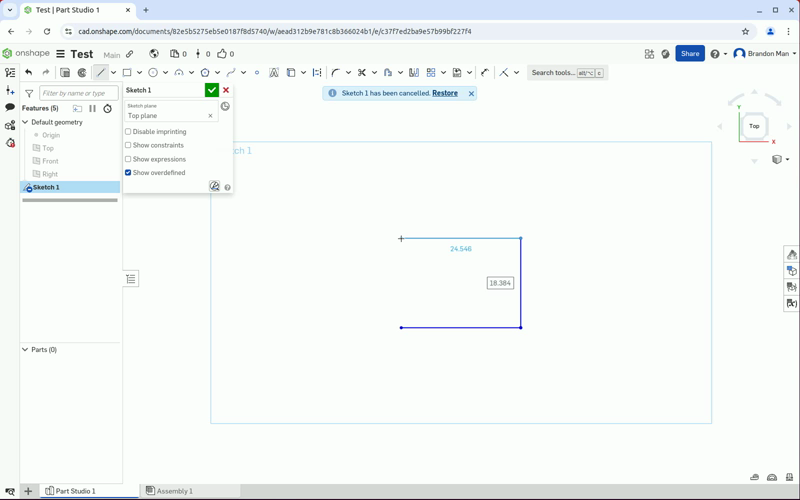
key_down(shift)
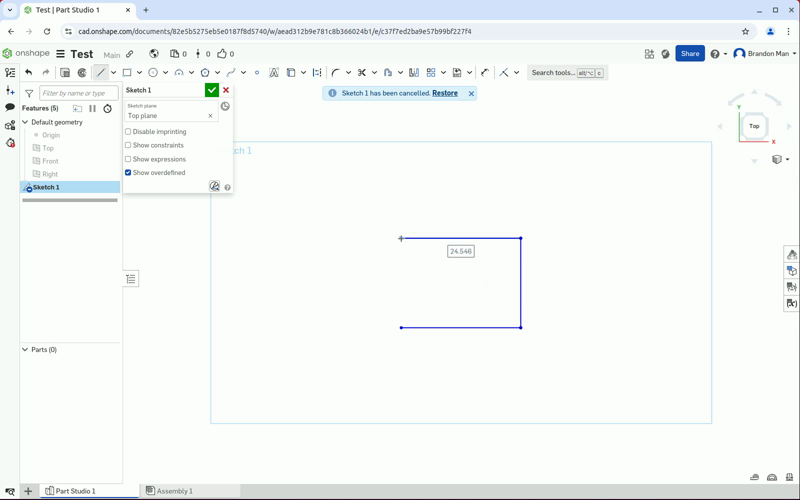
mouse_move(401, 327)
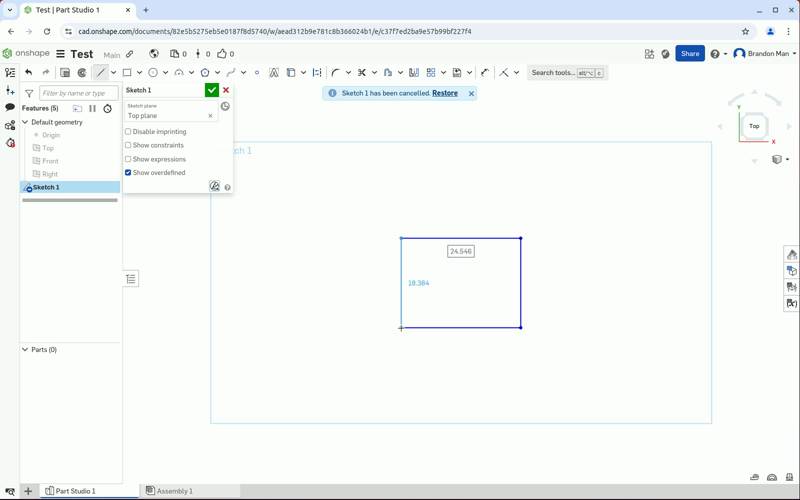
key_up(shift)
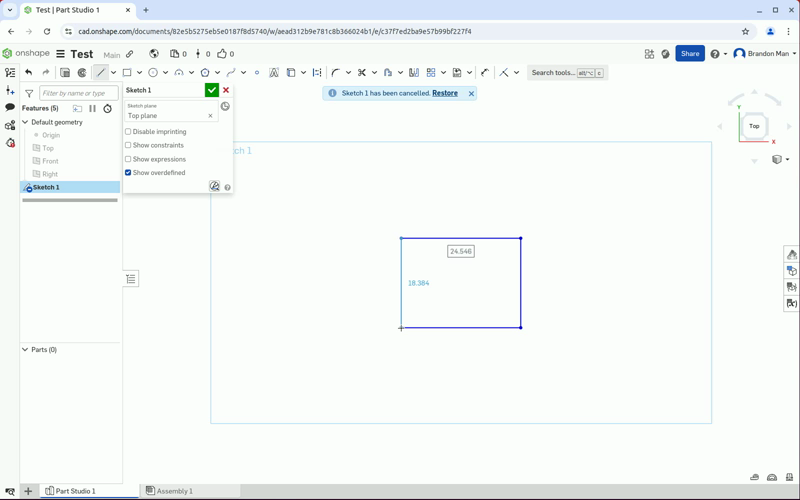
click(401, 327)
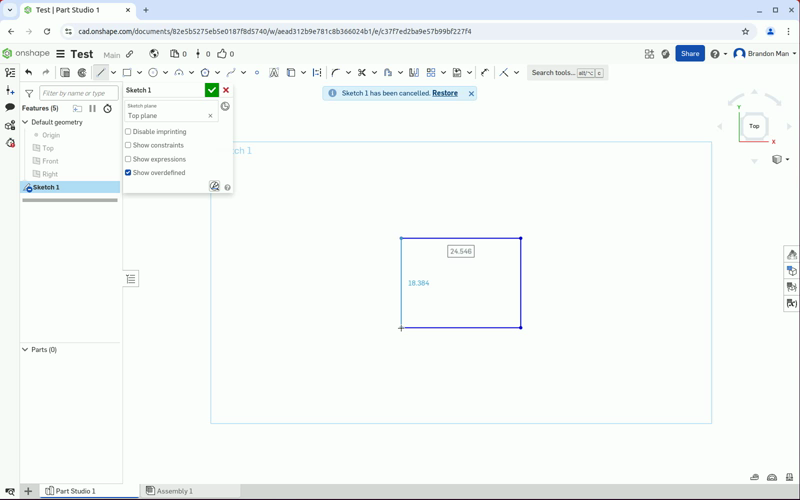
key(esc)
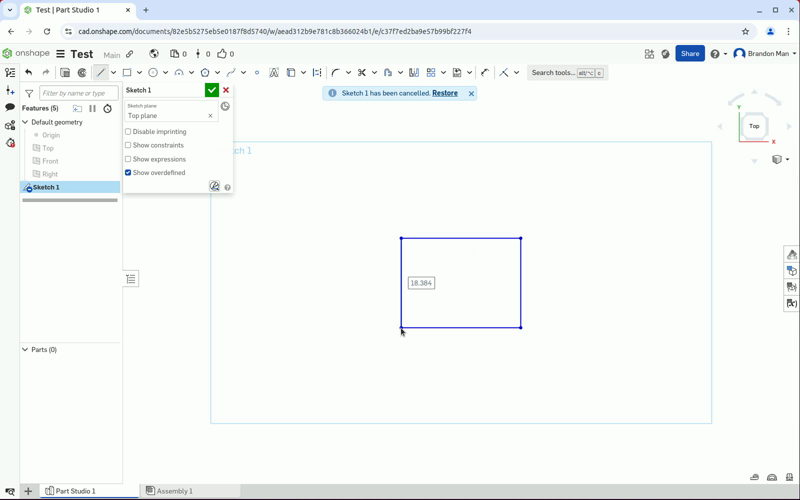
mouse_move(433, 313)
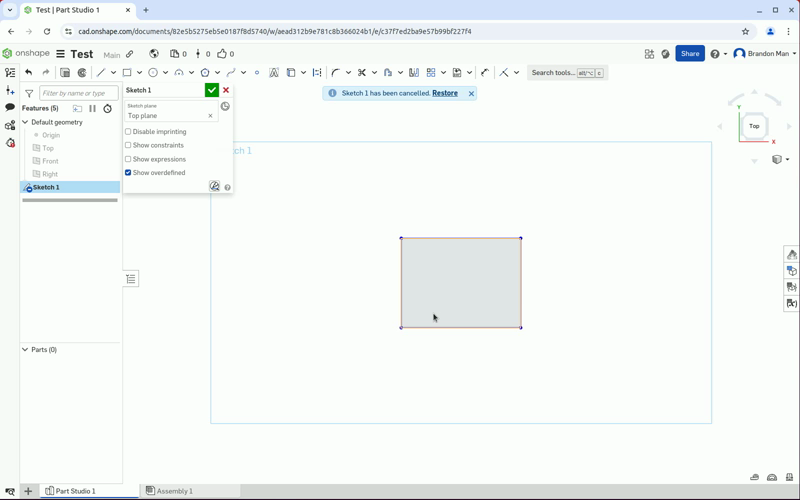
click(433, 313)
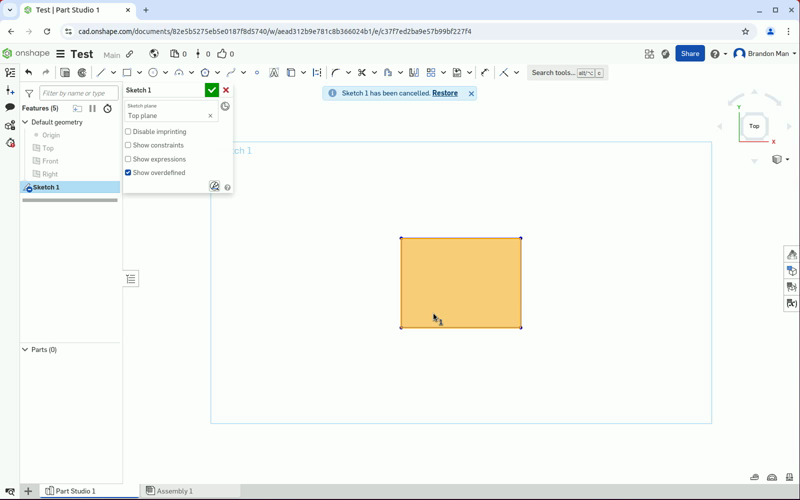
mouse_move(73, 352)
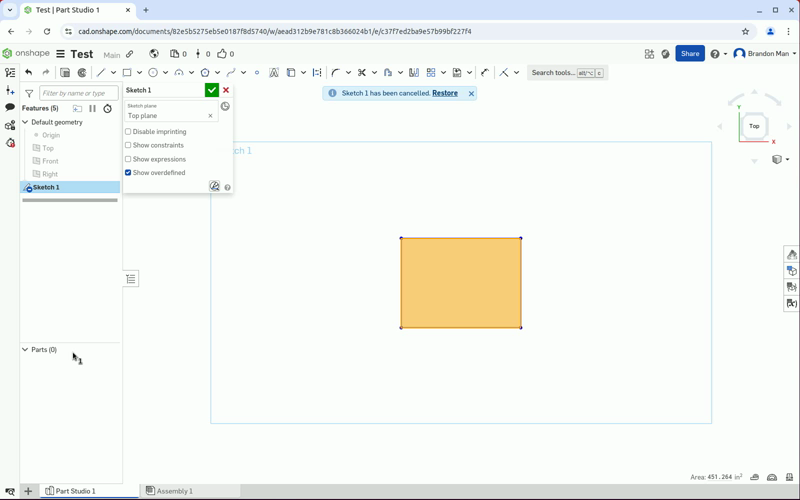
key(shift+y)
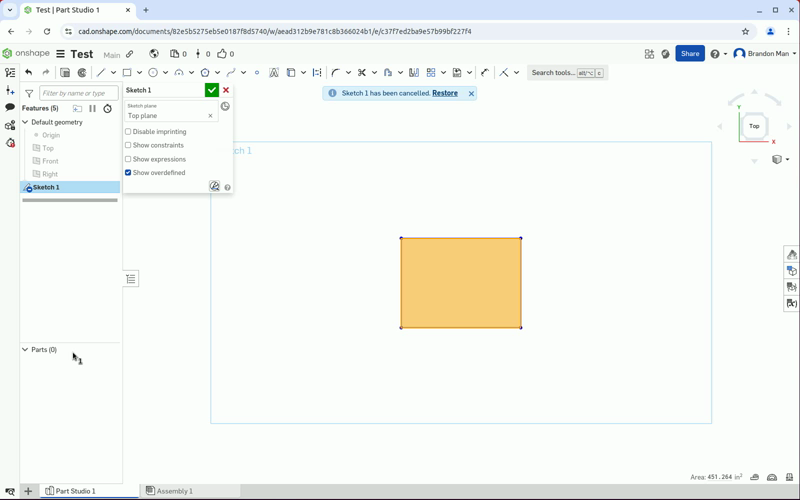
key(shift+e)
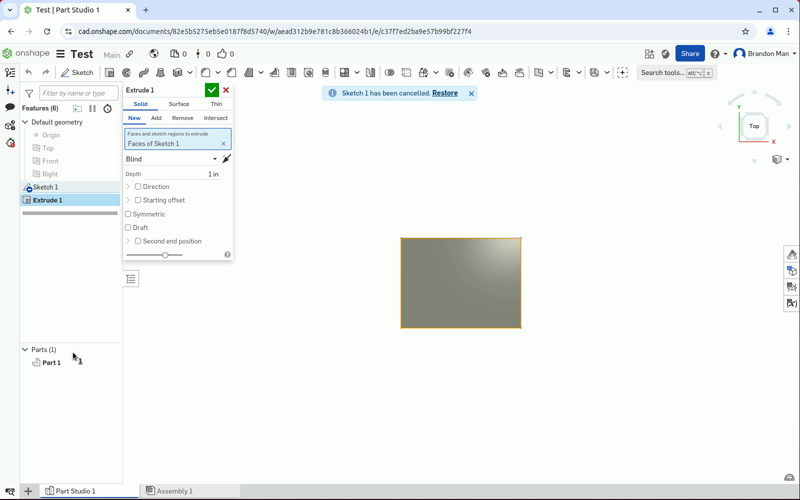
mouse_move(143, 106)
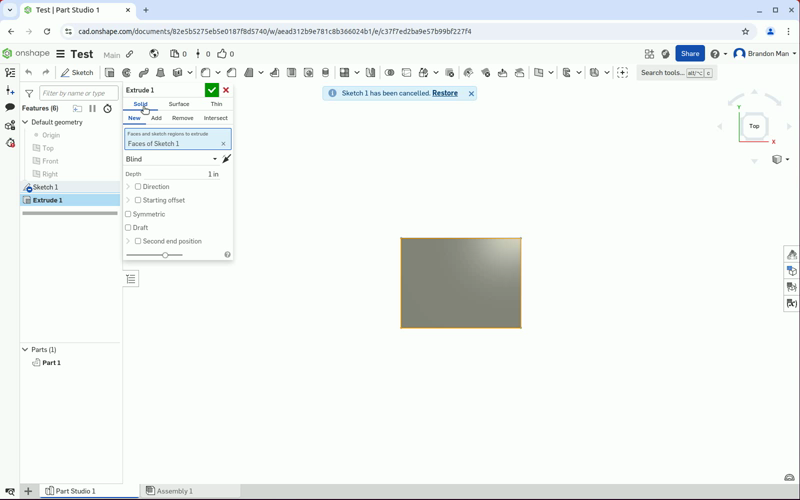
click(143, 106)
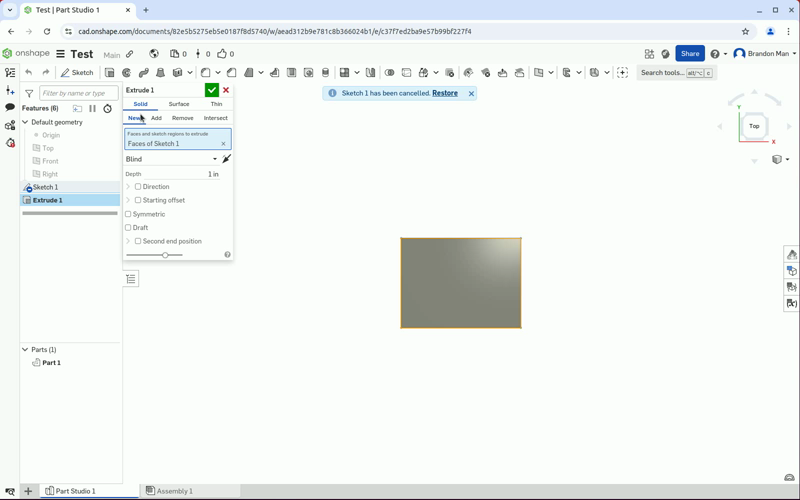
mouse_move(137, 120)
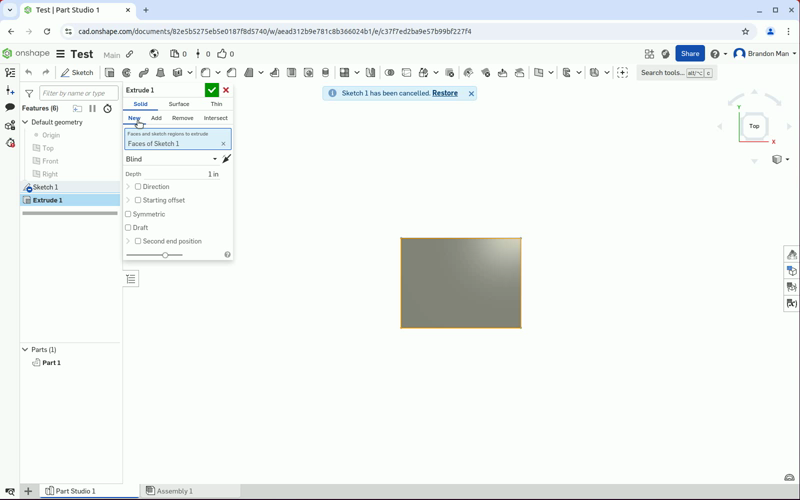
click(137, 120)
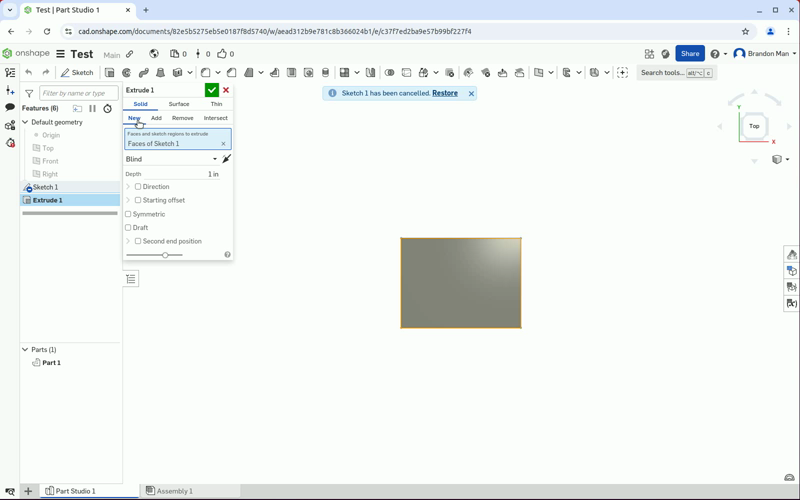
key(tab, 4)
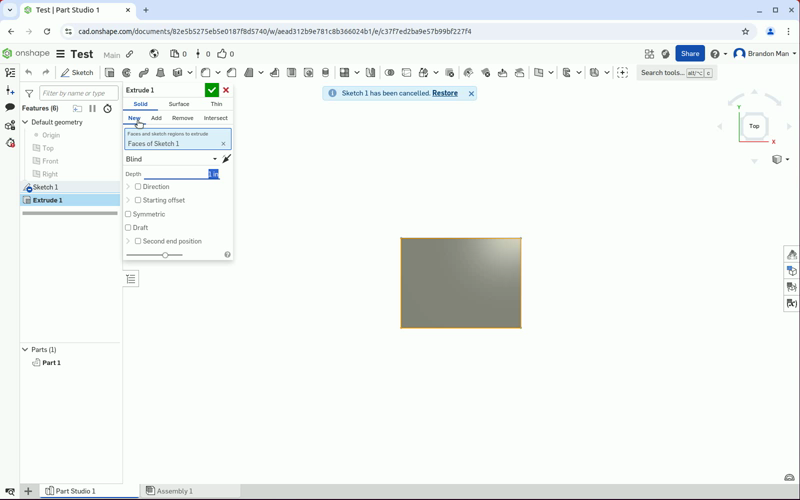
text(15.405)
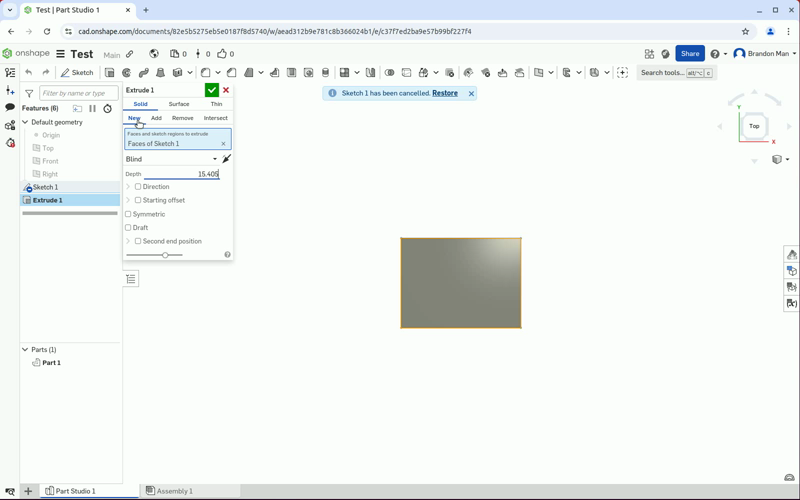
key(enter)
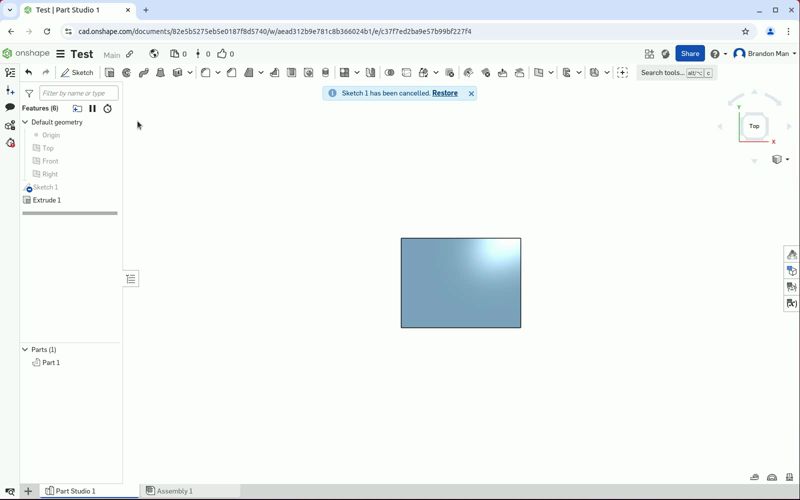
key(shift+h)
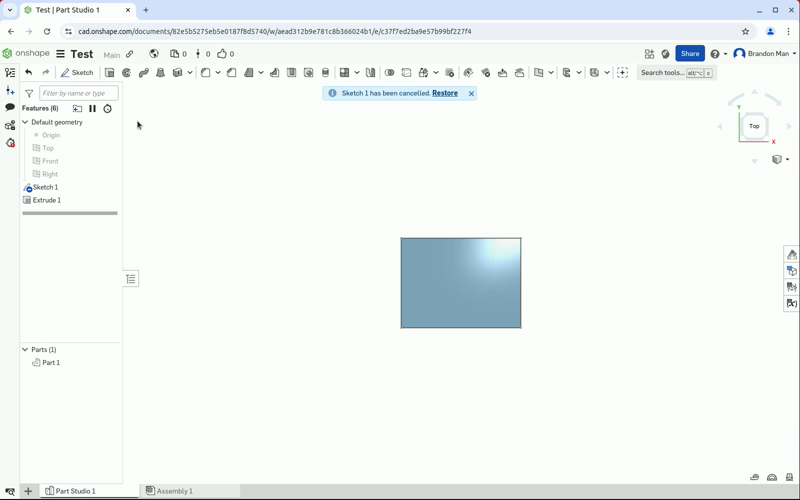
key(shift+h)
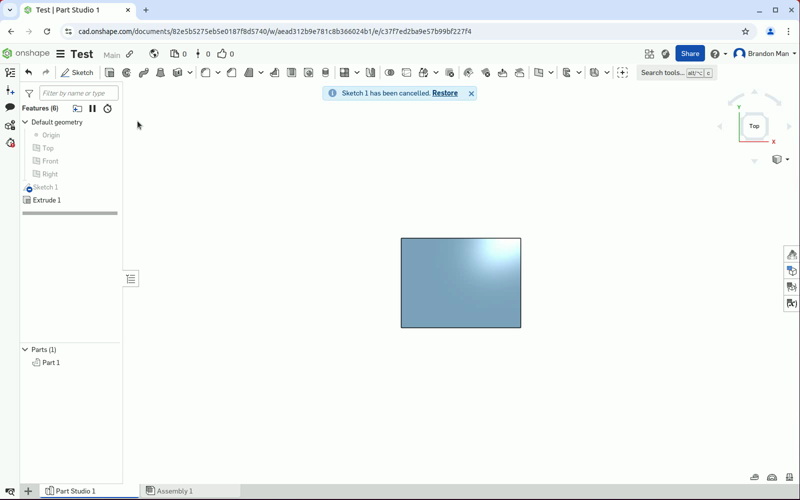
mouse_move(73, 189)
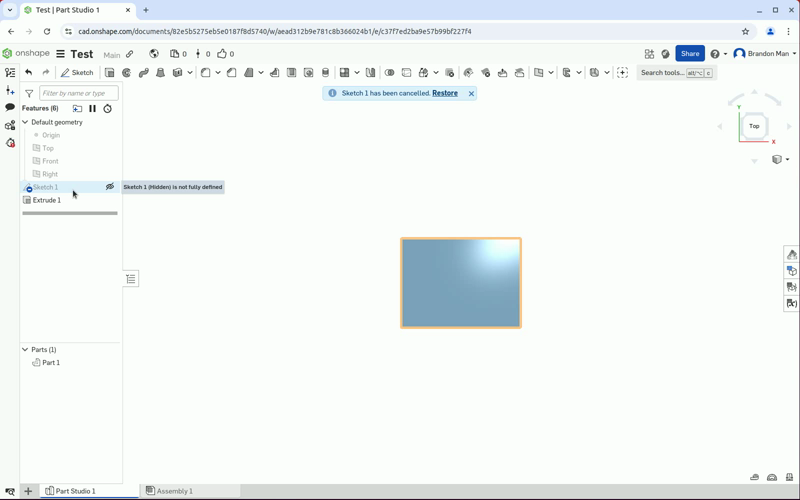
click(73, 189)
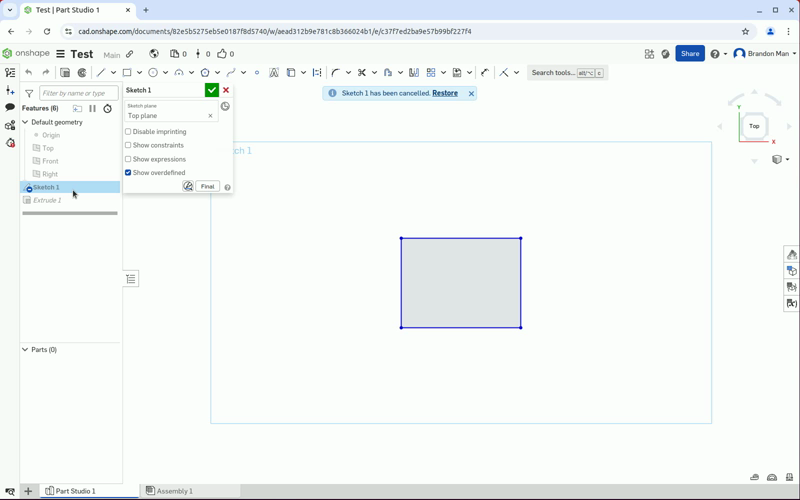
mouse_move(229, 92)
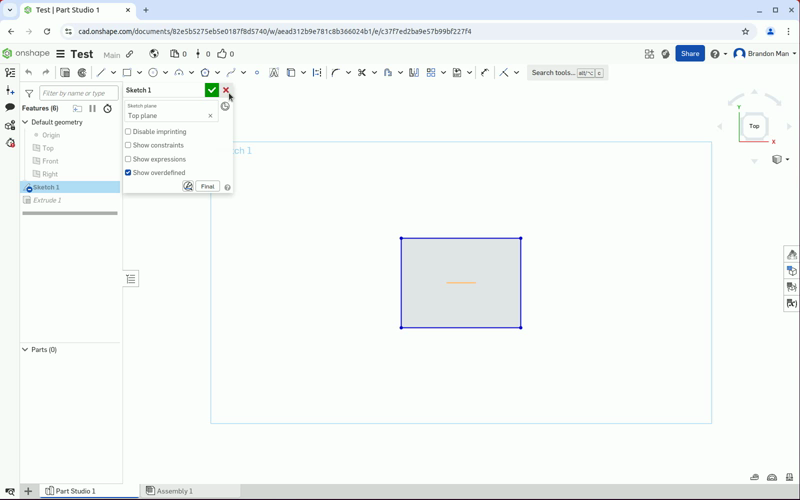
click(229, 92)
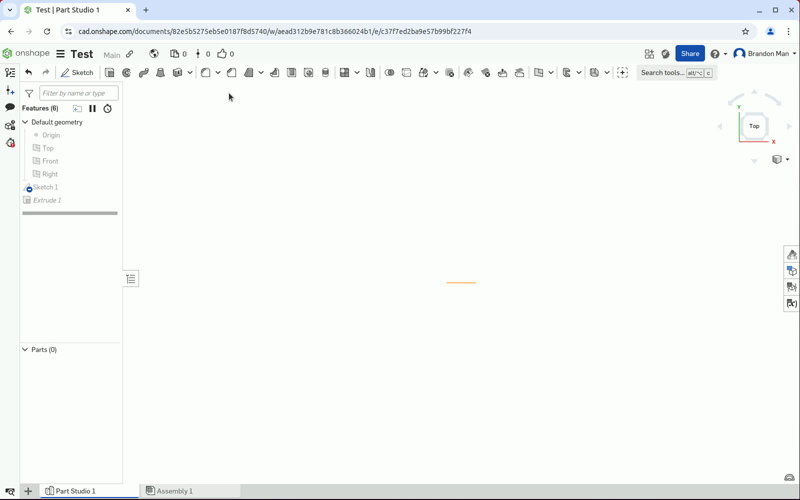
mouse_move(541, 75)
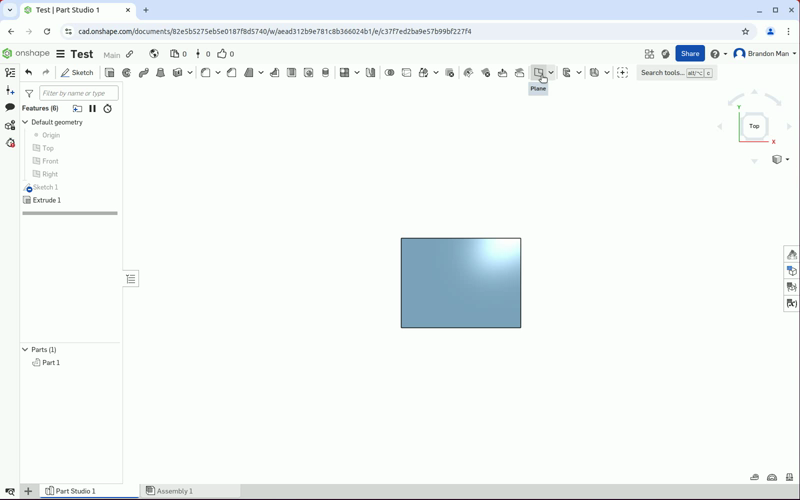
click(541, 75)
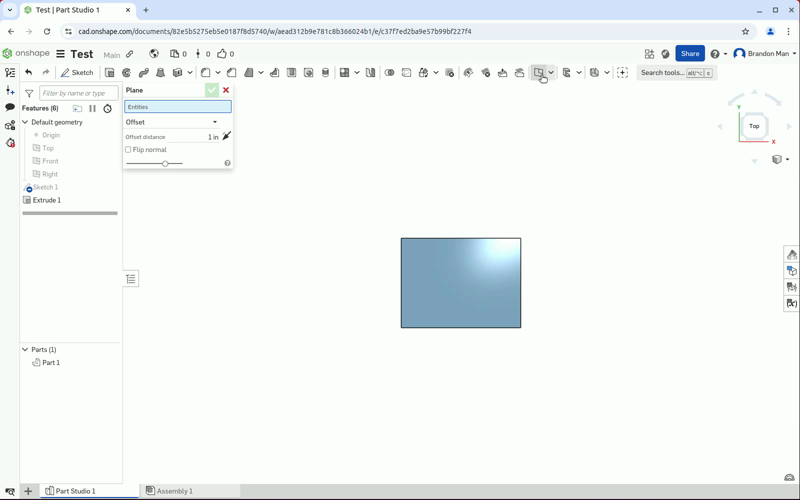
mouse_move(73, 150)
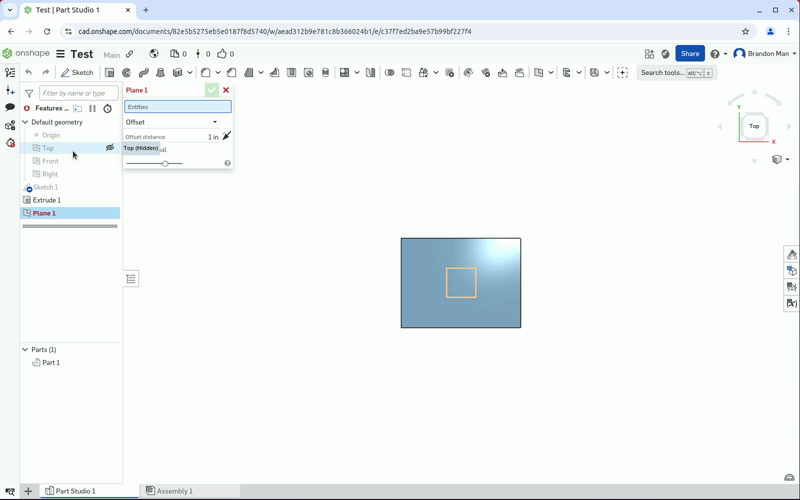
click(73, 150)
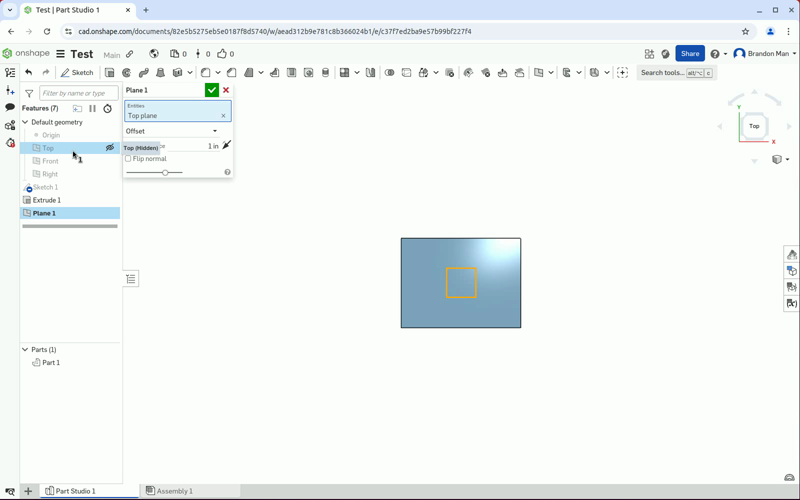
key(tab, 2)
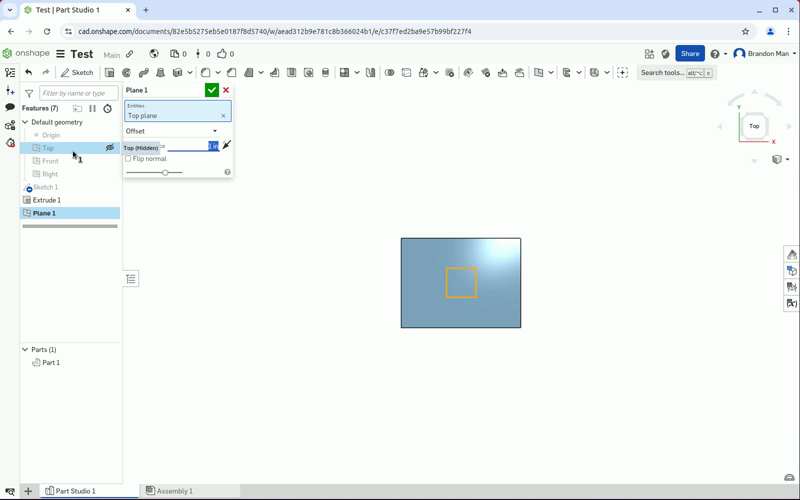
text(15.405)
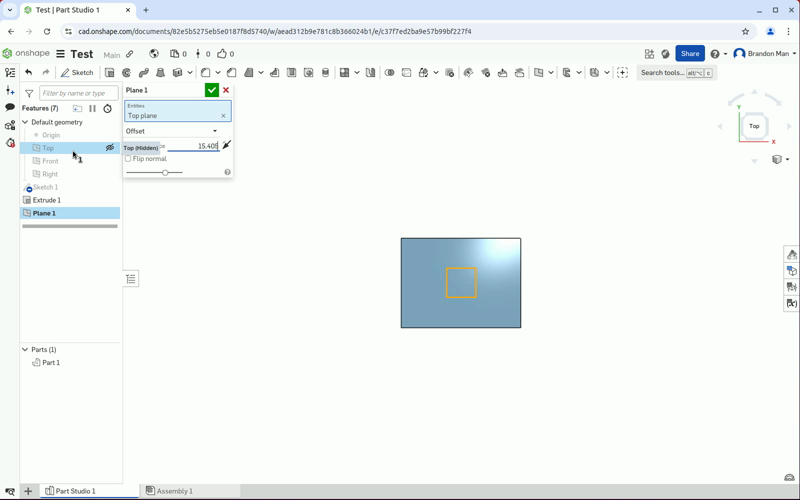
key(enter, 2)
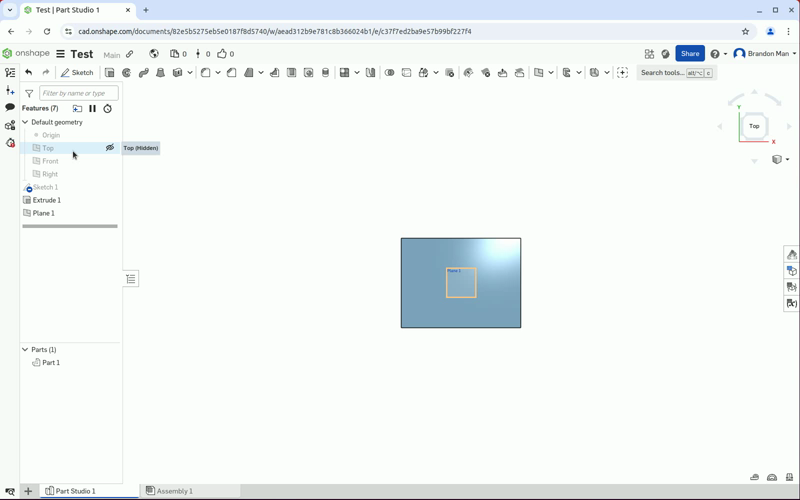
key(shift+s)
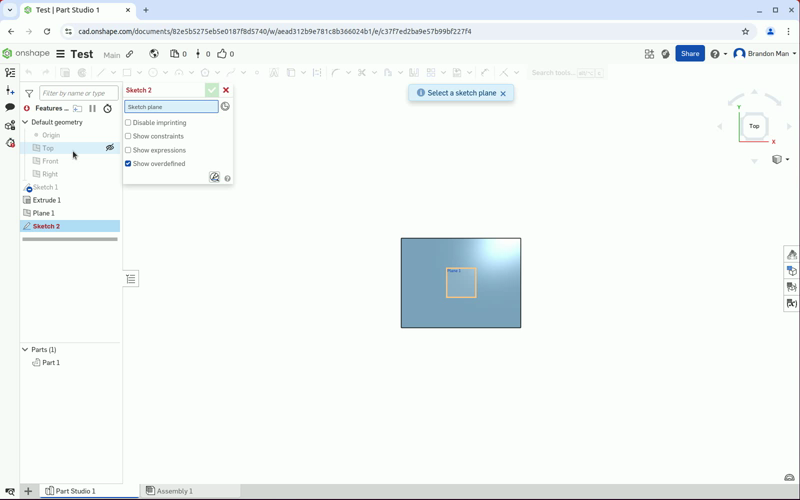
mouse_move(73, 215)
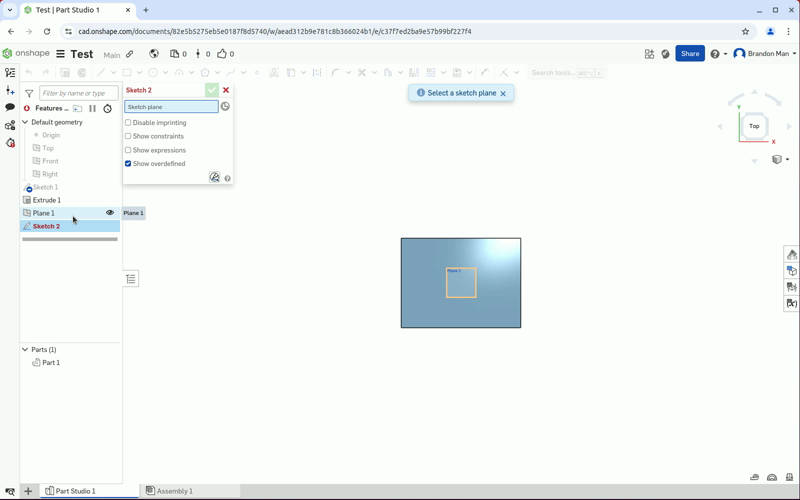
click(73, 215)
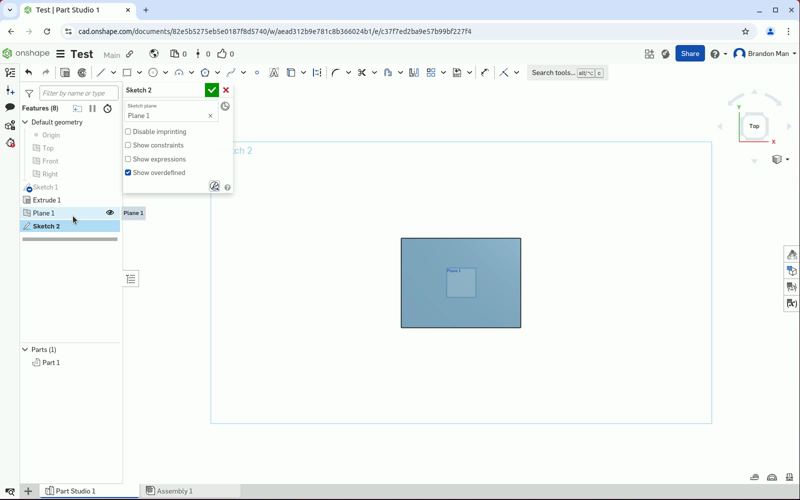
mouse_move(73, 352)
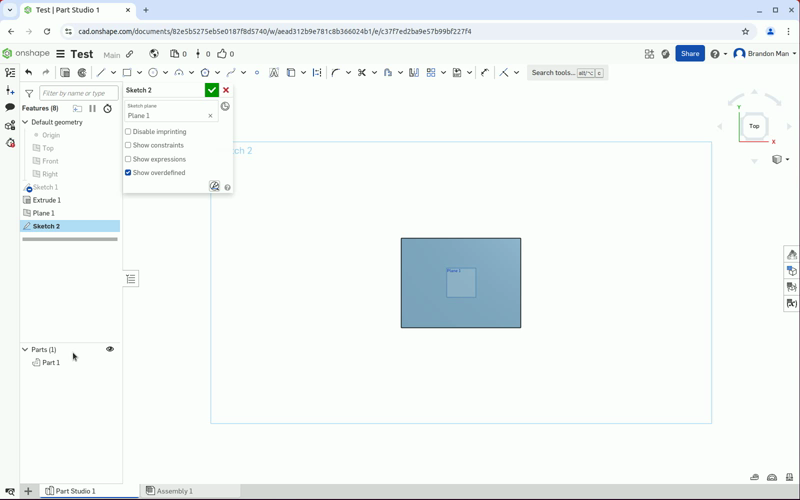
key(y)
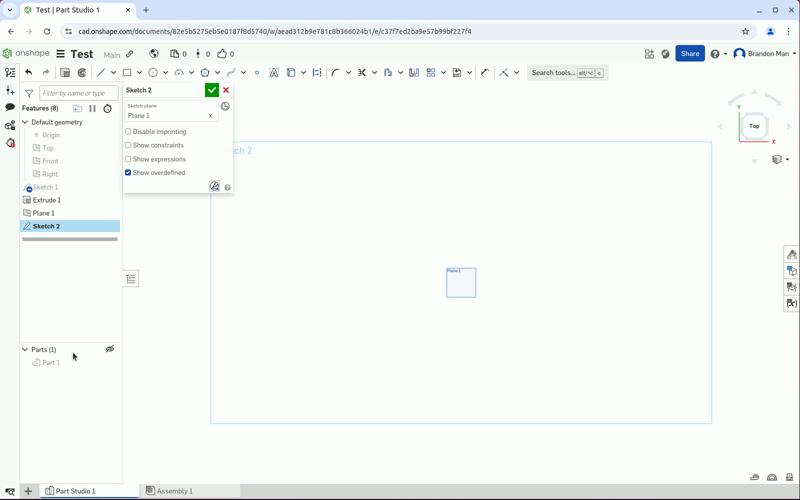
key(c)
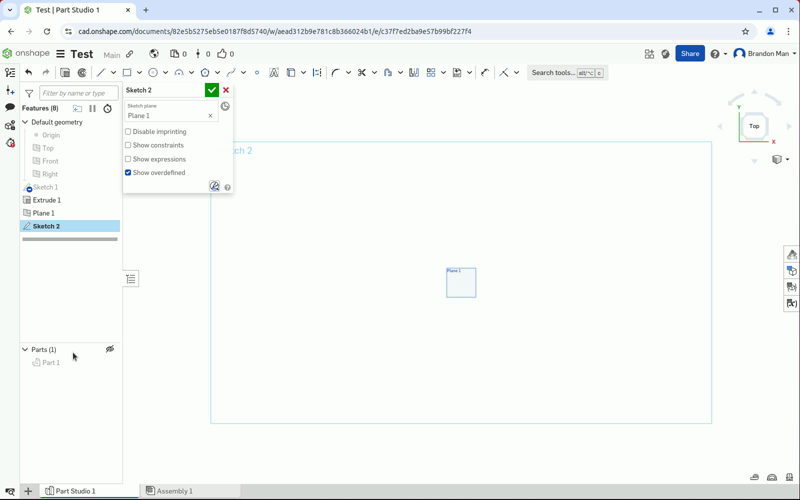
key_down(shift)
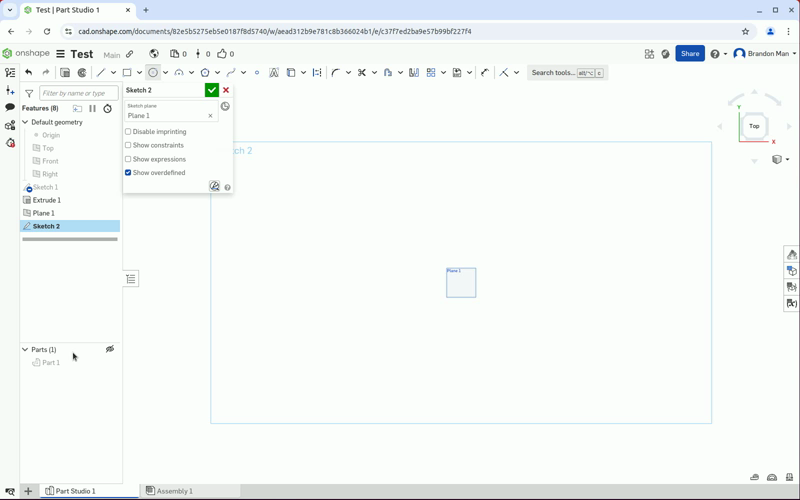
mouse_move(416, 282)
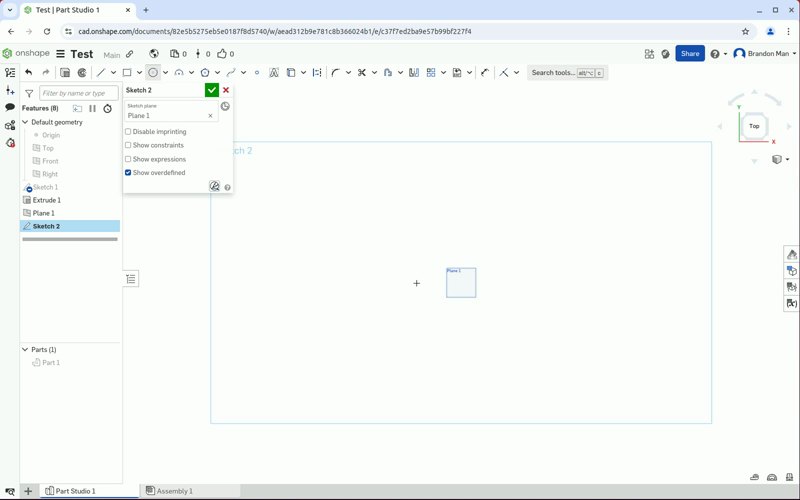
click(416, 282)
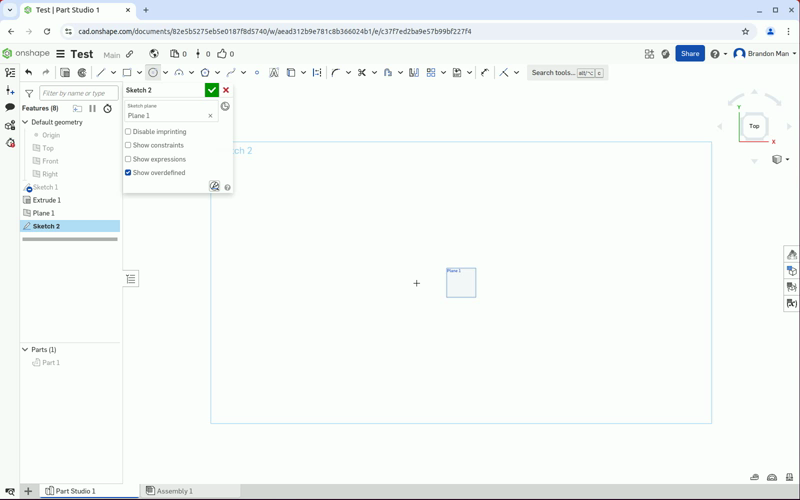
key_up(shift)
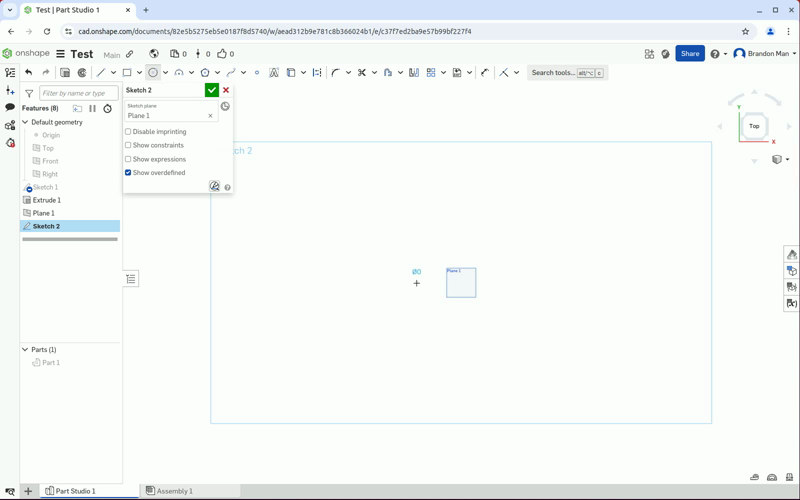
mouse_move(432, 282)
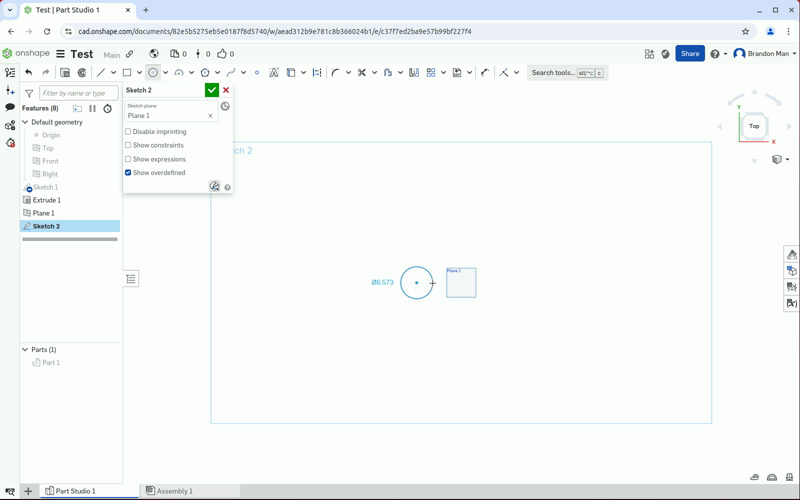
click(432, 282)
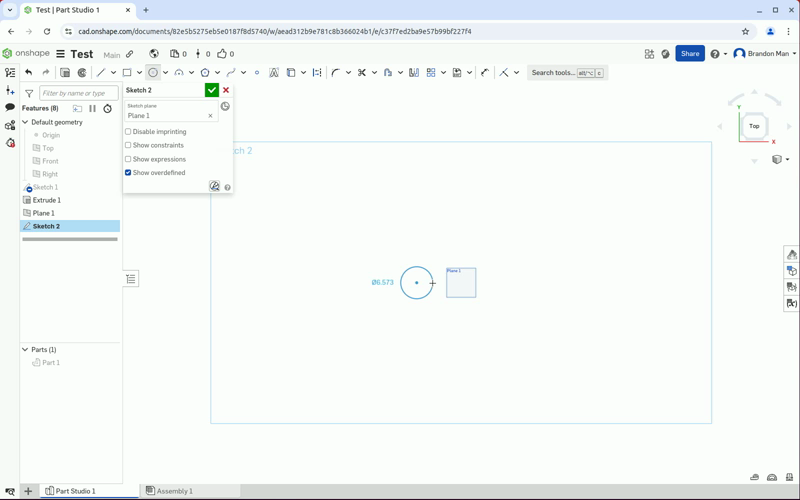
key(esc)
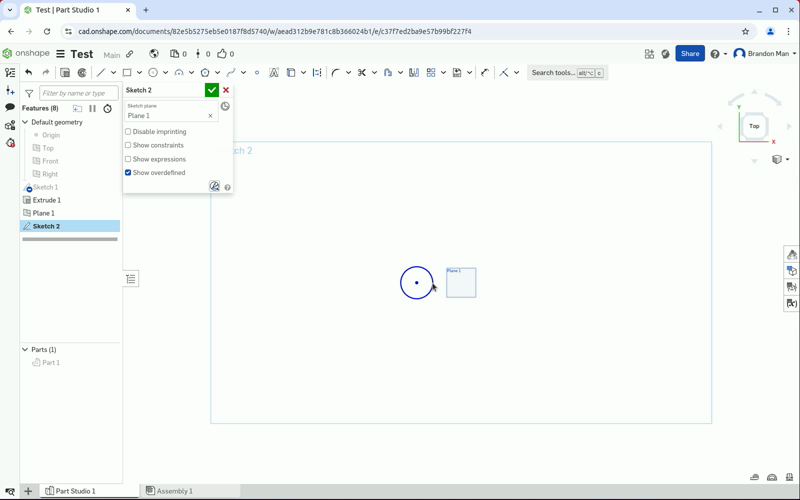
mouse_move(424, 286)
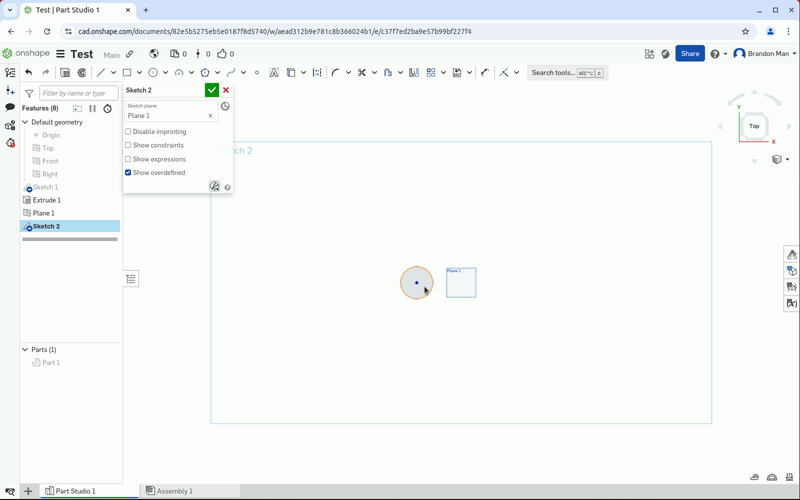
scroll(6)
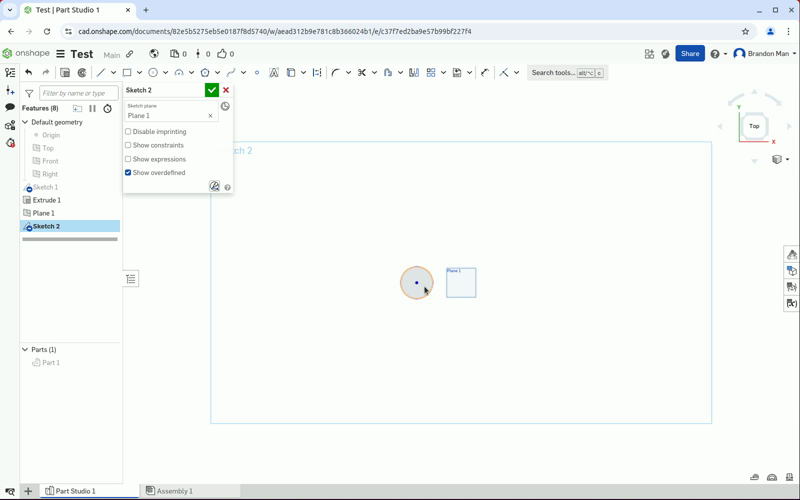
scroll(6)
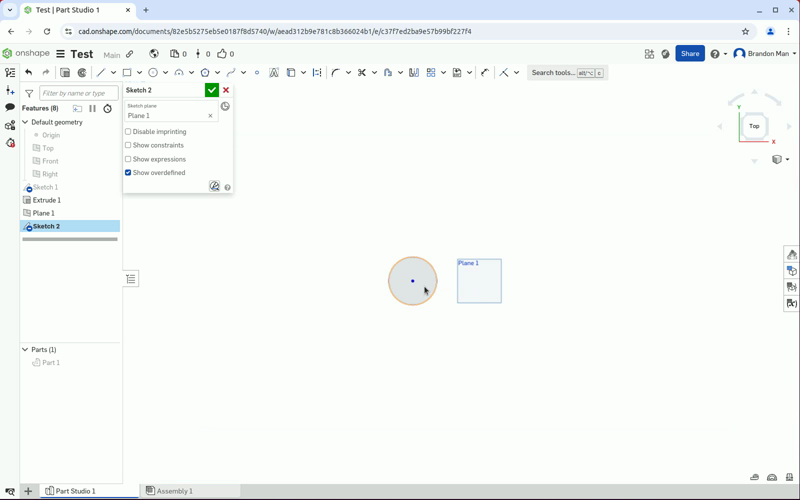
scroll(6)
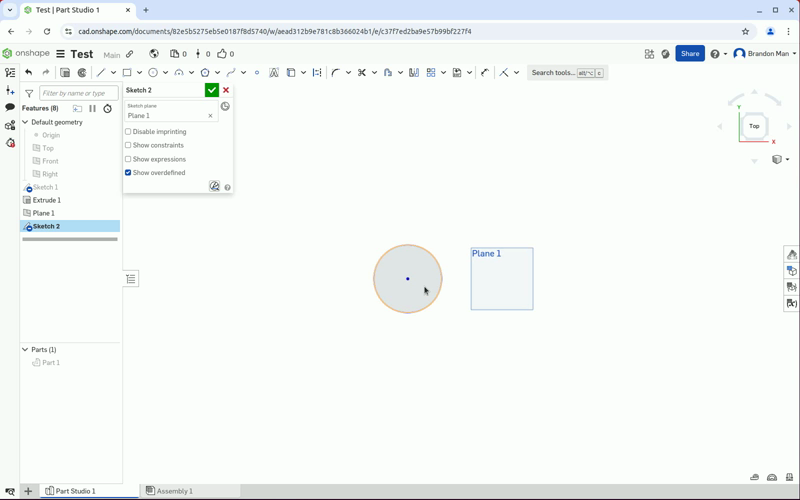
scroll(6)
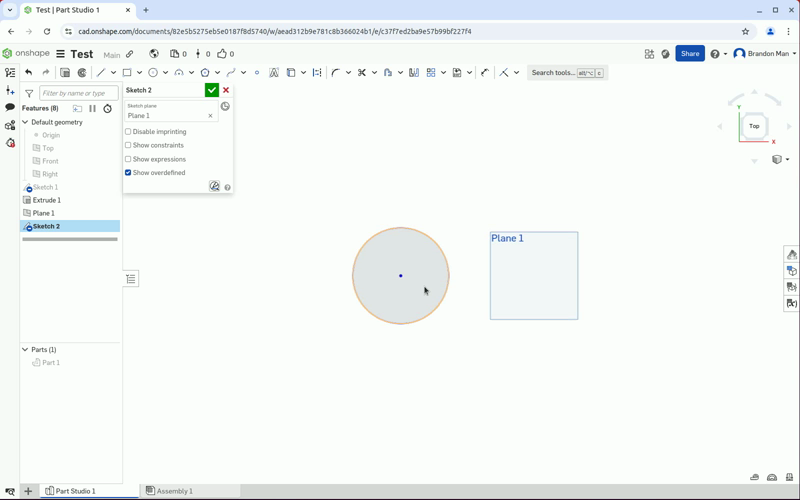
scroll(6)
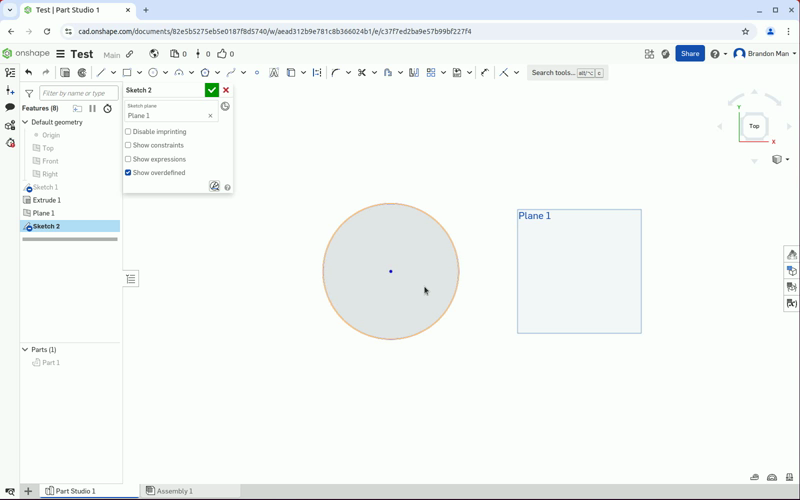
scroll(6)
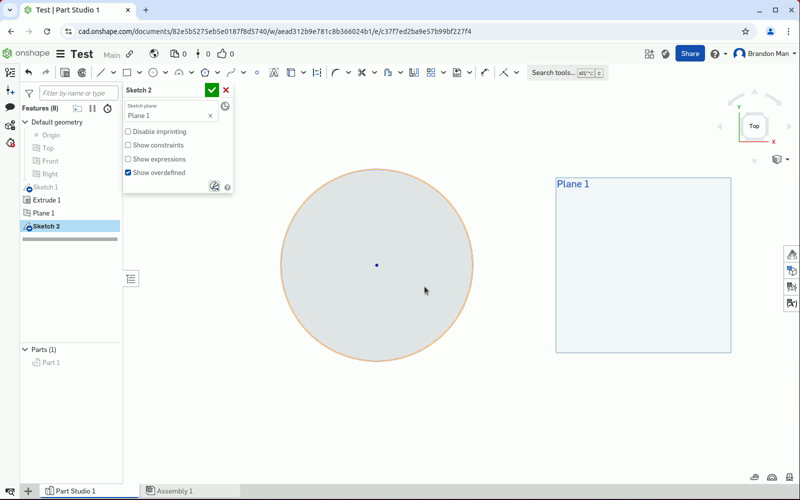
scroll(6)
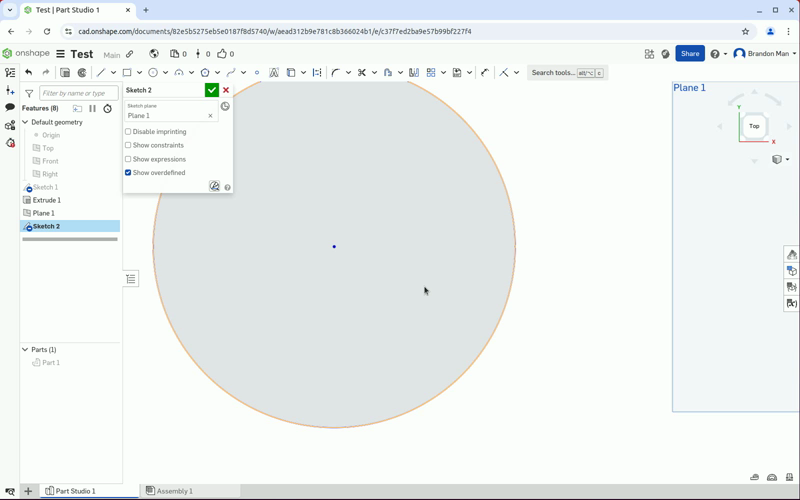
click(424, 286)
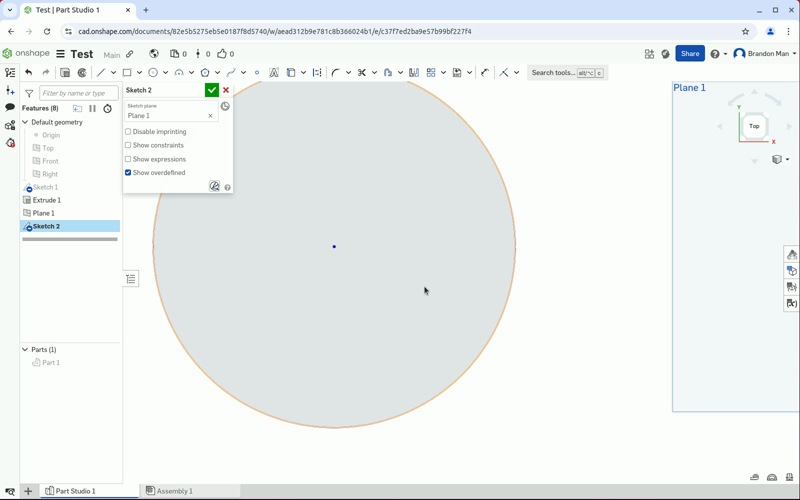
scroll(-6)
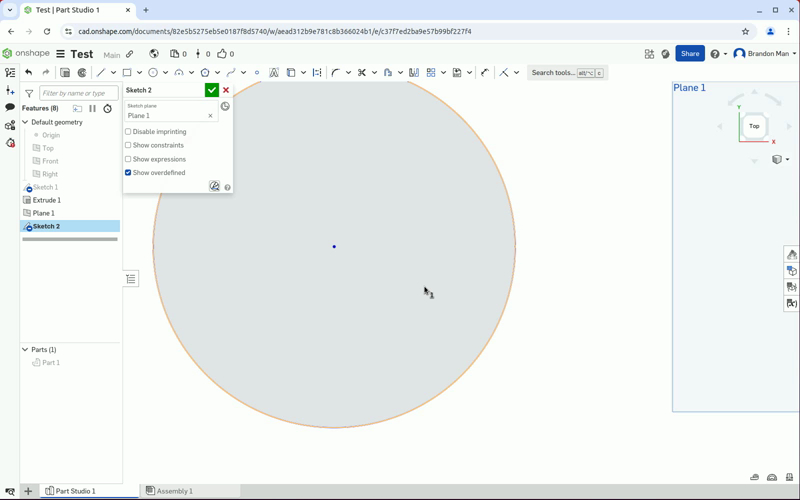
scroll(-6)
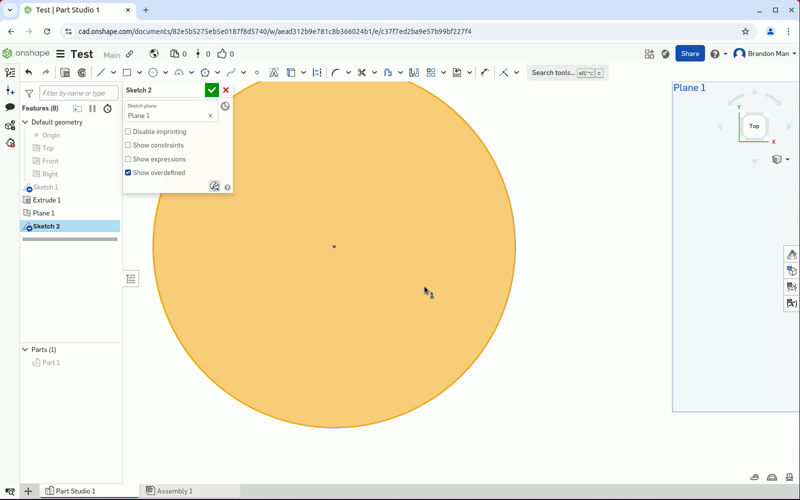
scroll(-6)
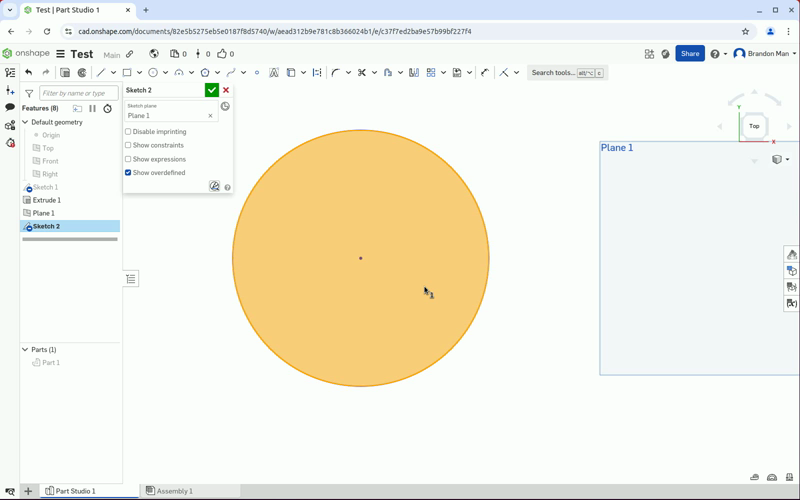
scroll(-6)
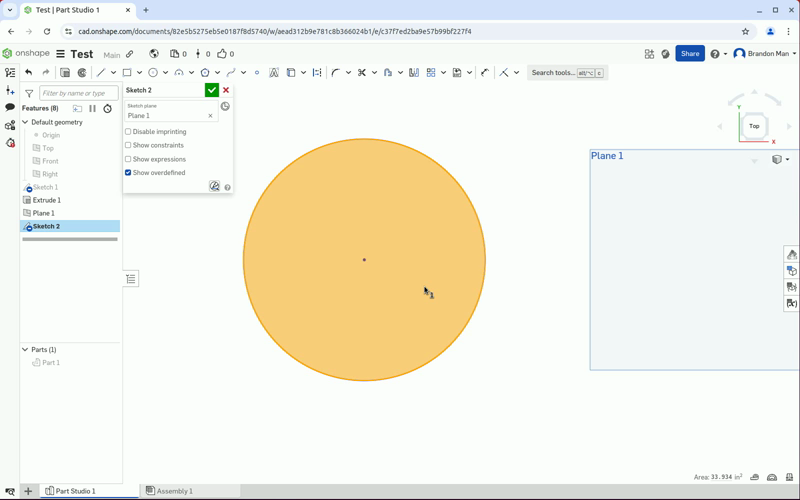
scroll(-6)
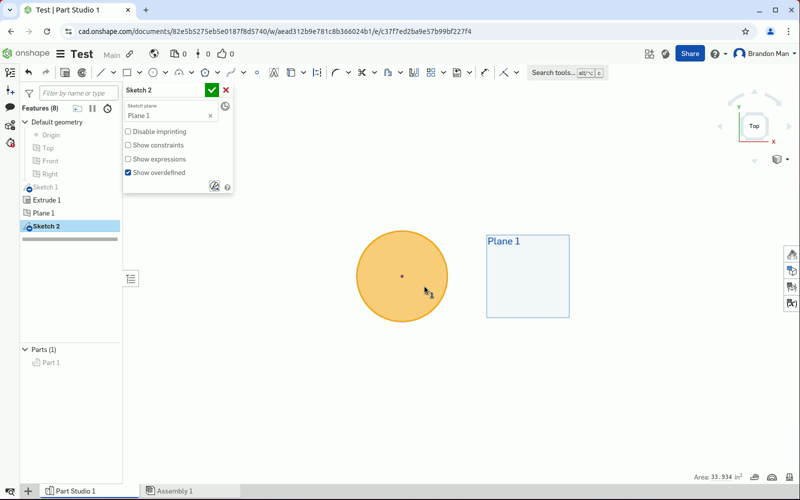
scroll(-6)
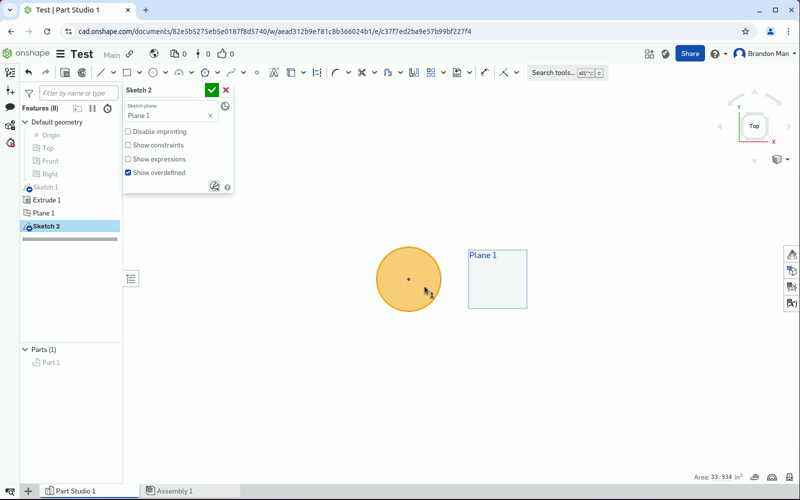
scroll(-6)
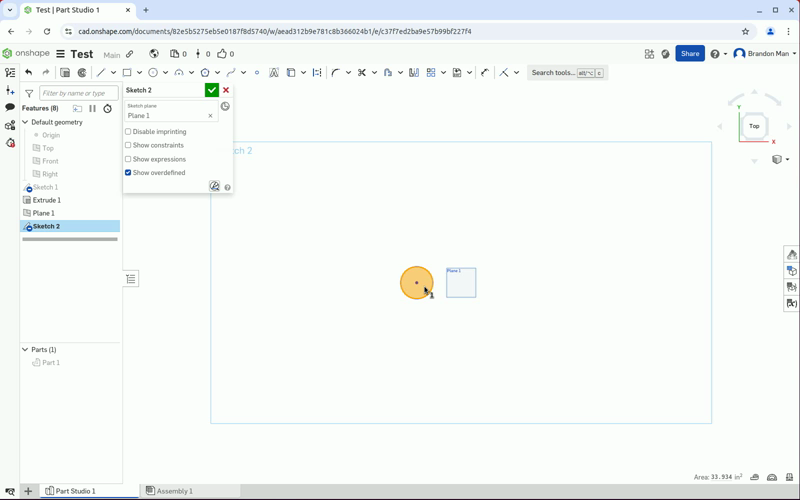
mouse_move(73, 352)
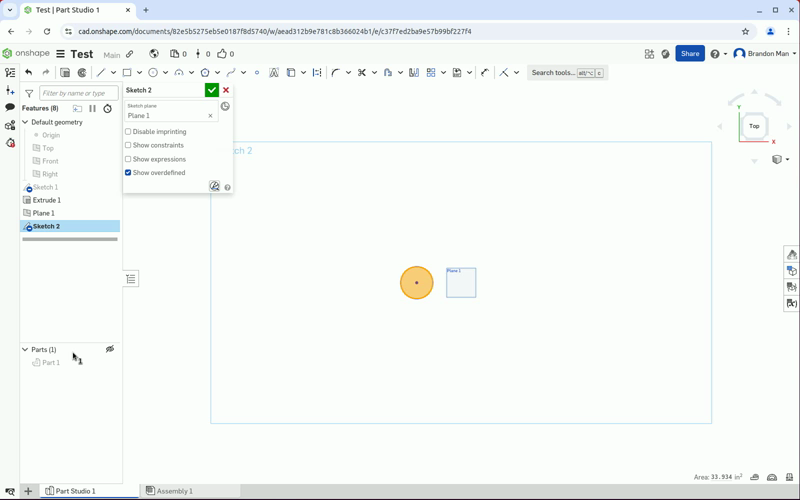
key(shift+y)
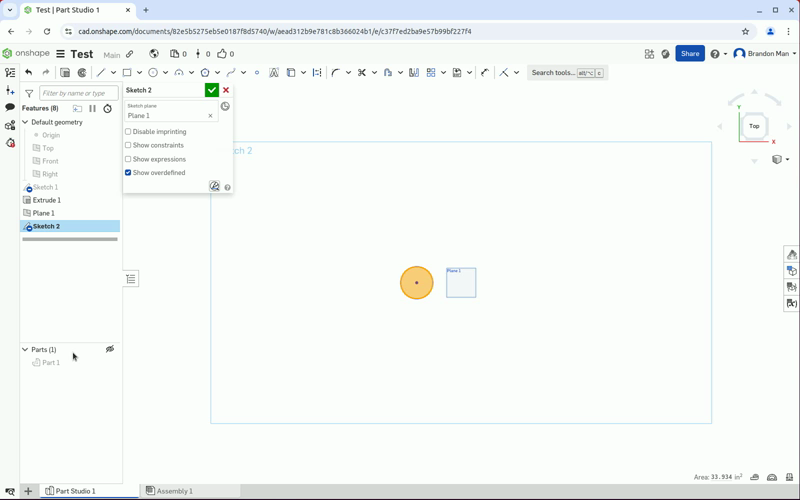
key(shift+e)
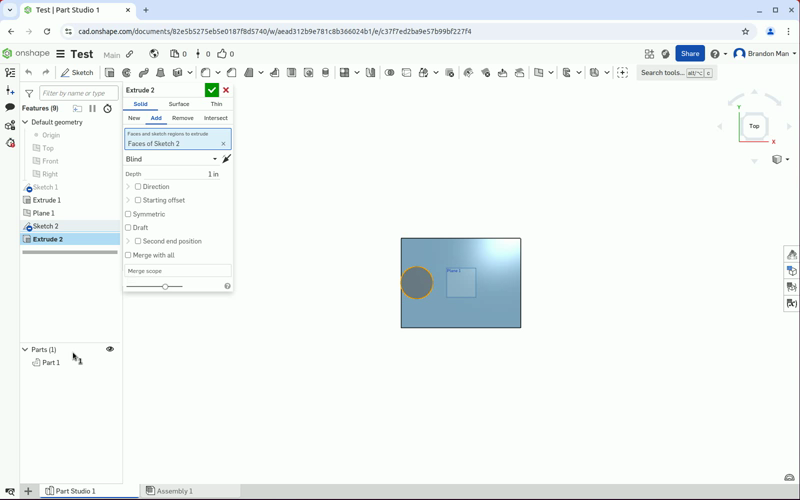
mouse_move(143, 106)
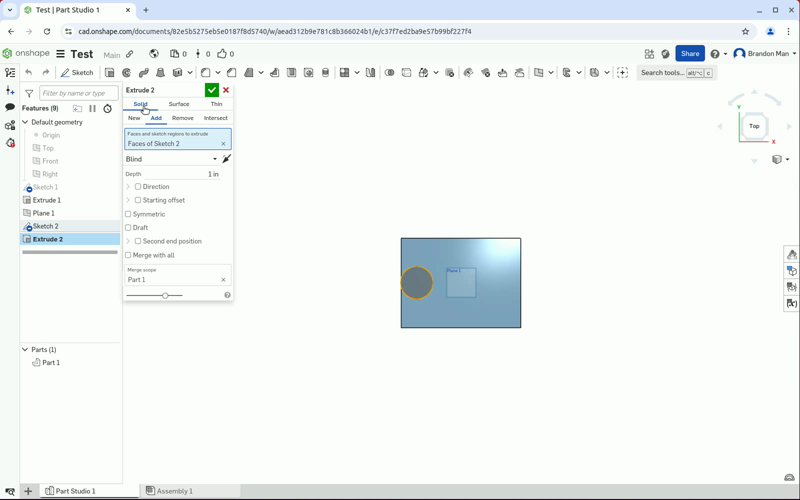
click(143, 106)
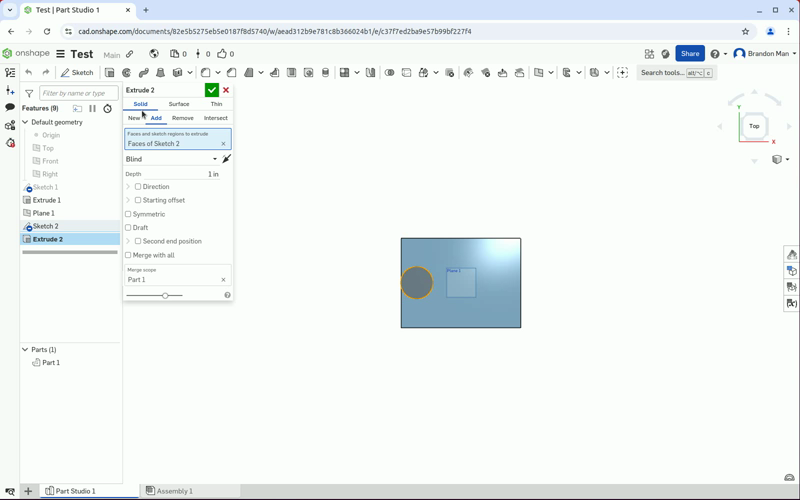
mouse_move(137, 120)
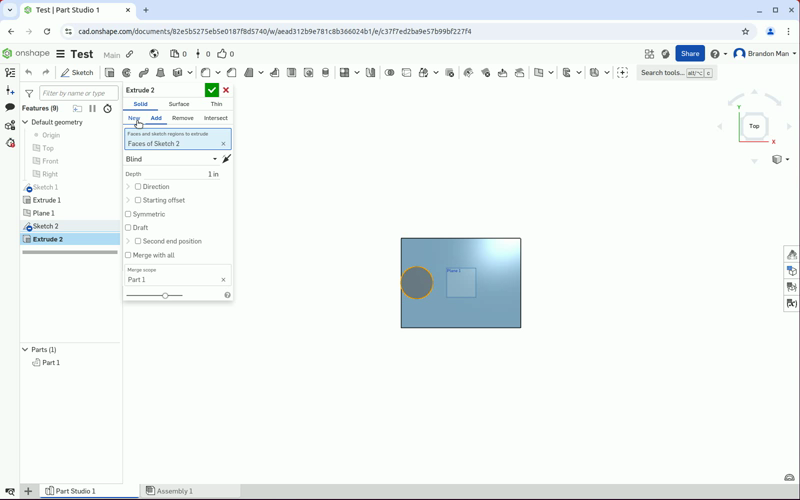
click(137, 120)
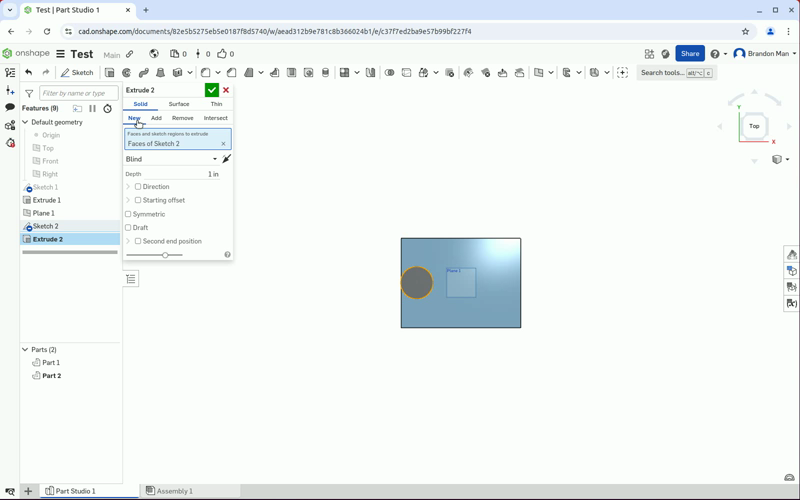
key(tab, 4)
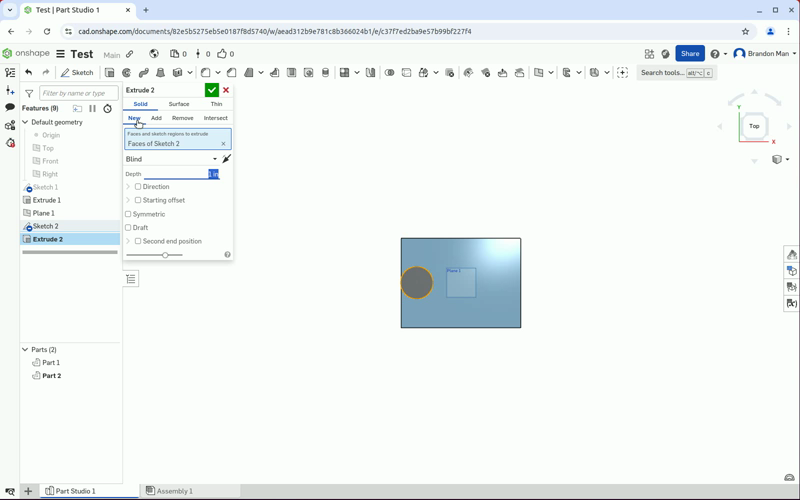
text(7.703)
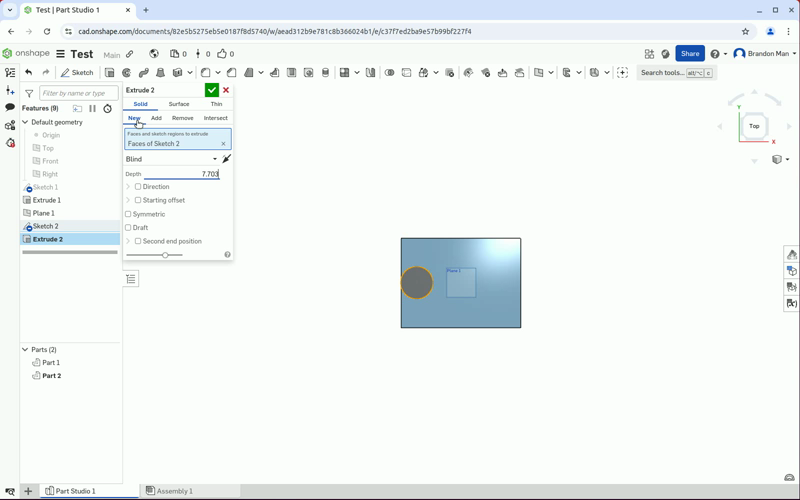
key(enter)
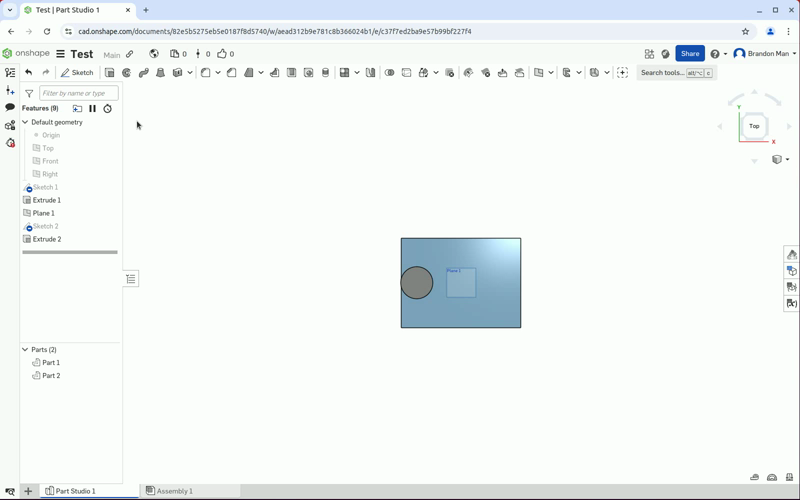
key(shift+h)
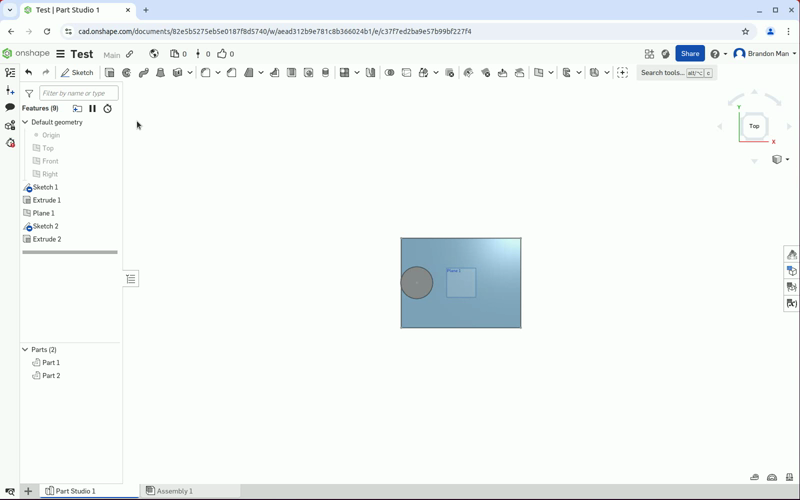
key(shift+h)
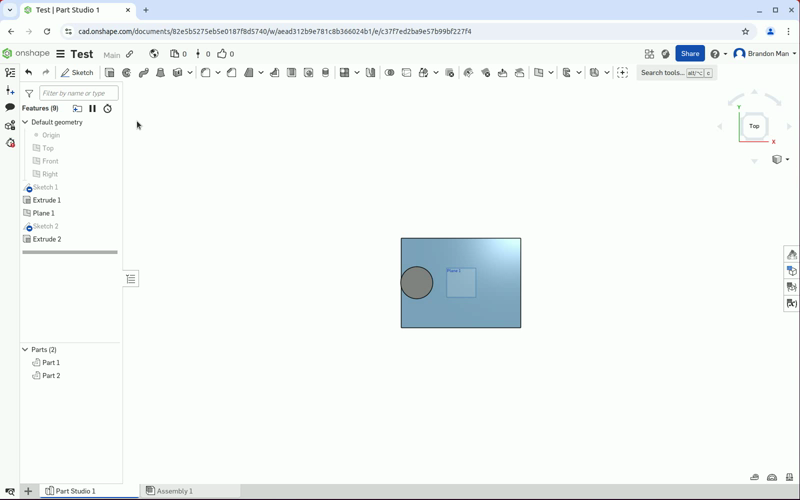
mouse_move(73, 189)
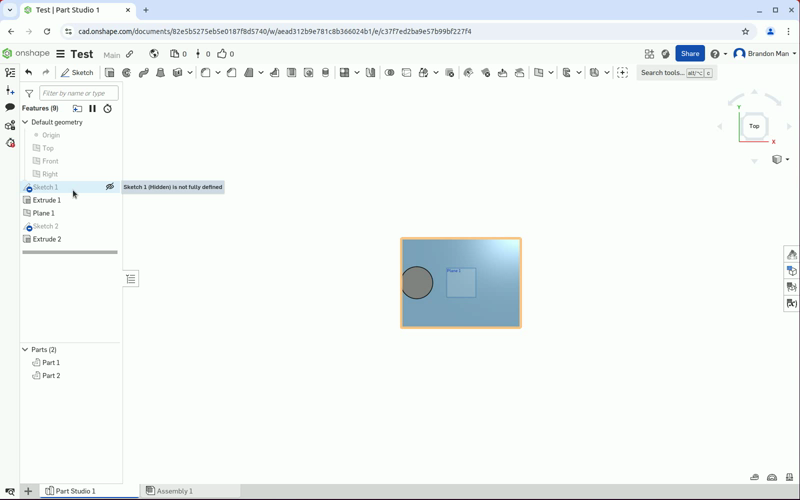
click(73, 189)
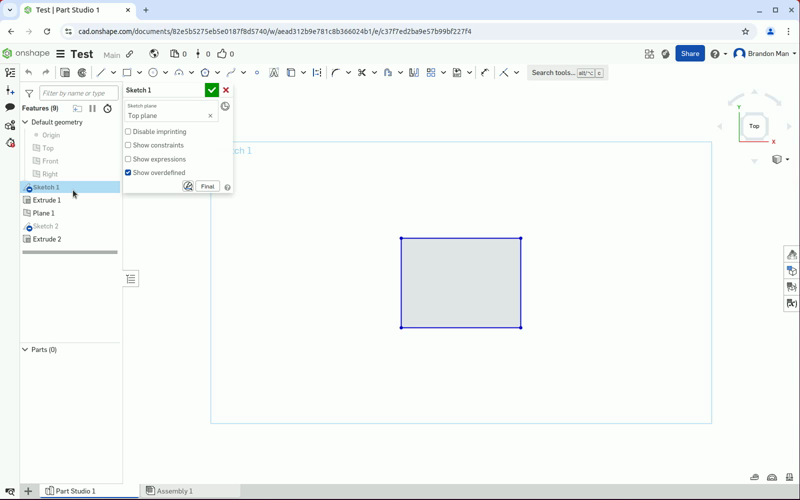
mouse_move(229, 92)
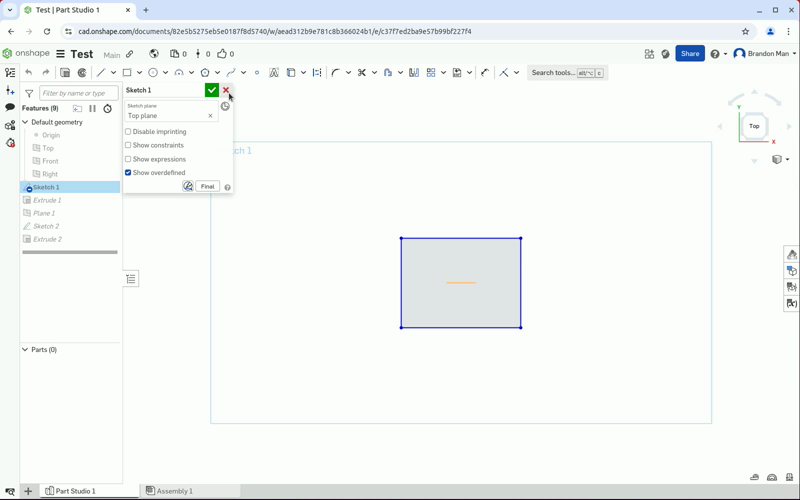
click(229, 92)
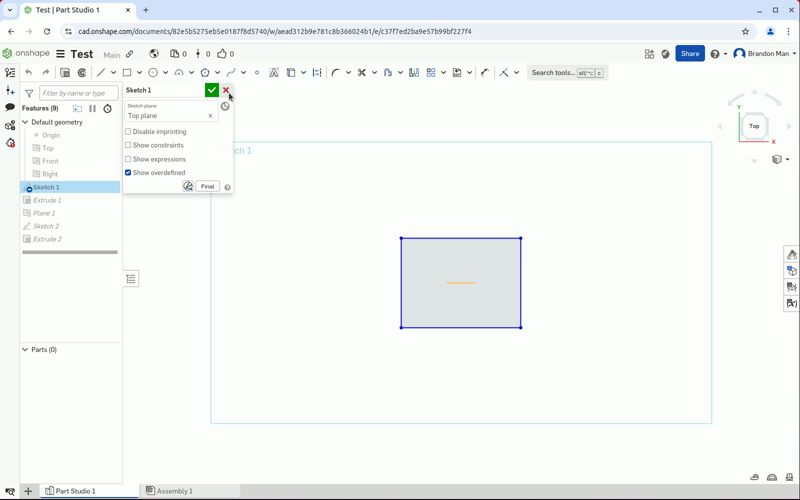
key(shift+s)
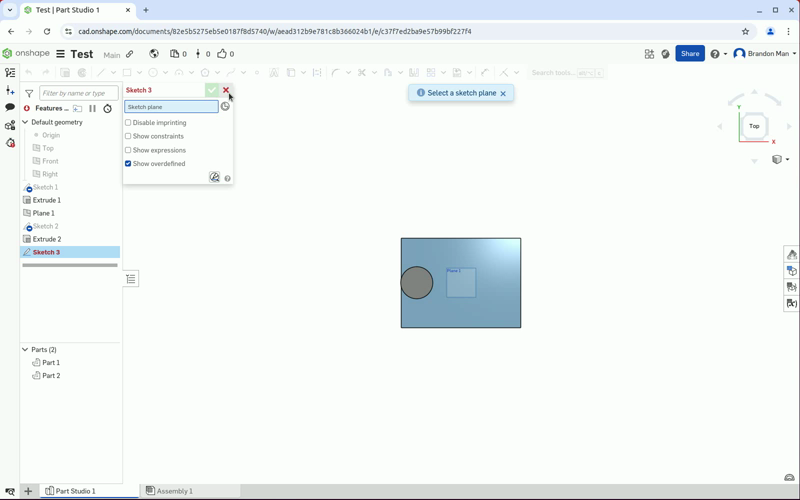
mouse_move(73, 215)
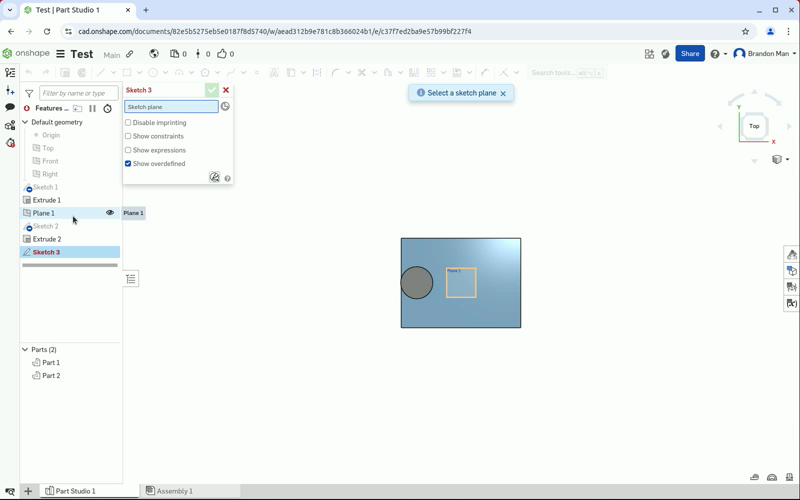
click(73, 215)
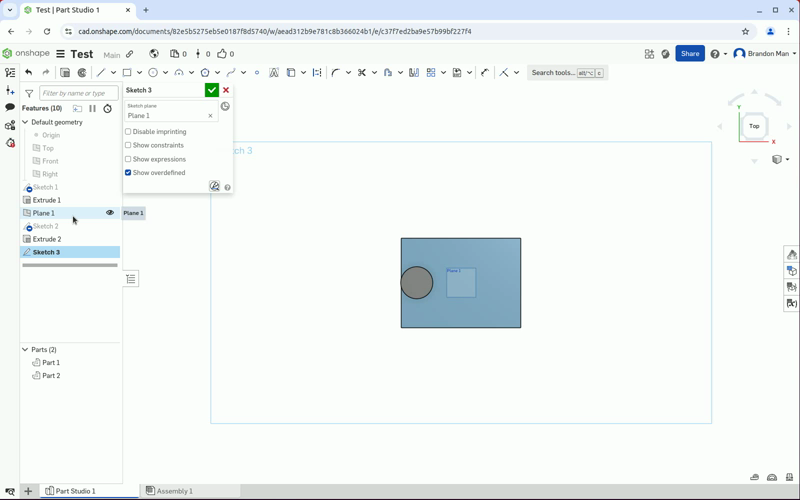
mouse_move(73, 352)
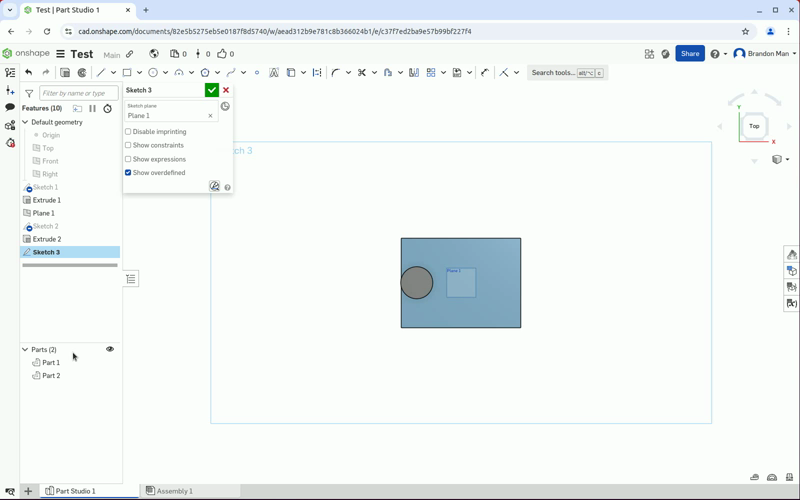
key(y)
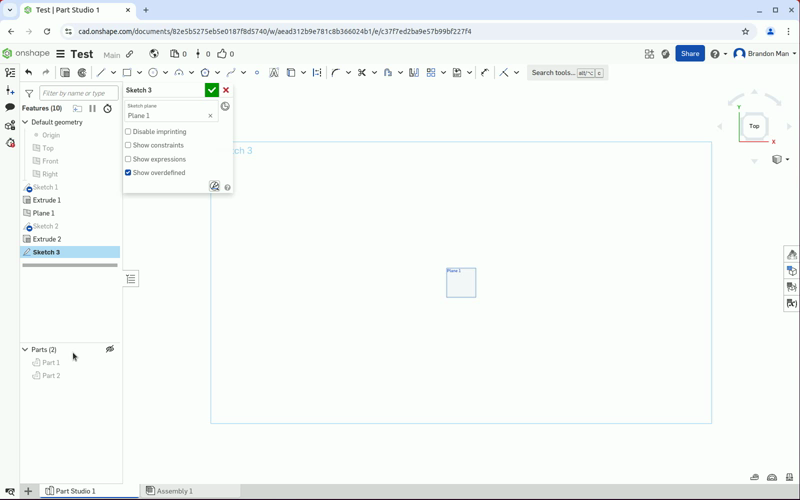
key(c)
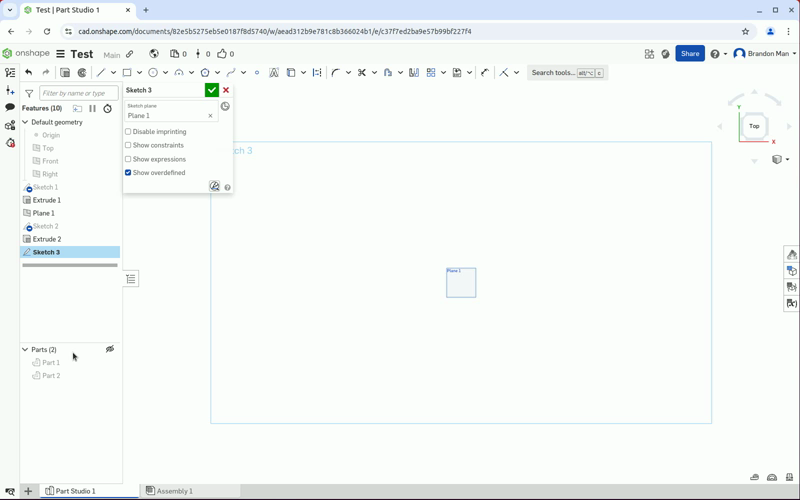
key_down(shift)
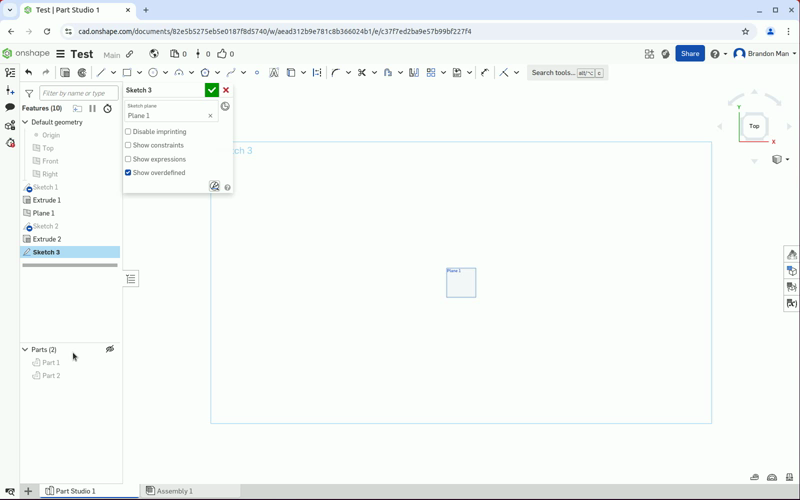
mouse_move(461, 282)
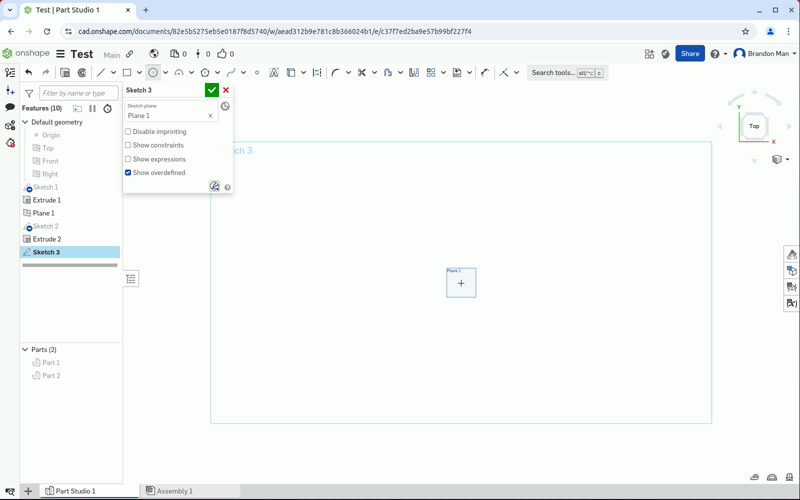
click(461, 282)
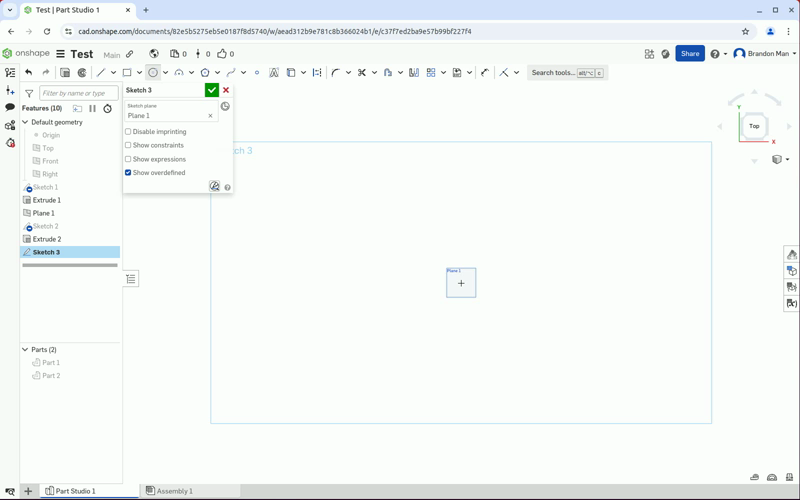
key_up(shift)
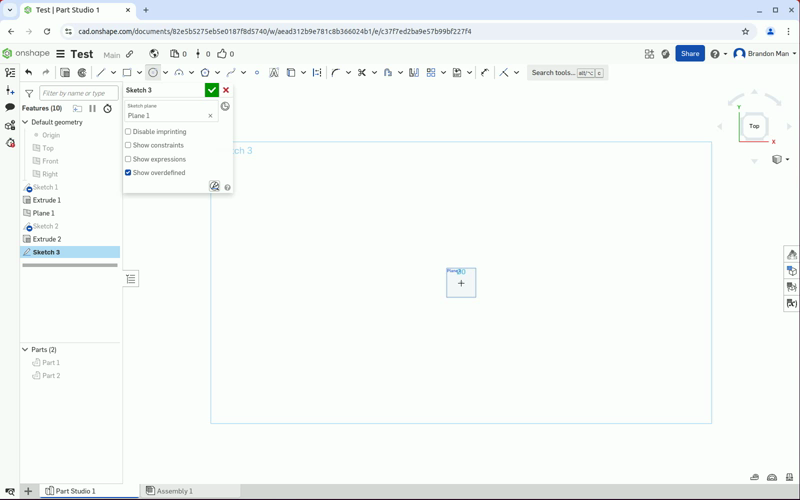
mouse_move(477, 282)
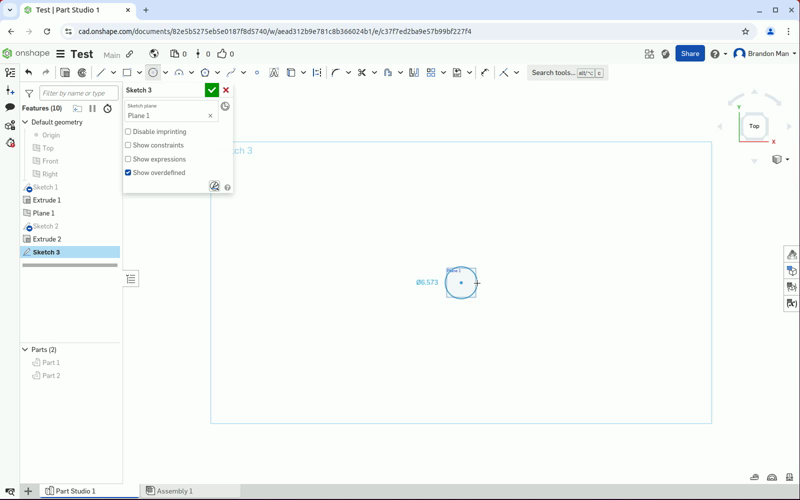
click(477, 282)
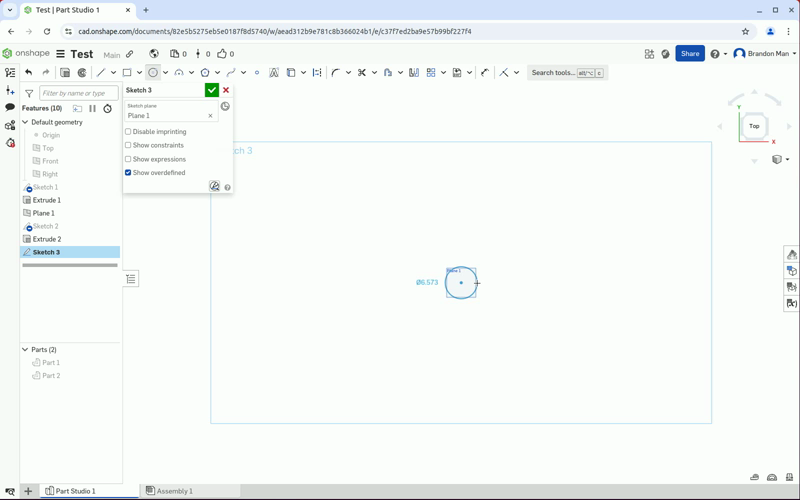
key(esc)
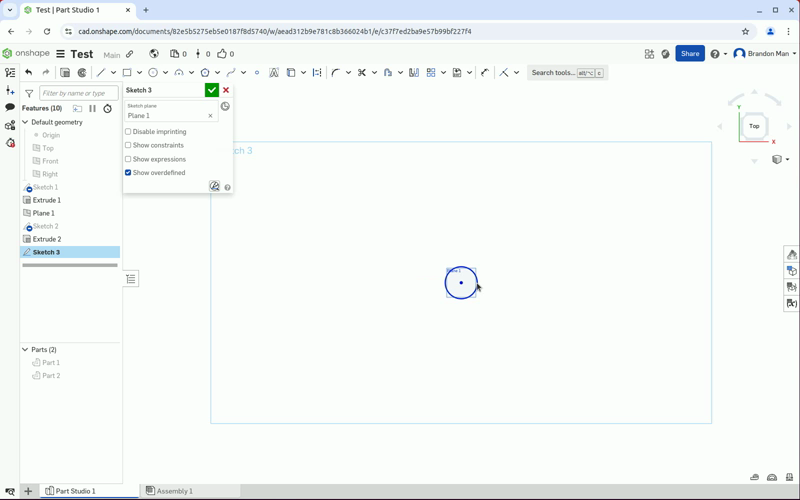
mouse_move(455, 278)
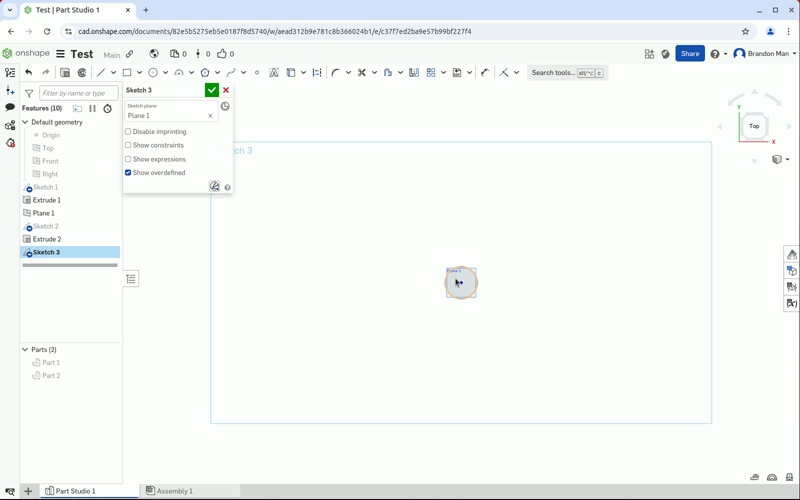
scroll(6)
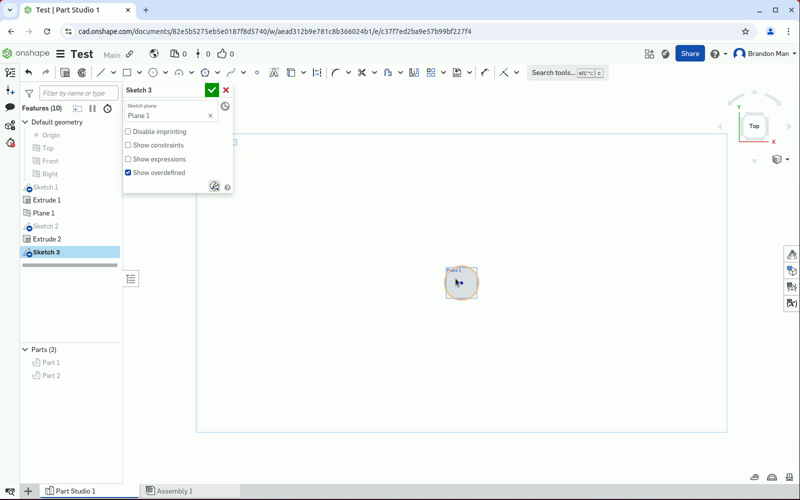
scroll(6)
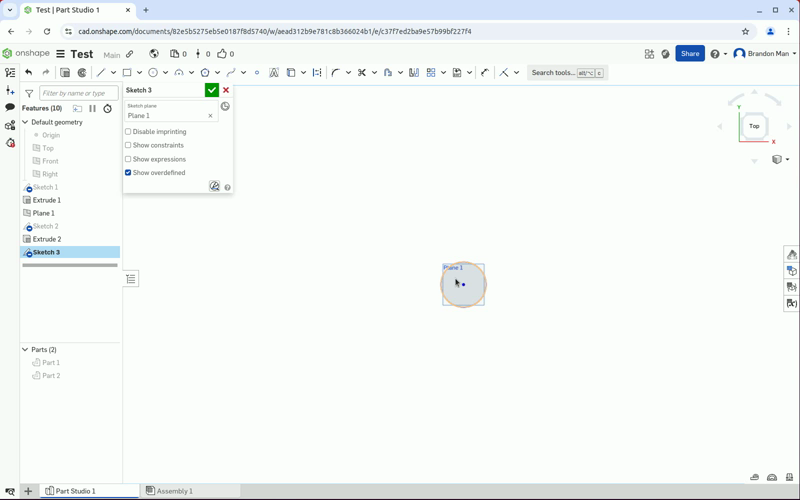
scroll(6)
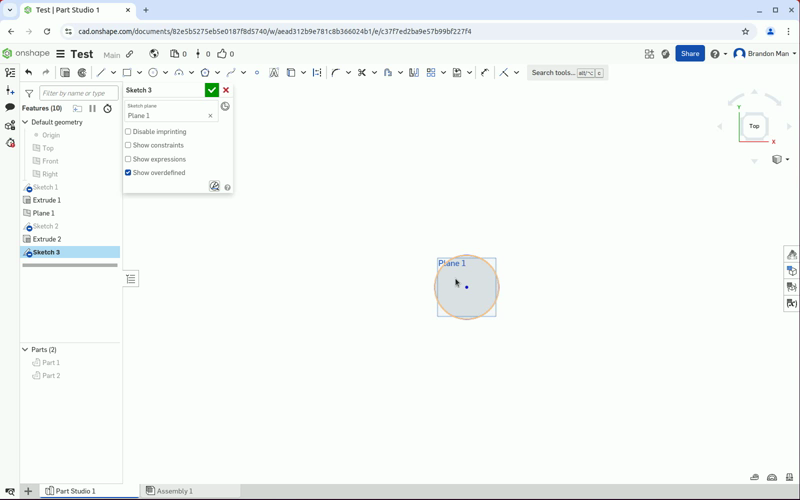
scroll(6)
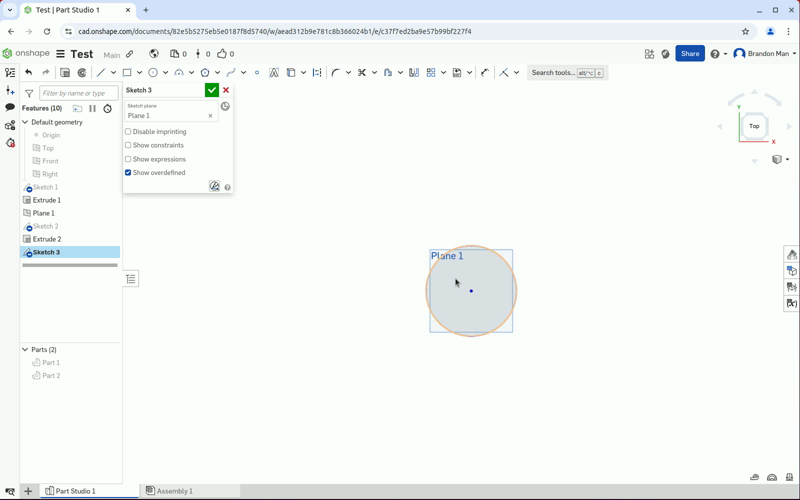
scroll(6)
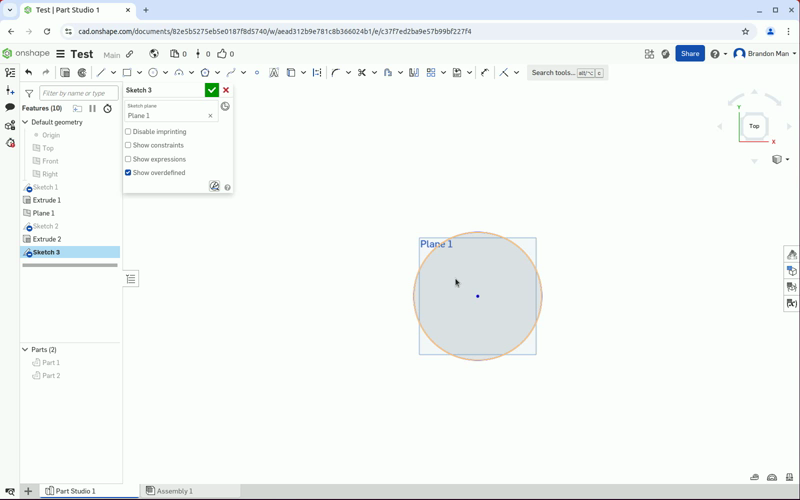
scroll(6)
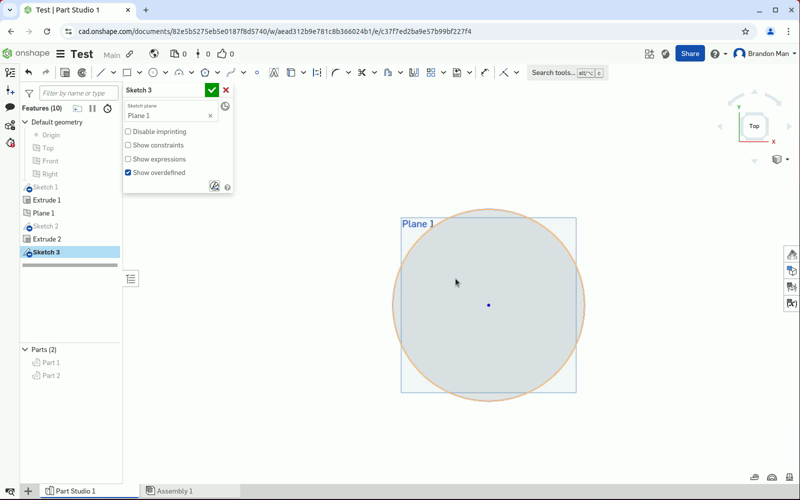
scroll(6)
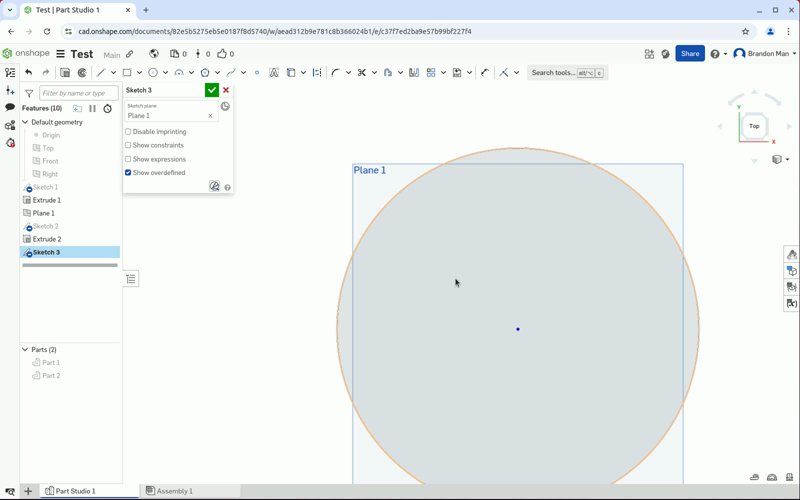
click(455, 278)
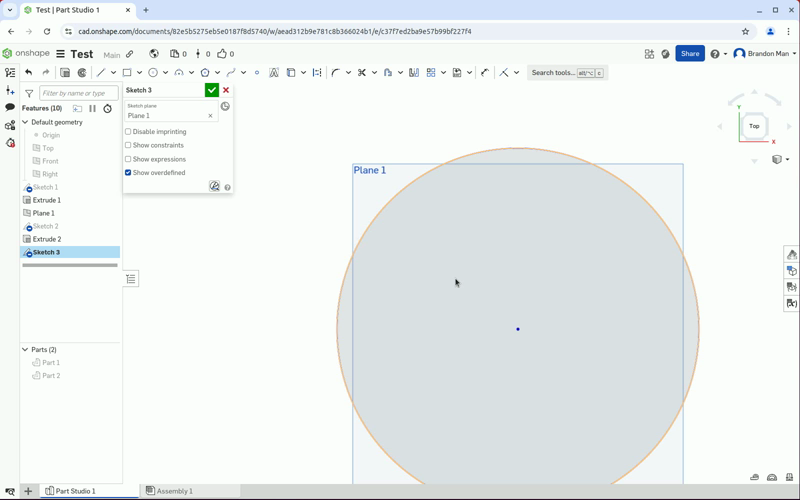
scroll(-6)
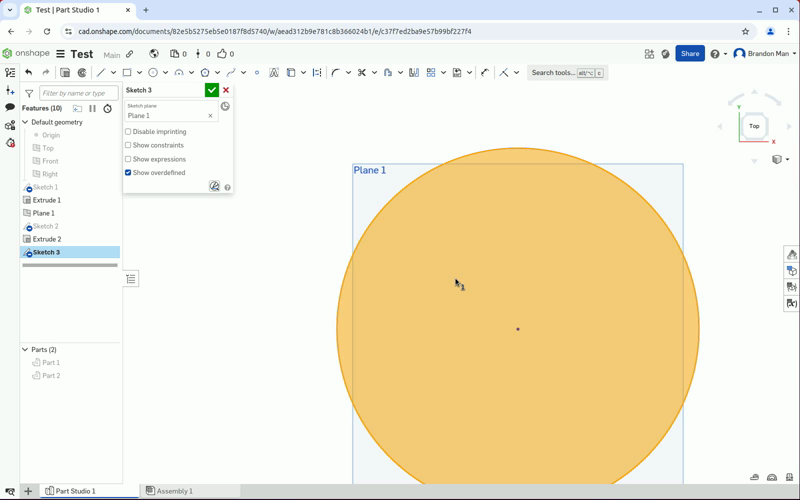
scroll(-6)
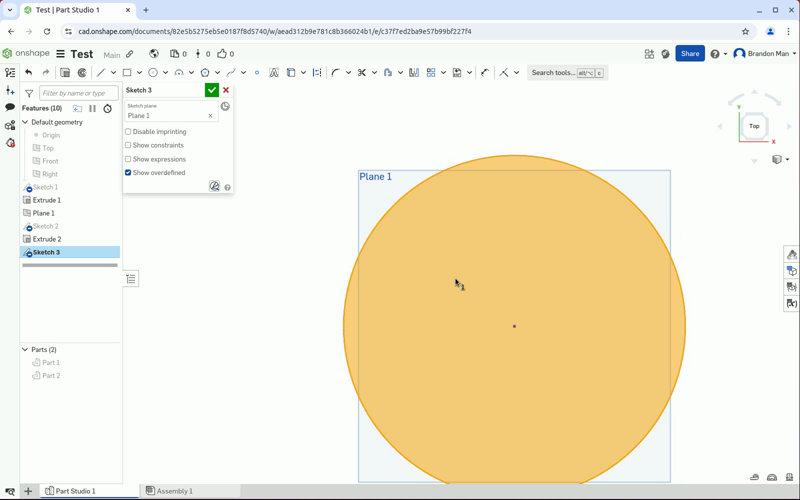
scroll(-6)
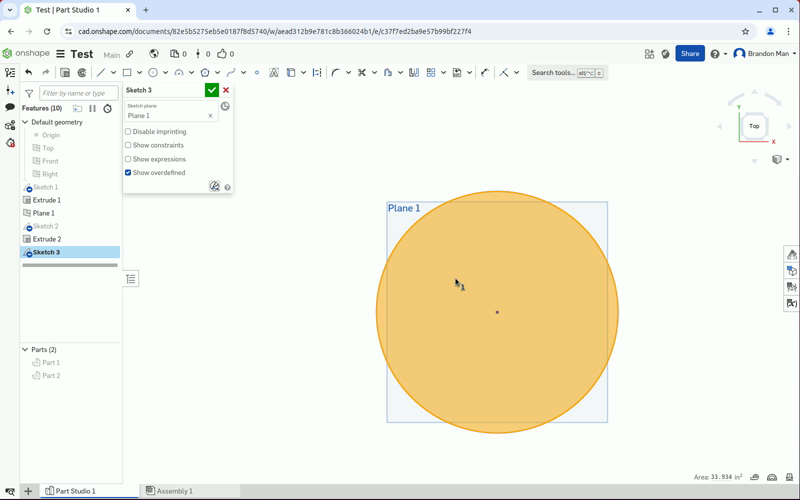
scroll(-6)
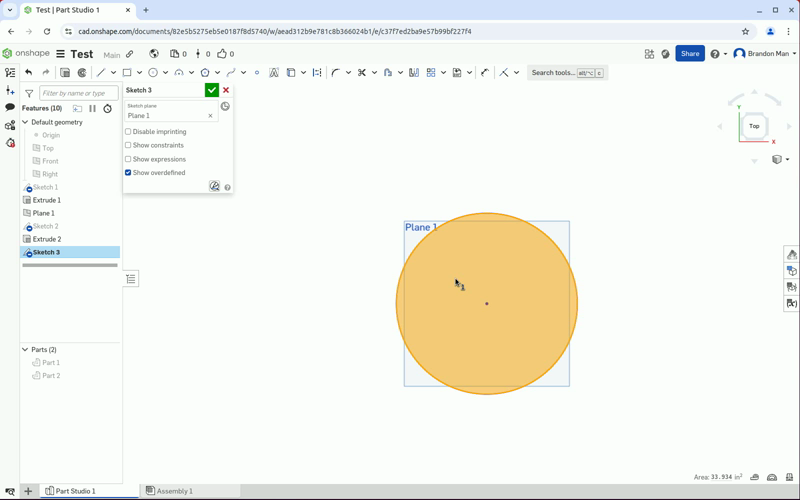
scroll(-6)
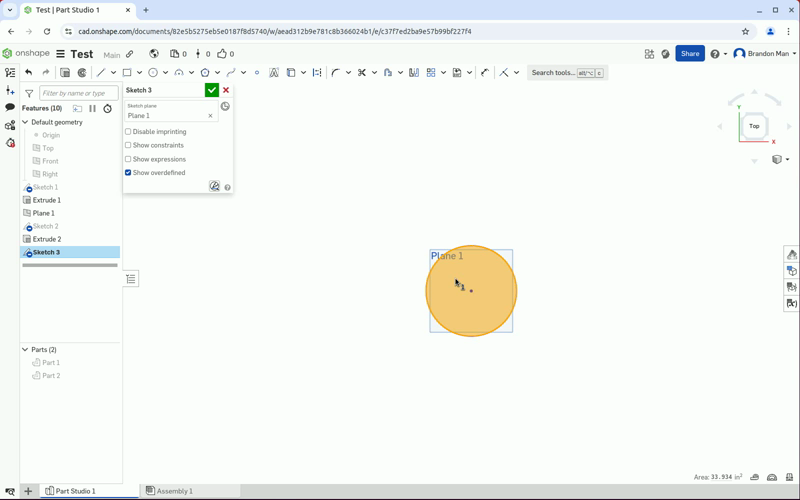
scroll(-6)
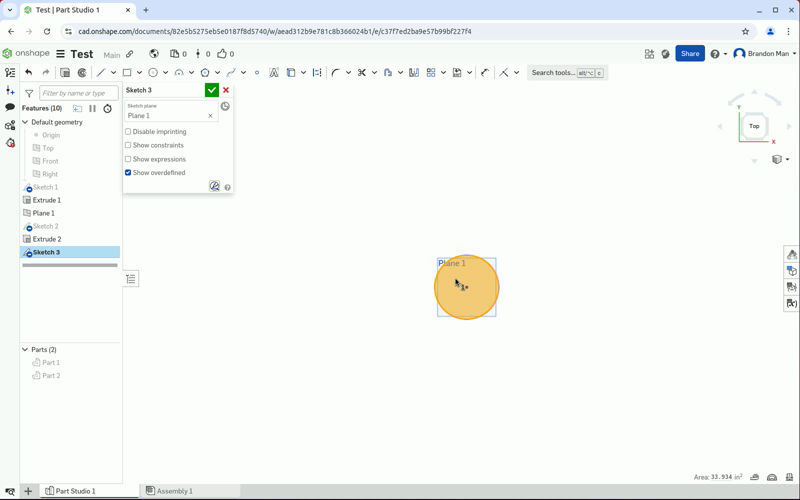
scroll(-6)
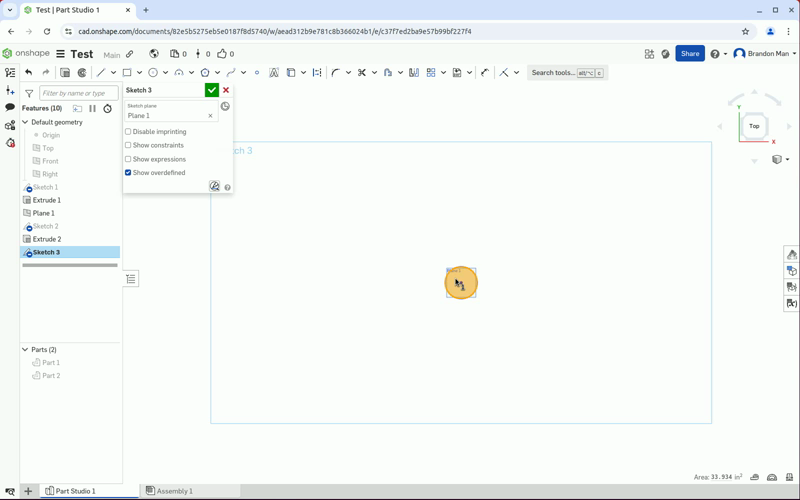
mouse_move(73, 352)
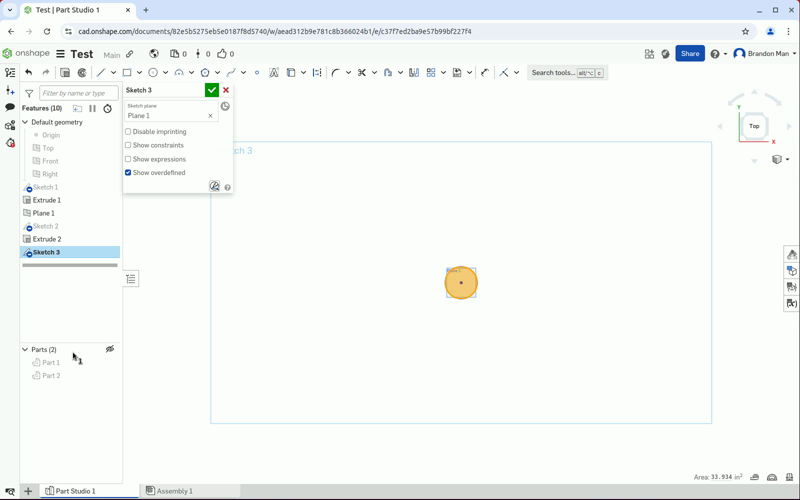
key(shift+y)
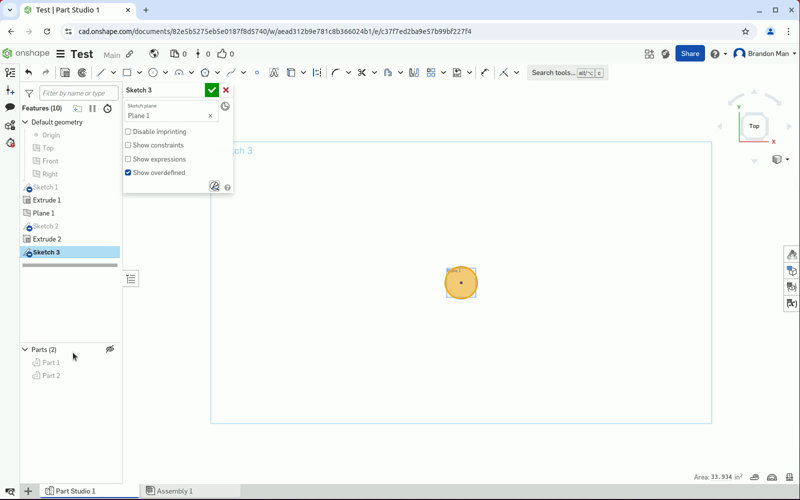
key(shift+e)
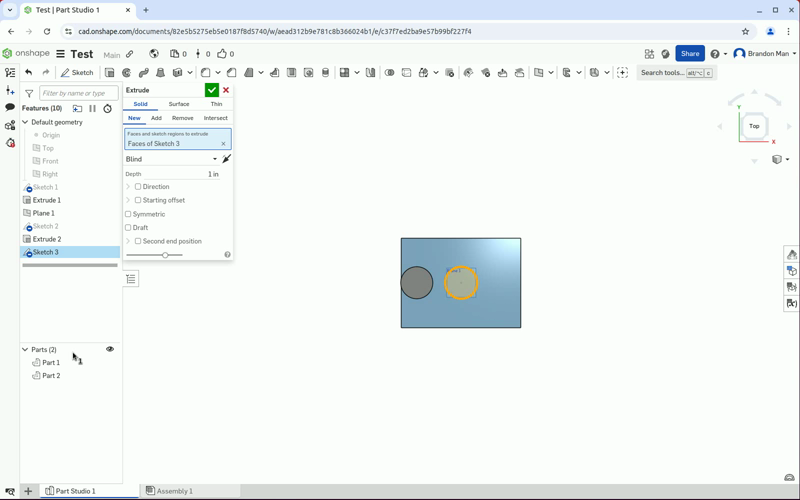
mouse_move(143, 106)
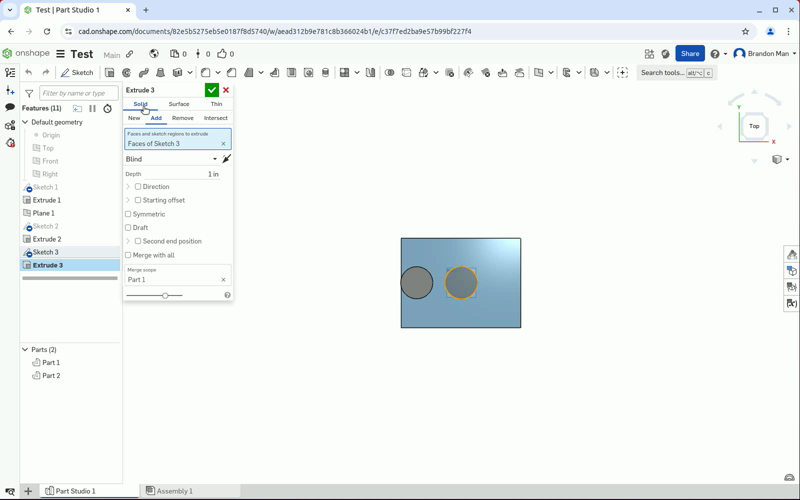
click(143, 106)
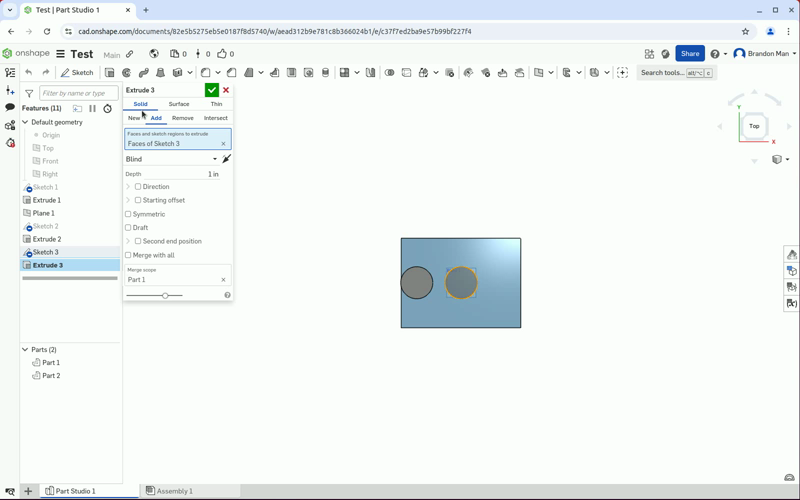
mouse_move(137, 120)
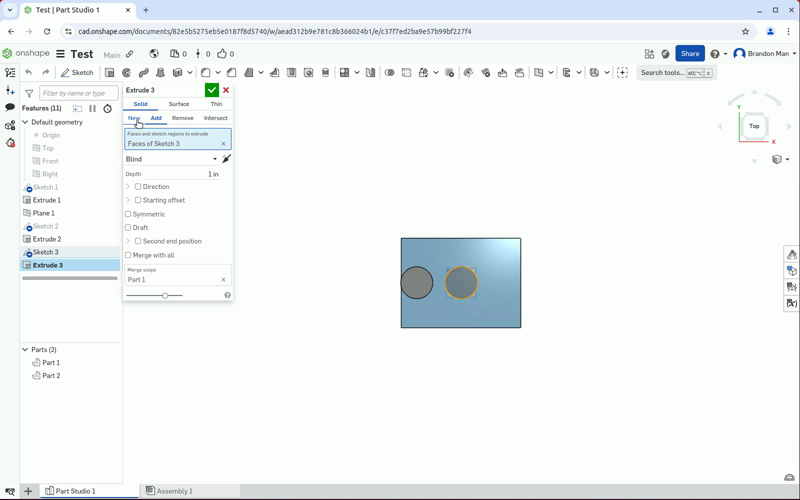
click(137, 120)
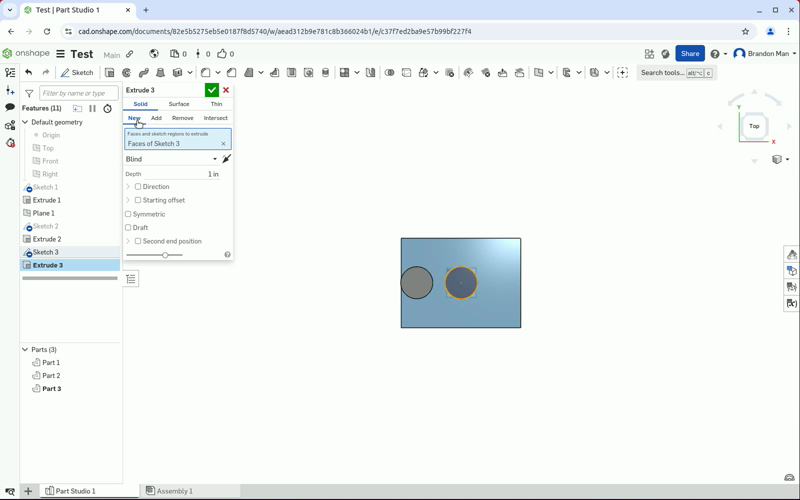
key(tab, 4)
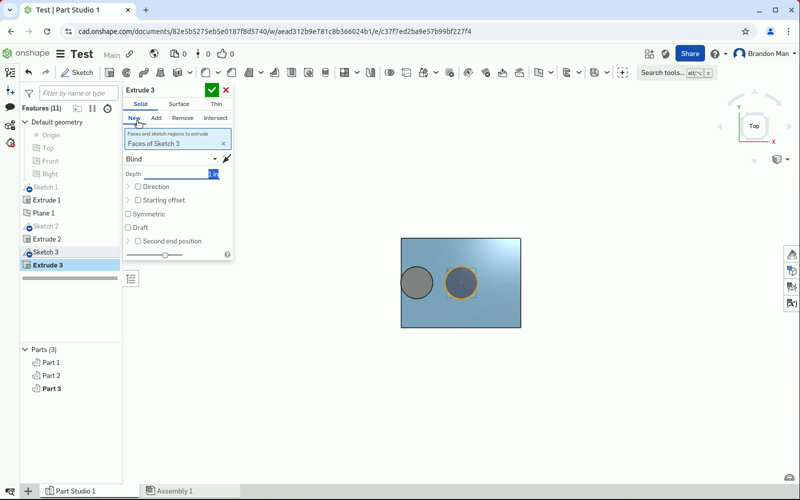
text(7.703)
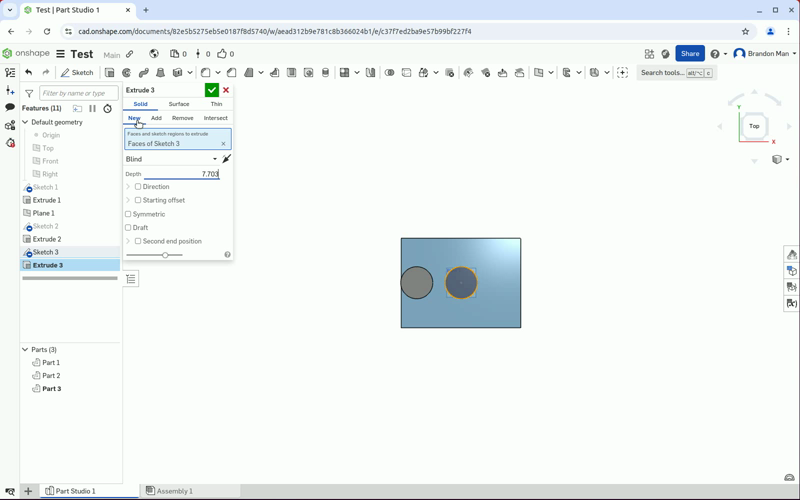
key(enter)
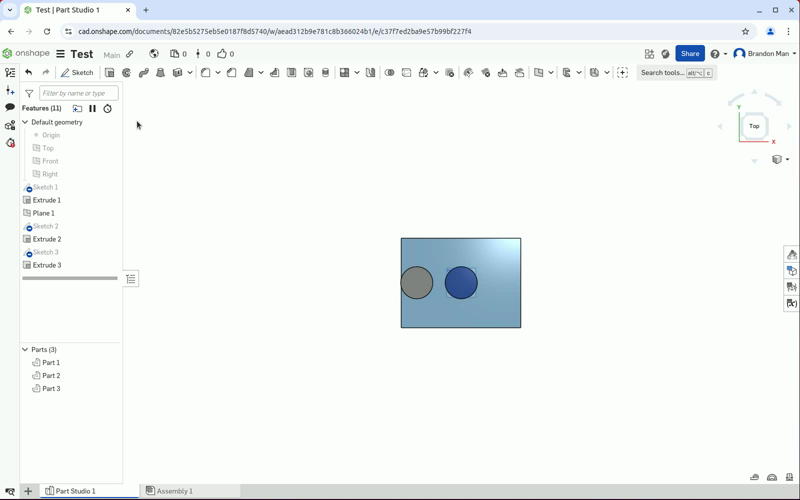
key(shift+h)
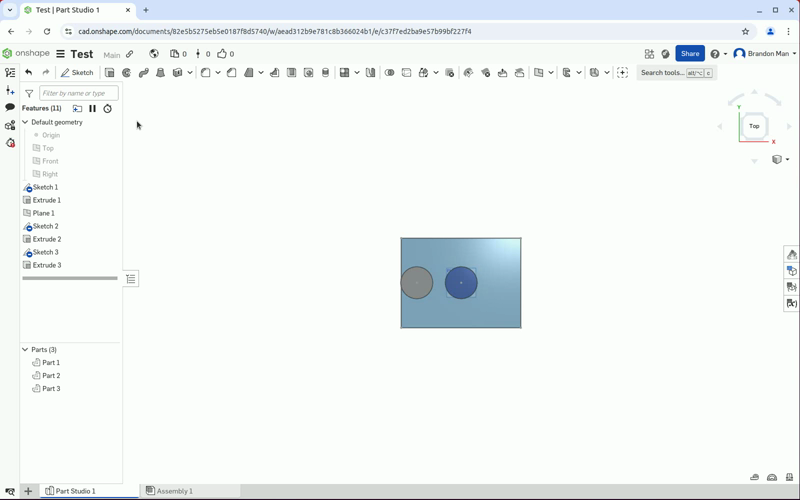
key(shift+h)
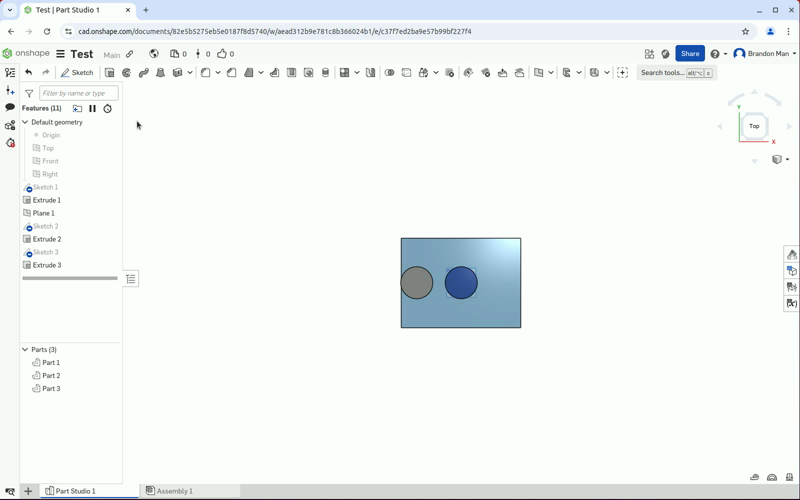
mouse_move(73, 189)
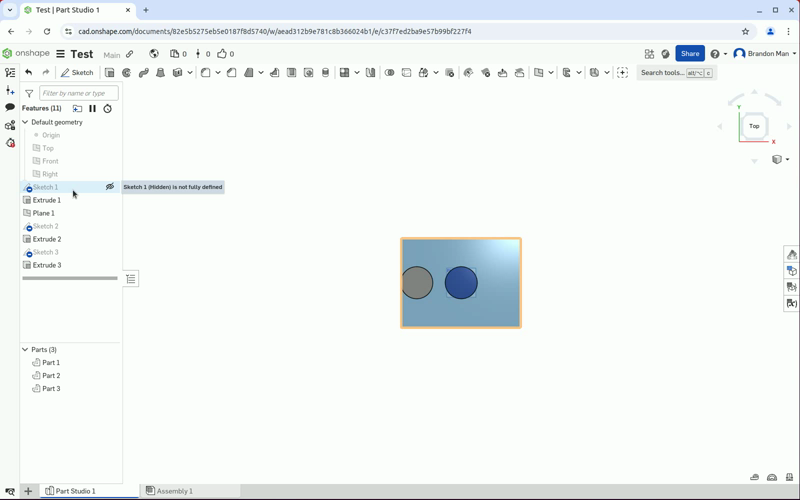
click(73, 189)
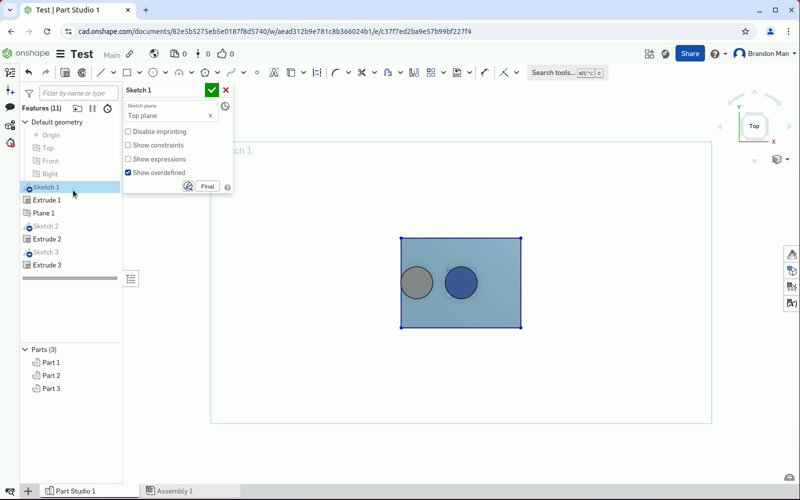
mouse_move(229, 92)
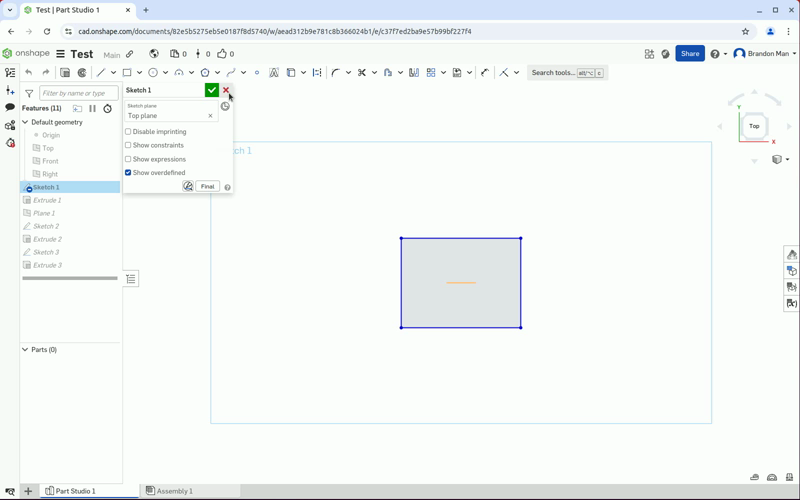
click(229, 92)
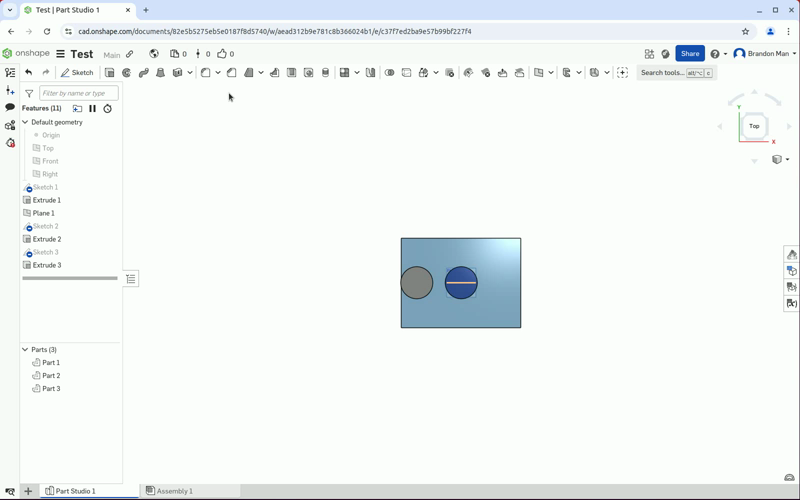
mouse_move(73, 352)
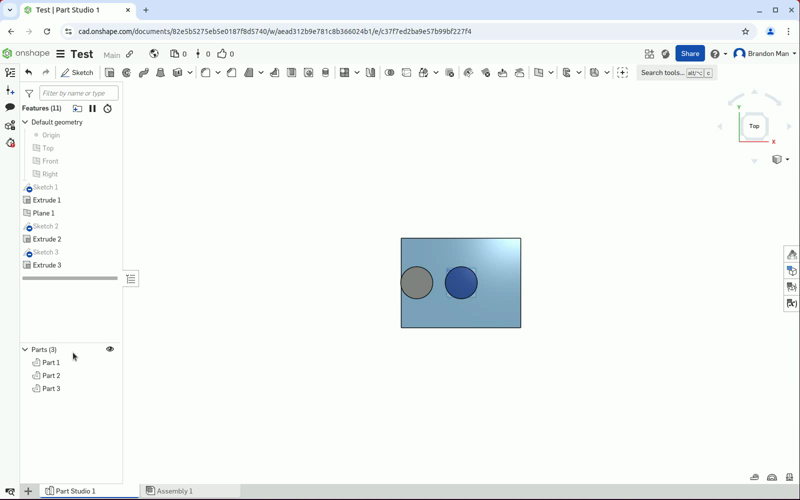
key(y)
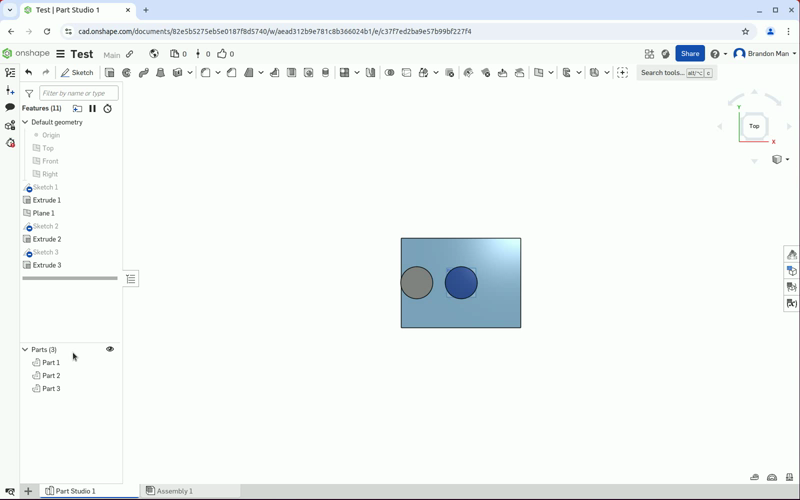
key(shift+p)
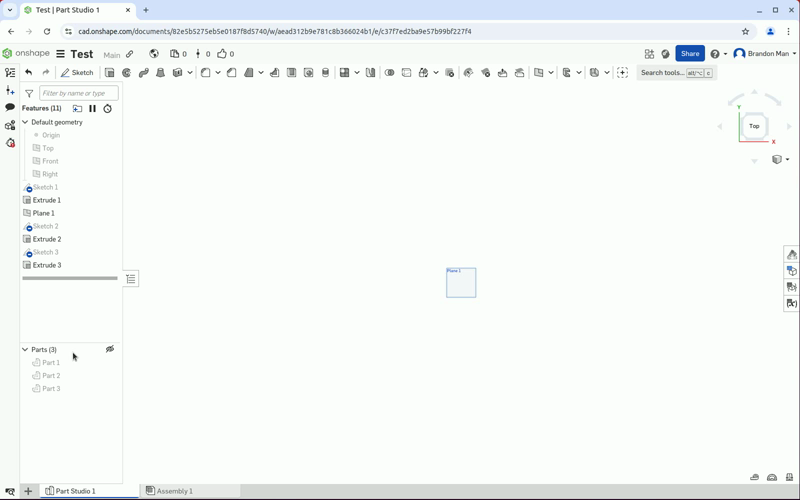
key(space)
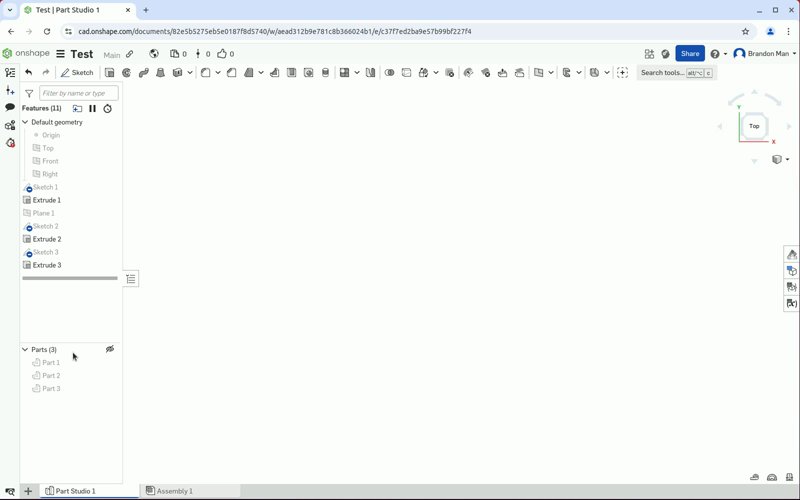
key_down(shift)
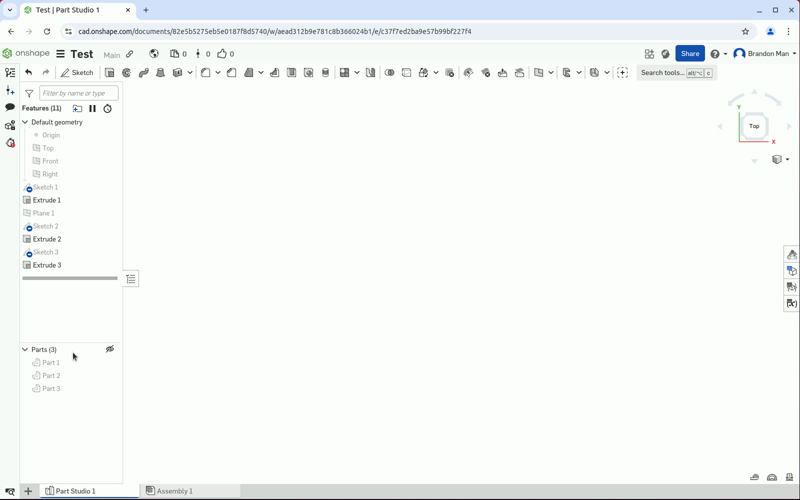
key(up)
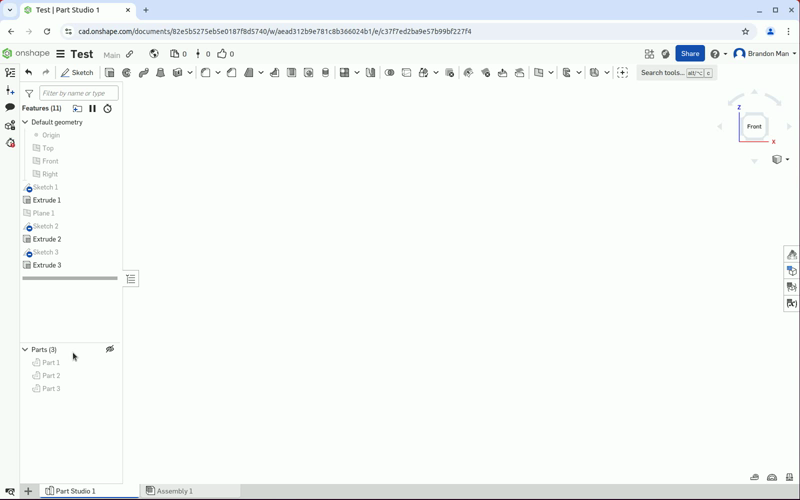
key_up(shift)
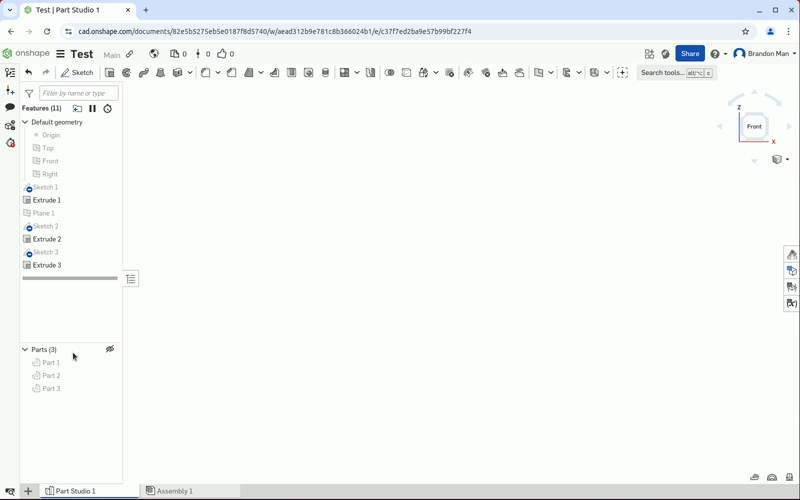
mouse_move(73, 352)
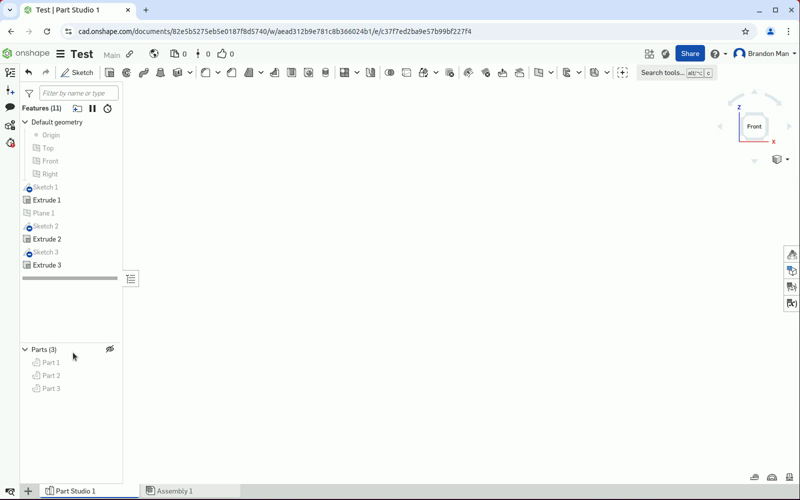
key(shift+y)
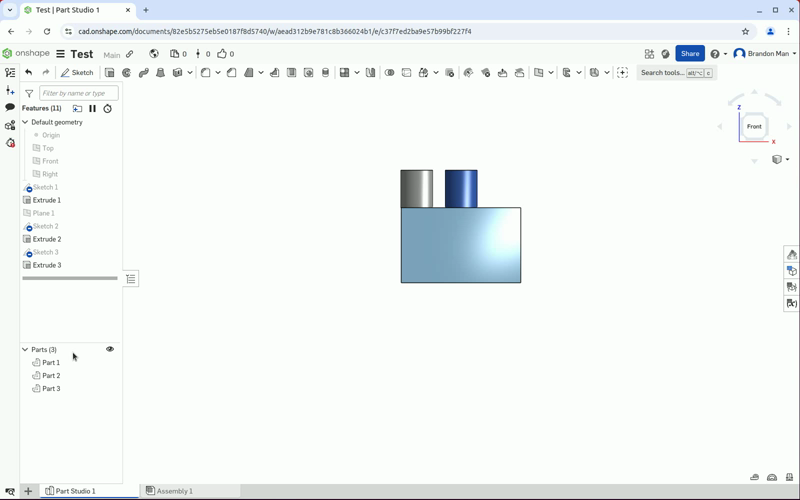
mouse_move(541, 75)
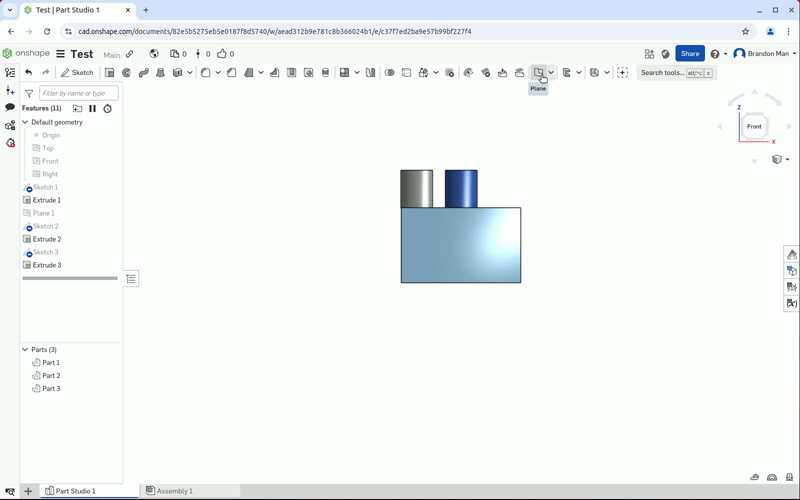
click(541, 75)
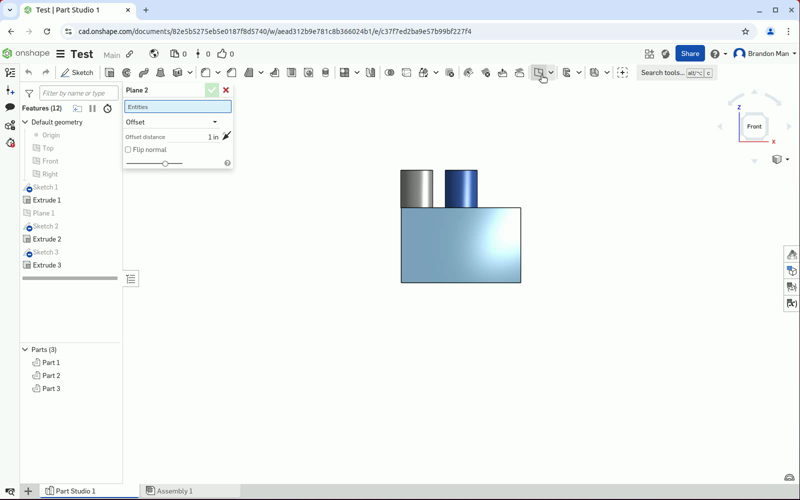
mouse_move(73, 163)
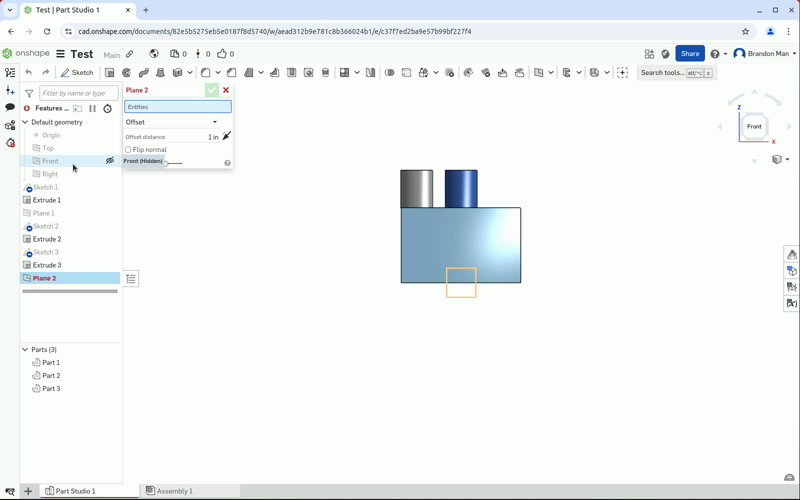
click(73, 163)
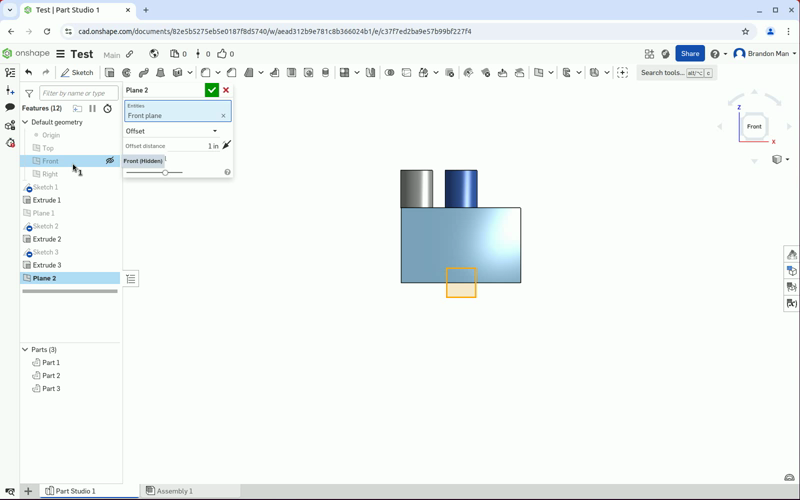
key(tab, 2)
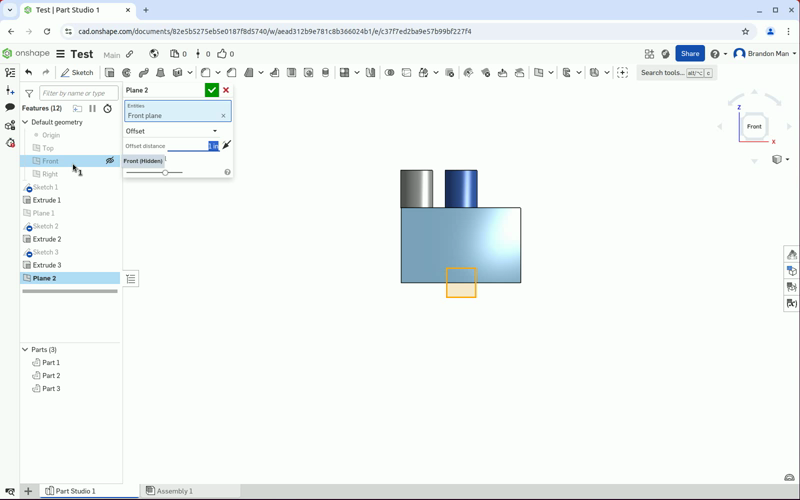
text(9.151)
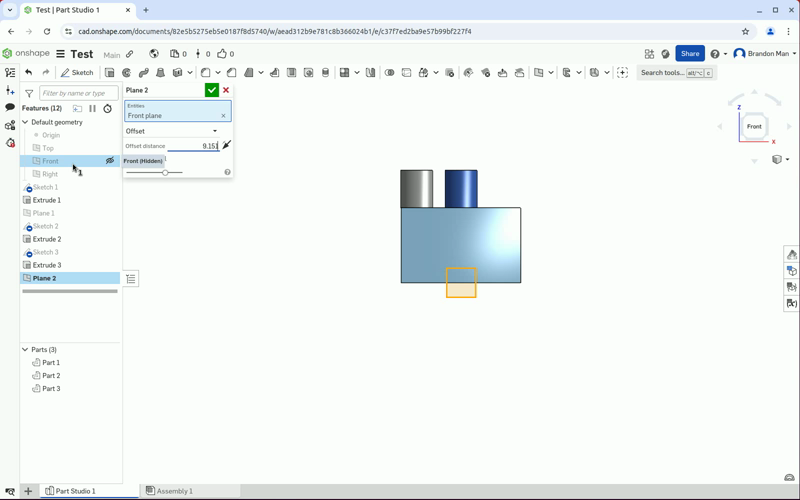
key(enter, 2)
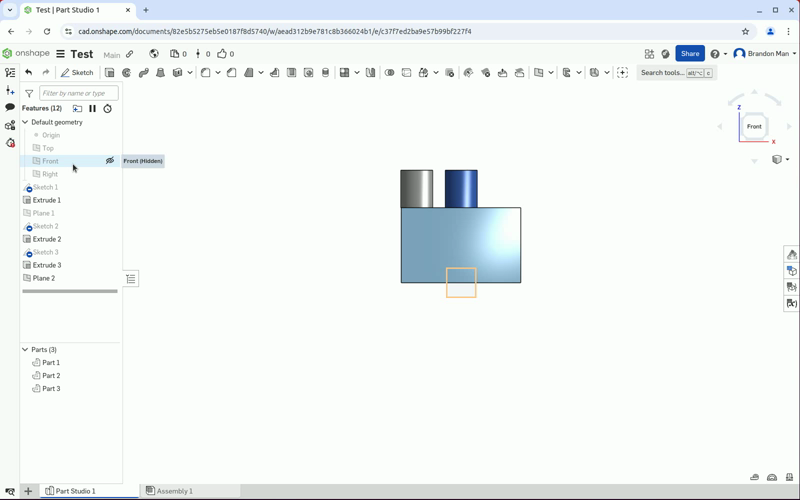
key(shift+s)
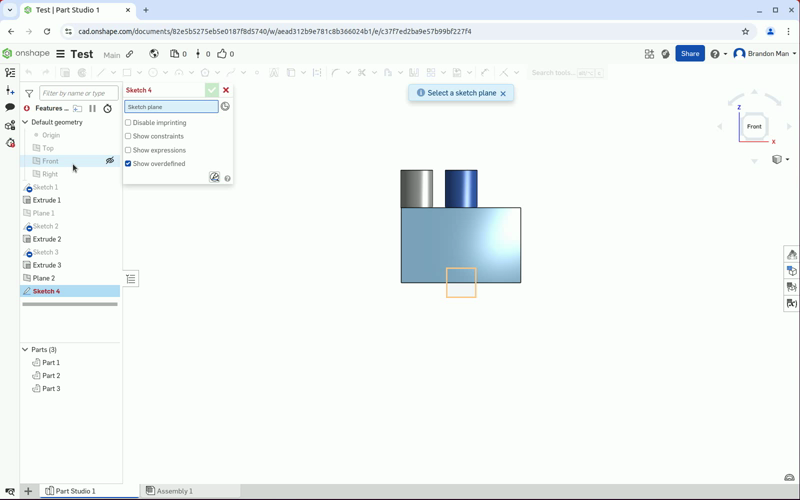
mouse_move(73, 280)
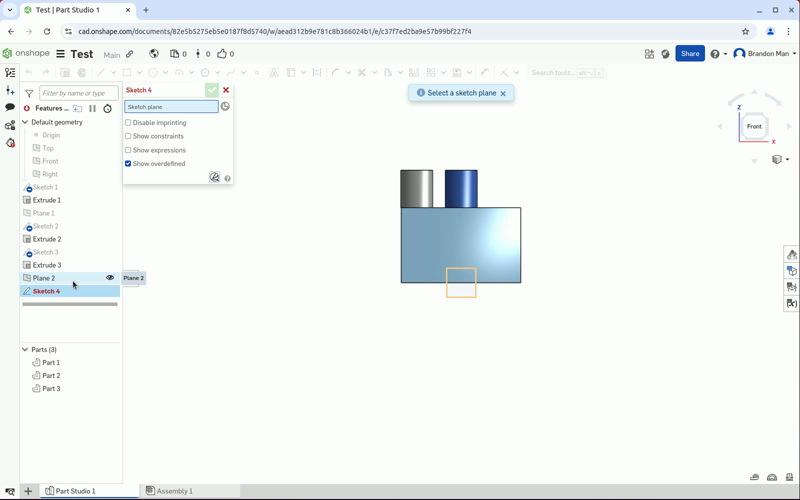
click(73, 280)
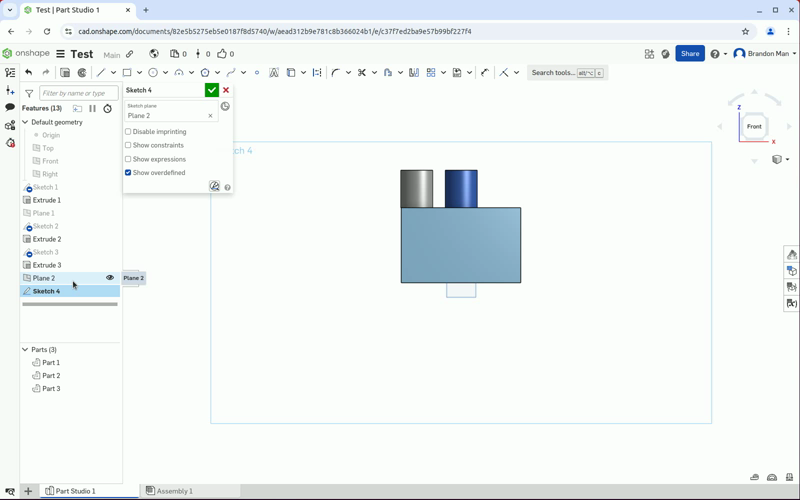
mouse_move(73, 352)
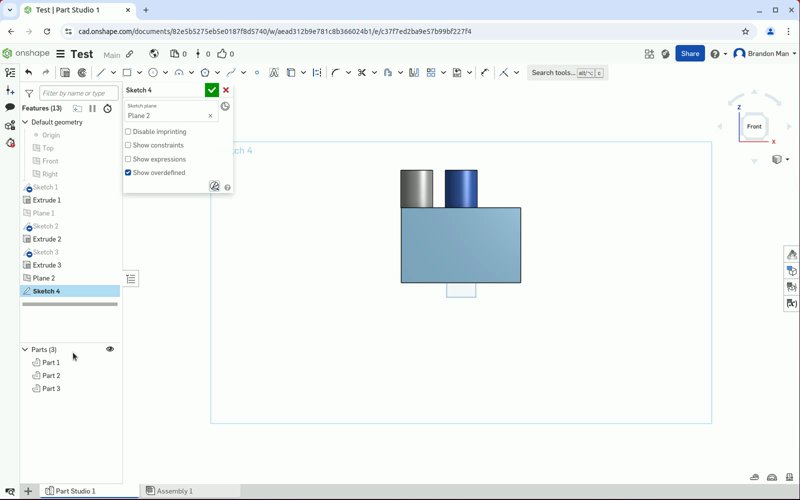
key(y)
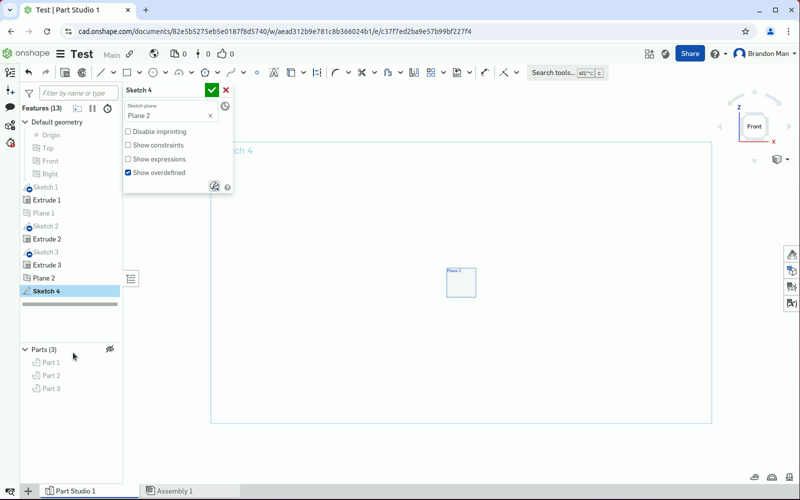
key(c)
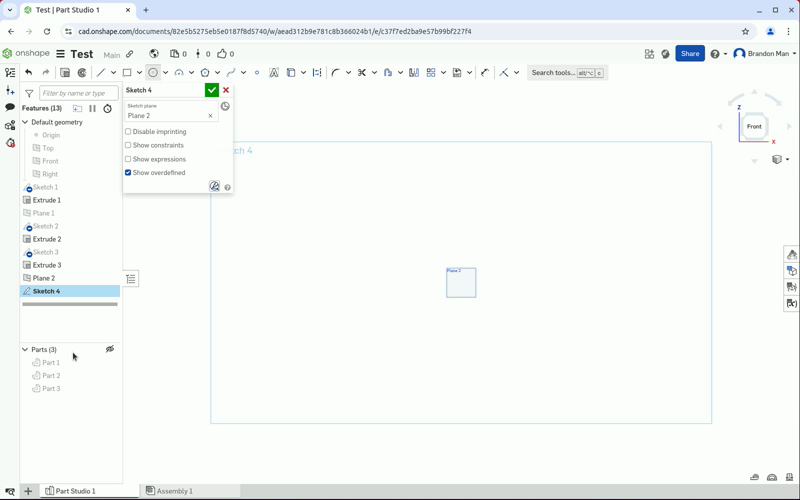
key_down(shift)
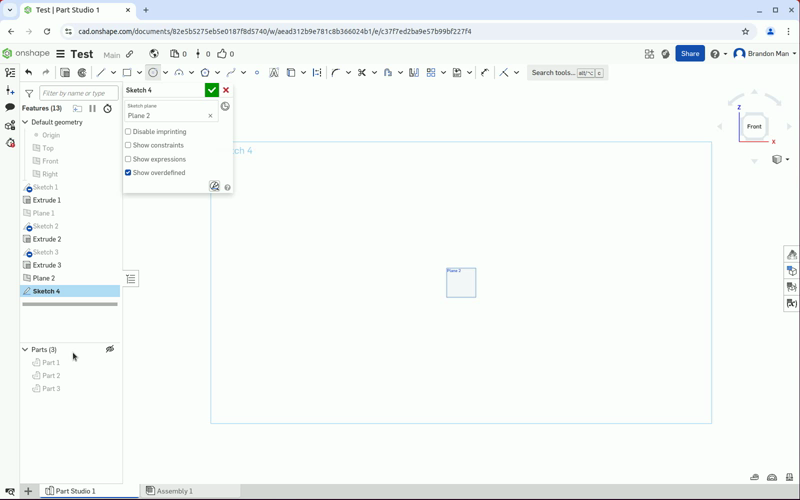
mouse_move(461, 260)
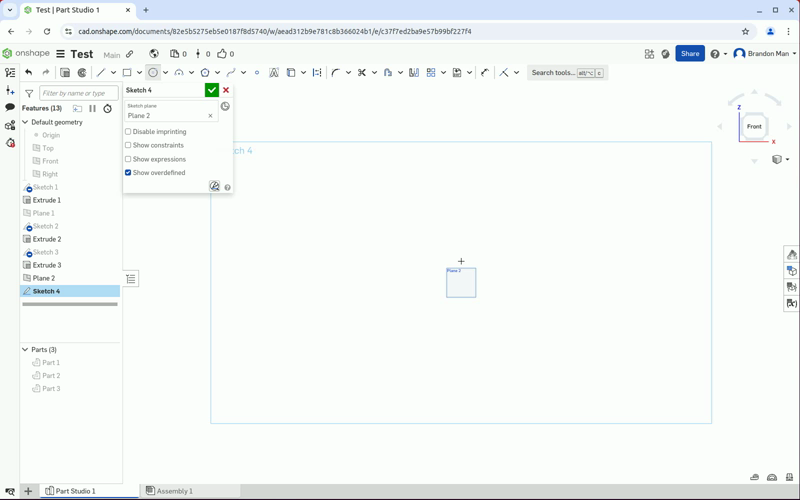
click(461, 260)
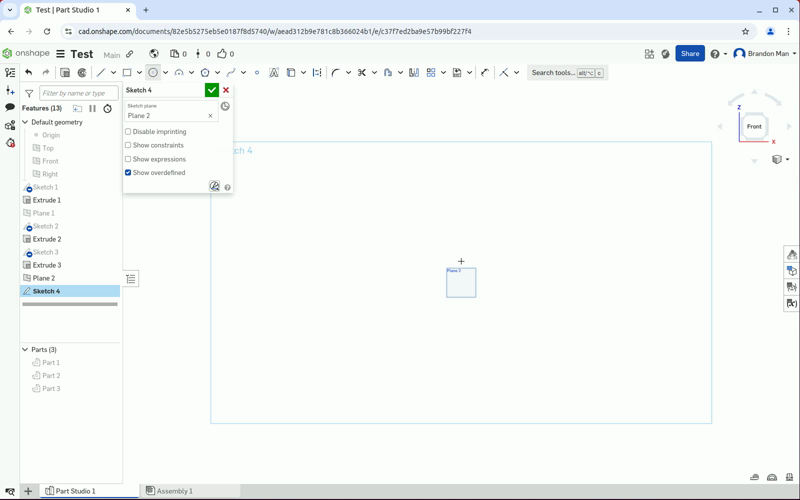
key_up(shift)
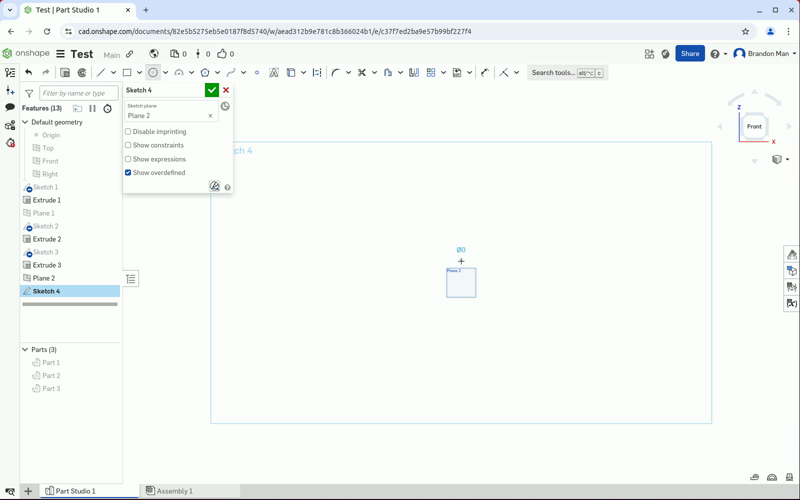
mouse_move(477, 260)
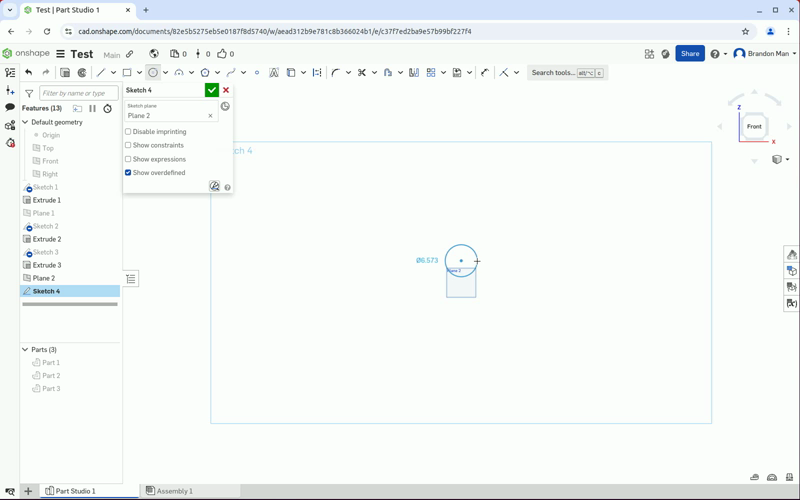
click(477, 260)
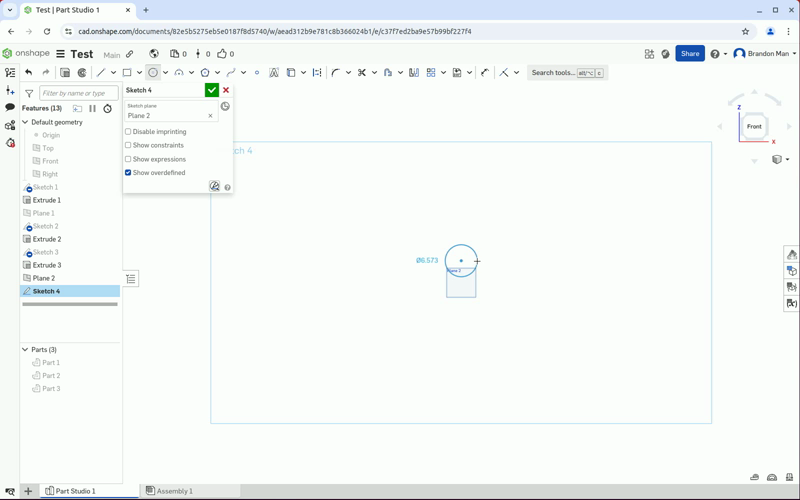
key(esc)
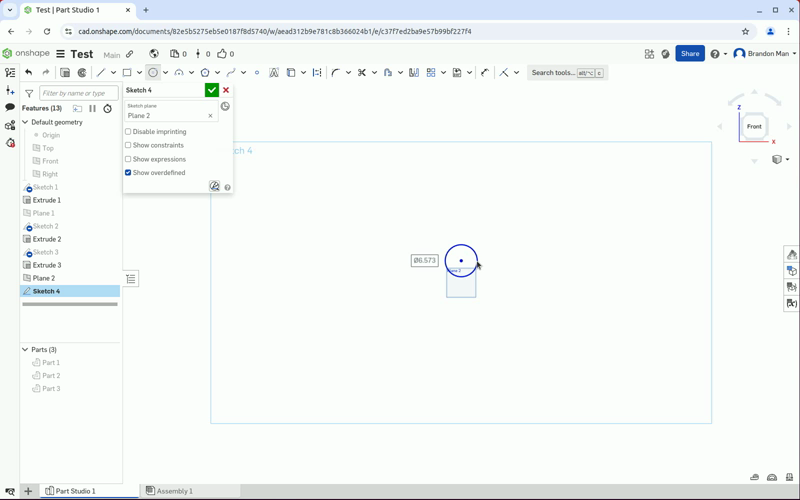
mouse_move(452, 257)
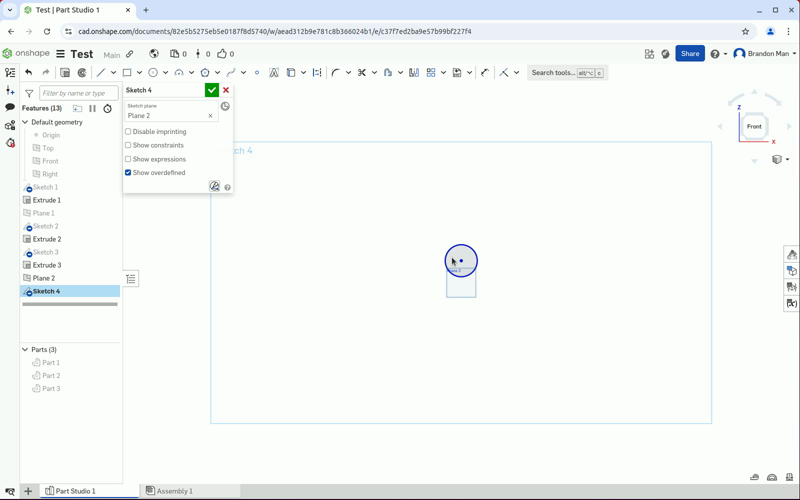
scroll(6)
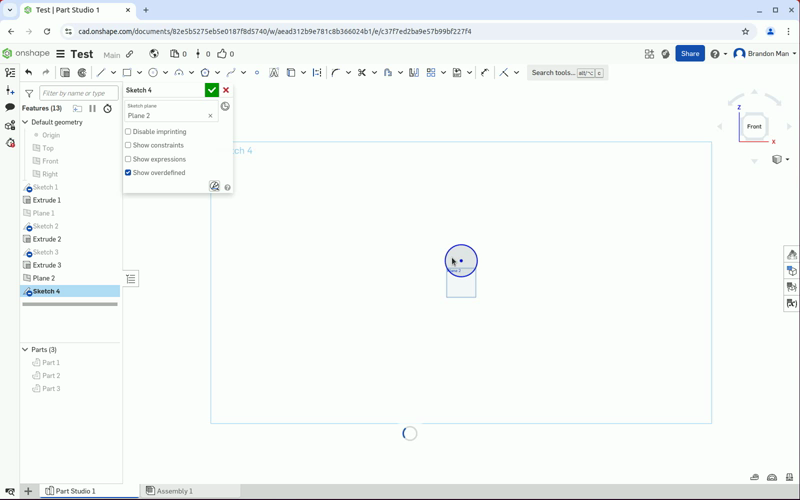
scroll(6)
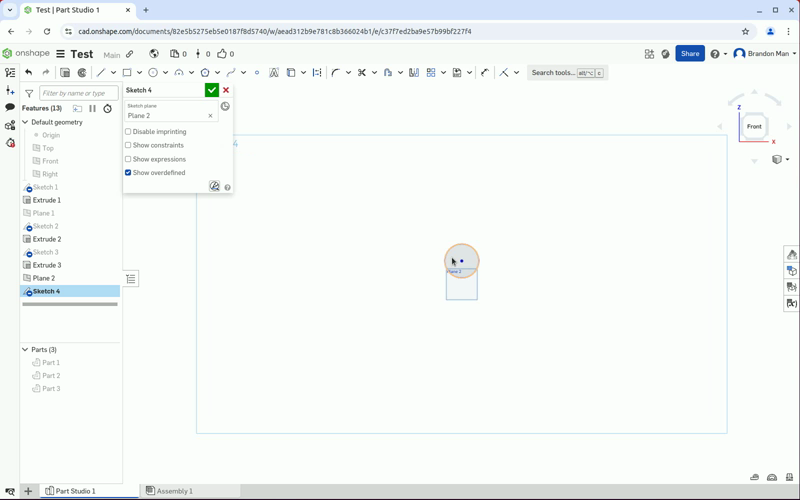
scroll(6)
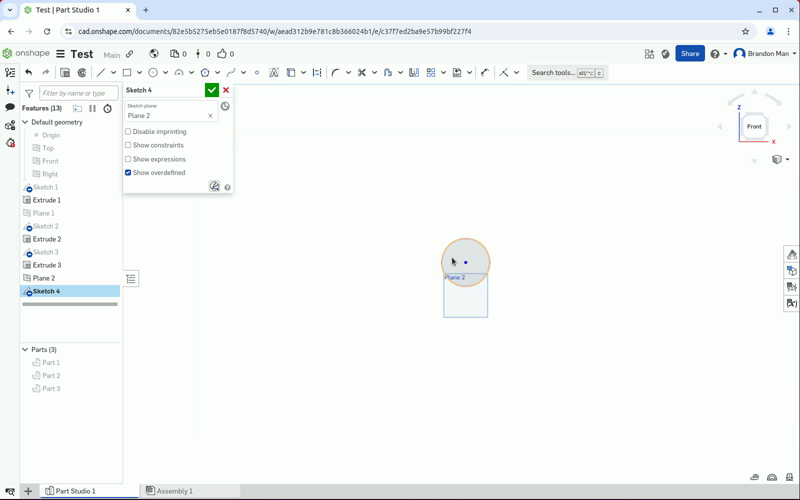
scroll(6)
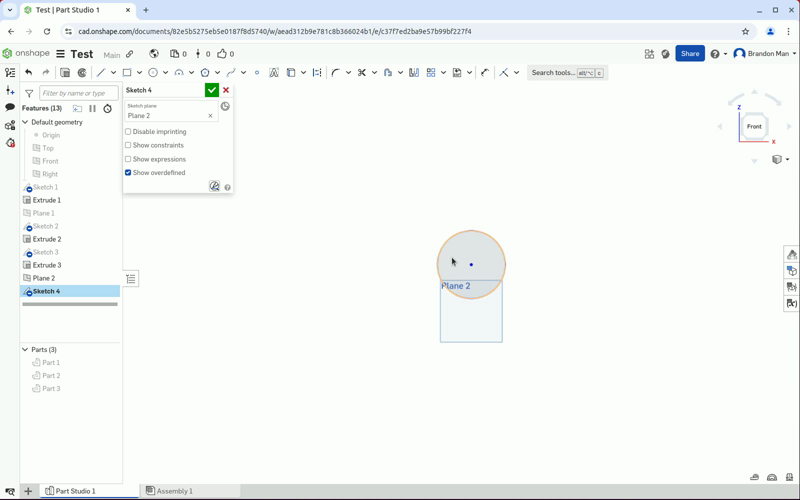
scroll(6)
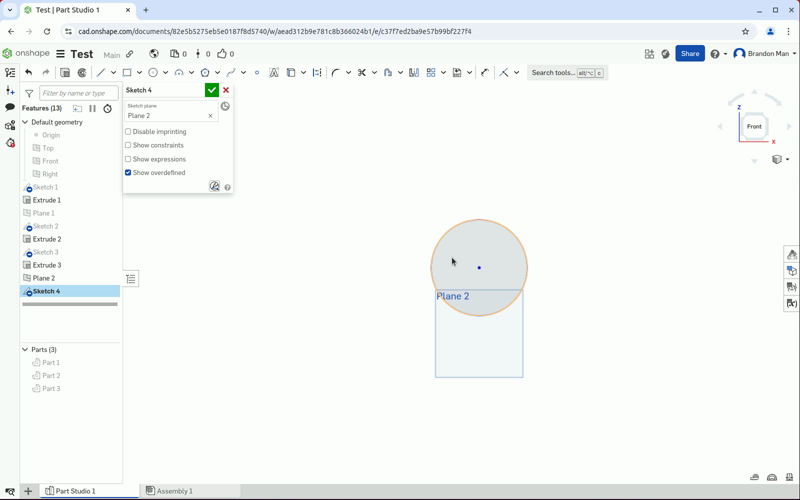
scroll(6)
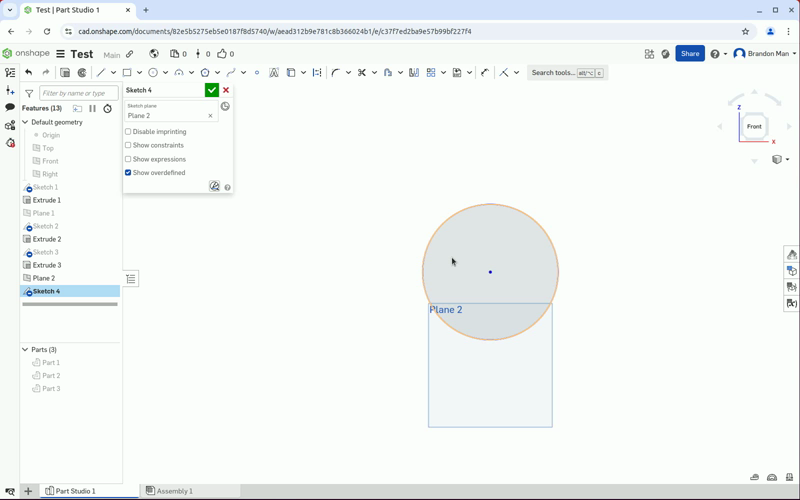
scroll(6)
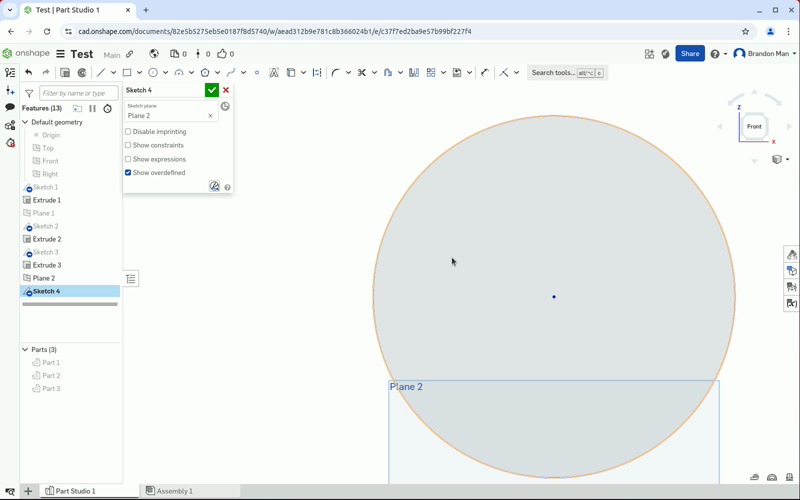
click(452, 257)
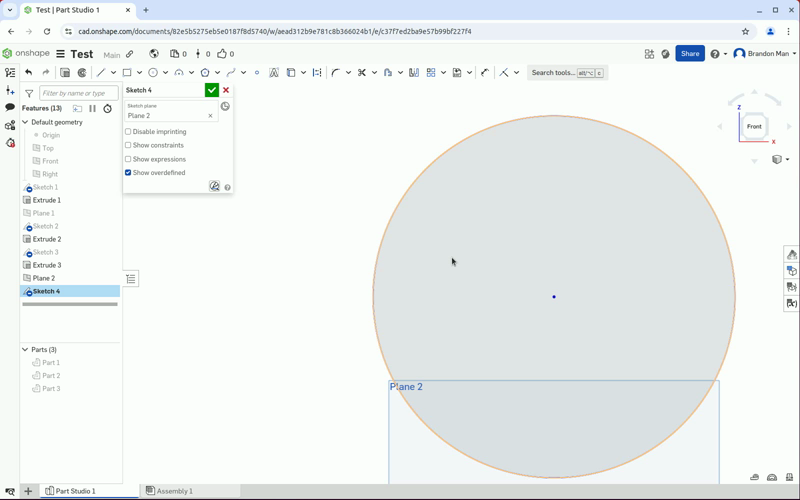
scroll(-6)
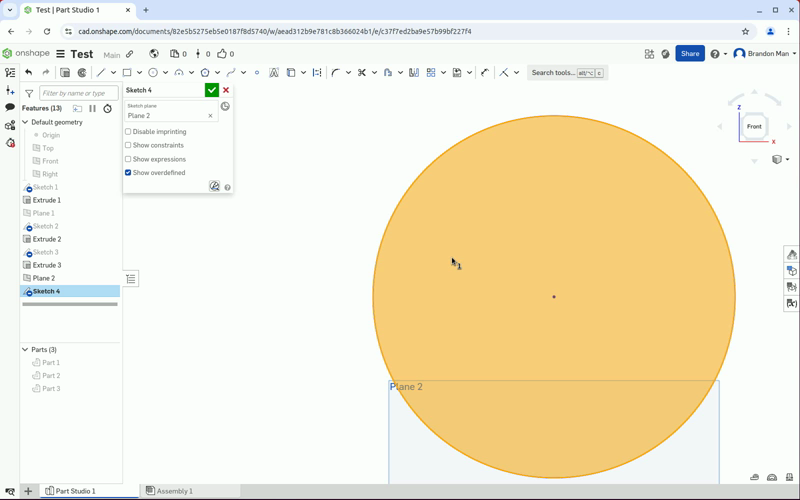
scroll(-6)
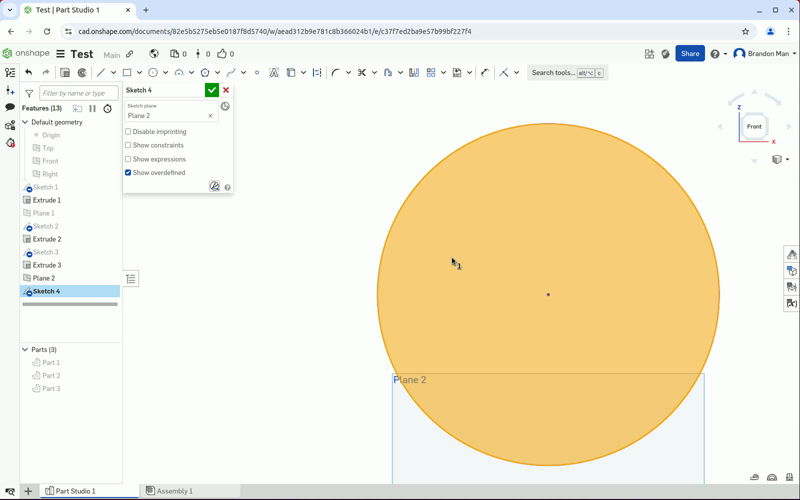
scroll(-6)
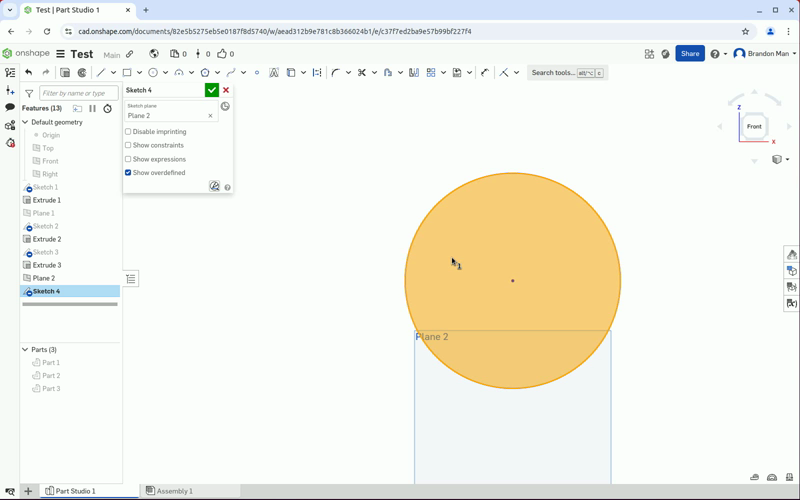
scroll(-6)
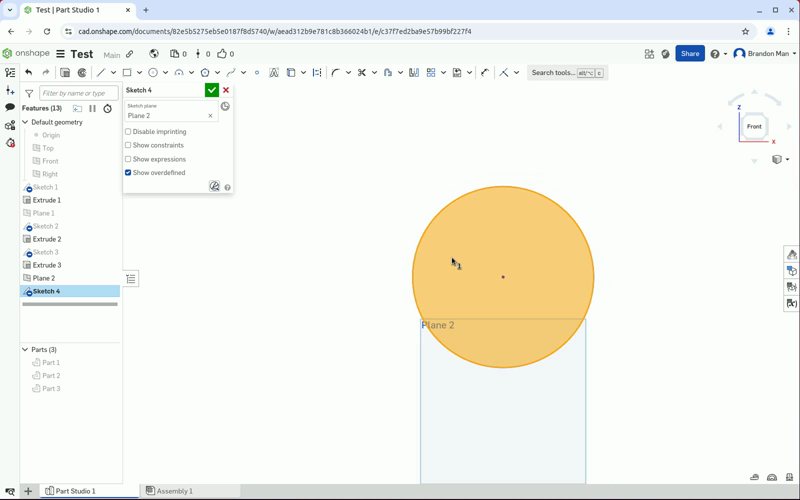
scroll(-6)
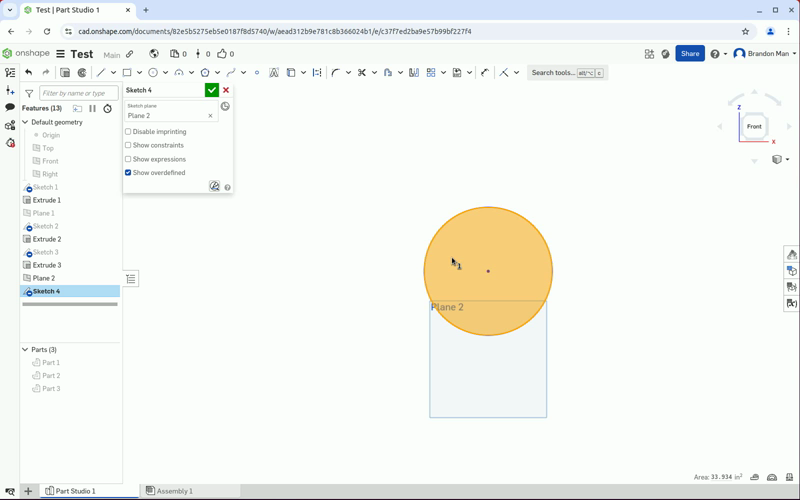
scroll(-6)
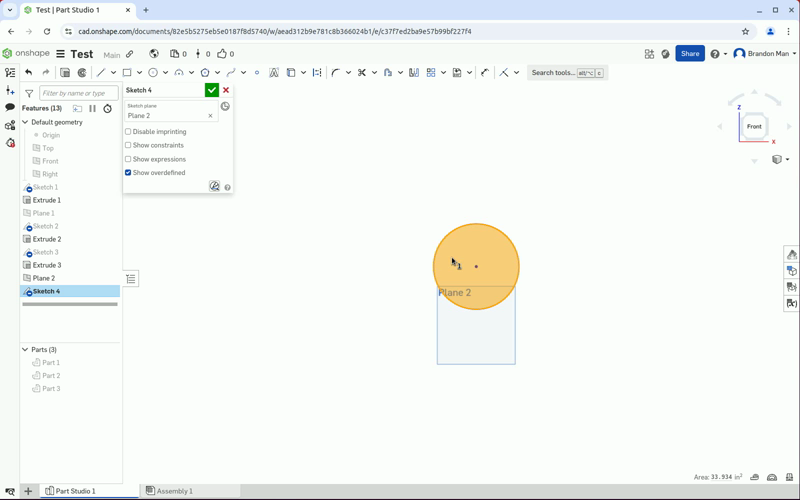
scroll(-6)
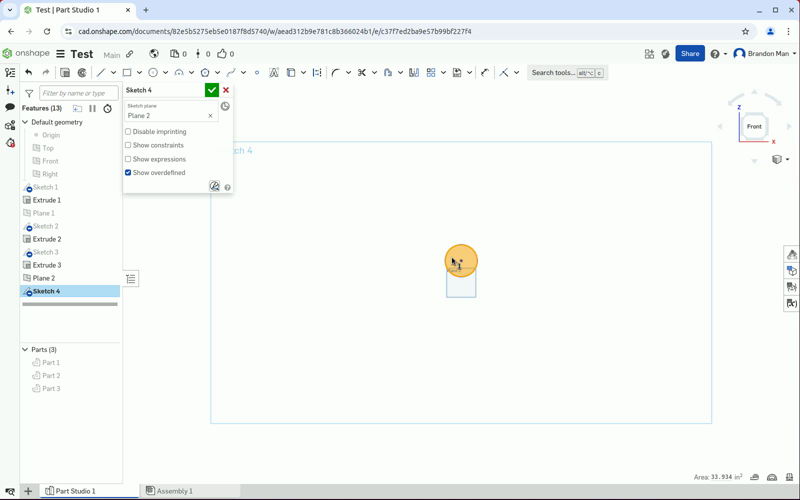
mouse_move(73, 352)
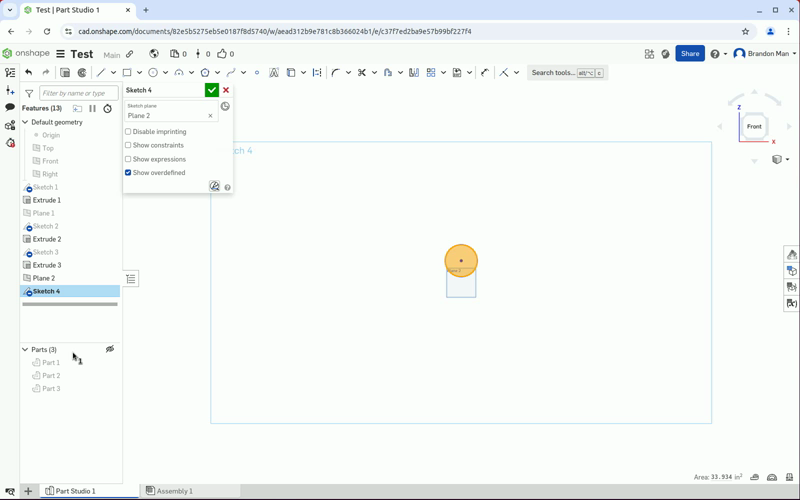
key(shift+y)
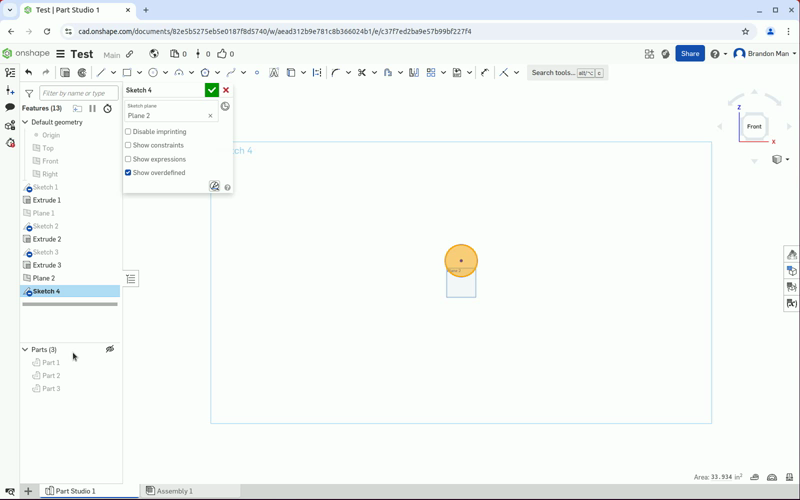
key(shift+e)
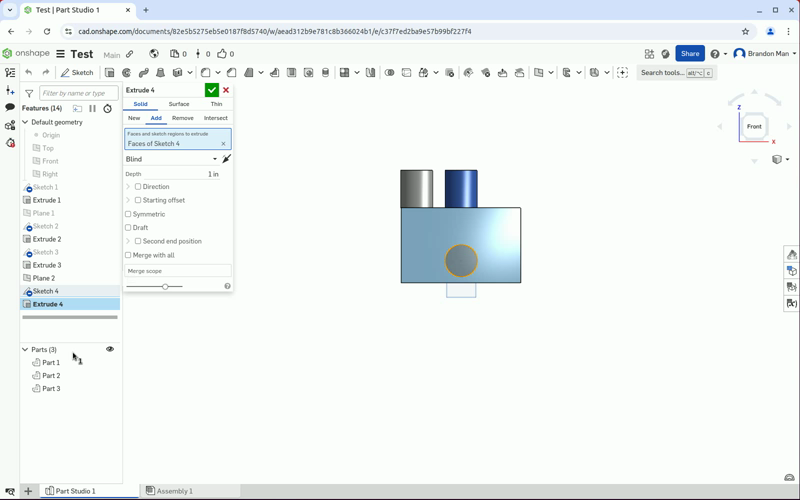
mouse_move(143, 106)
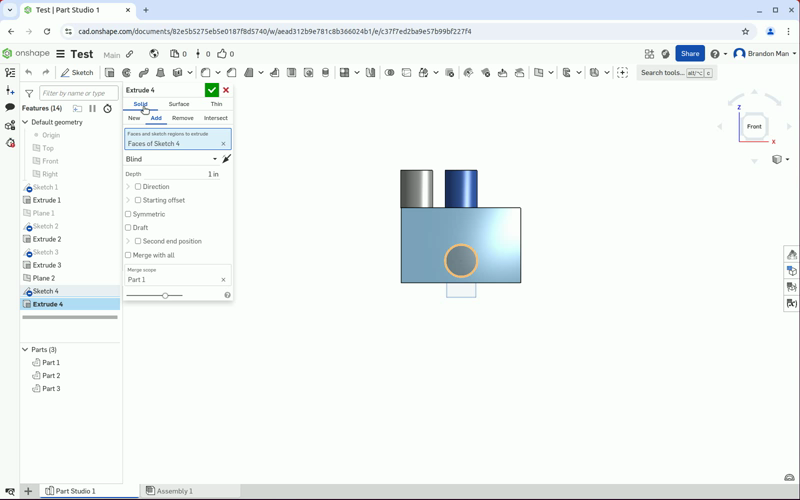
click(143, 106)
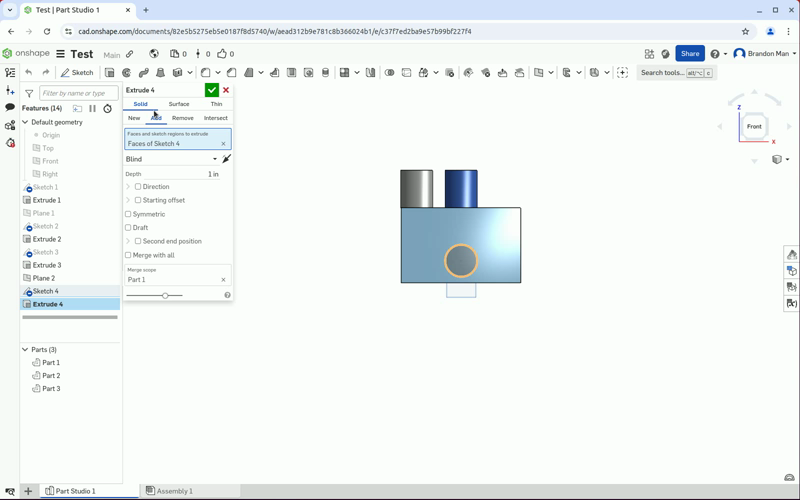
mouse_move(186, 120)
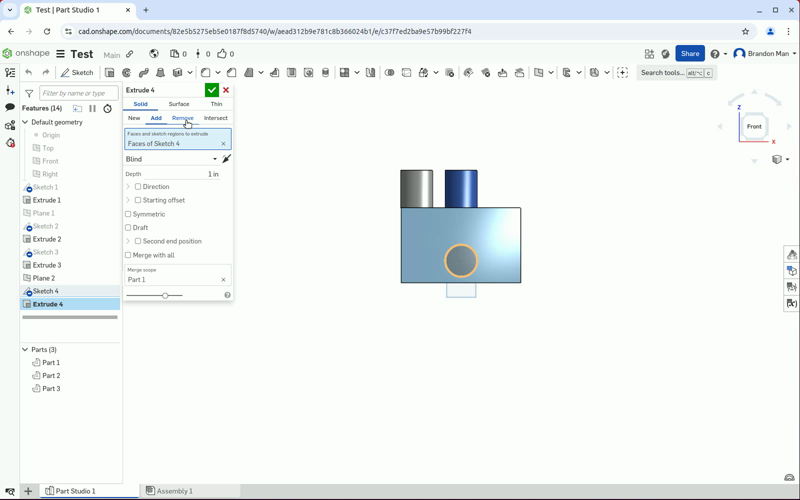
click(186, 120)
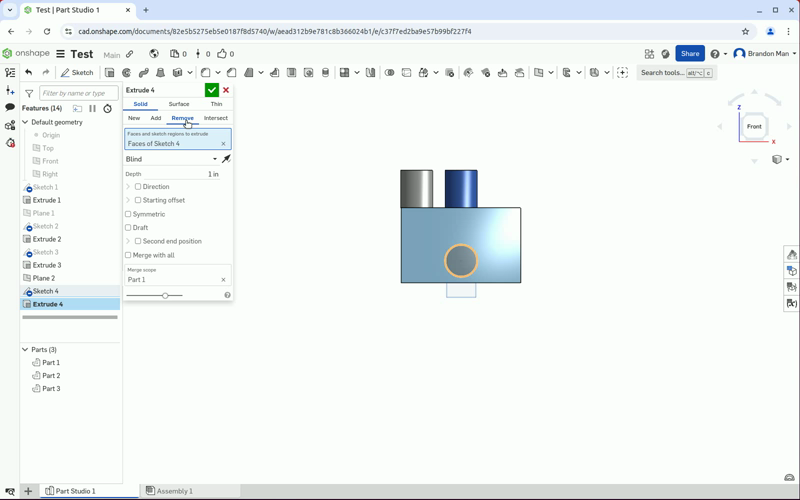
key(tab, 4)
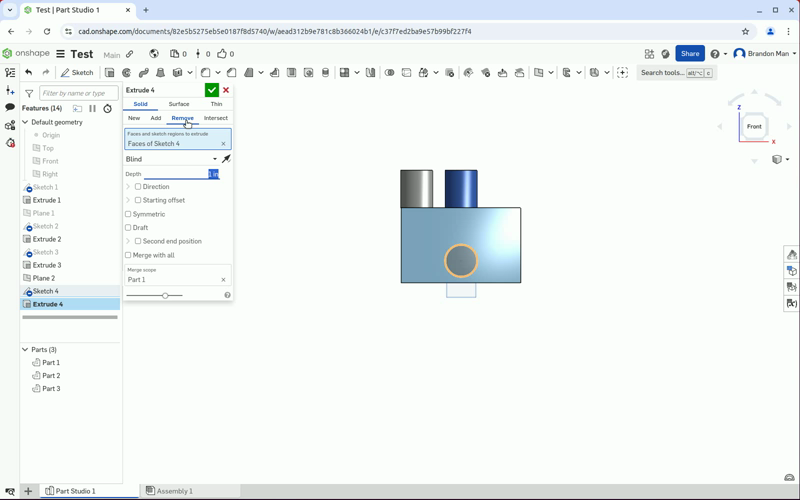
text(4.574)
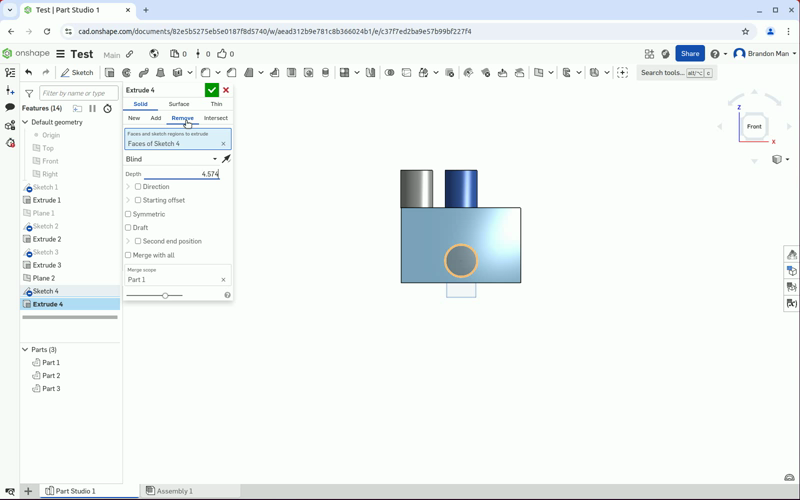
key(tab, 6)
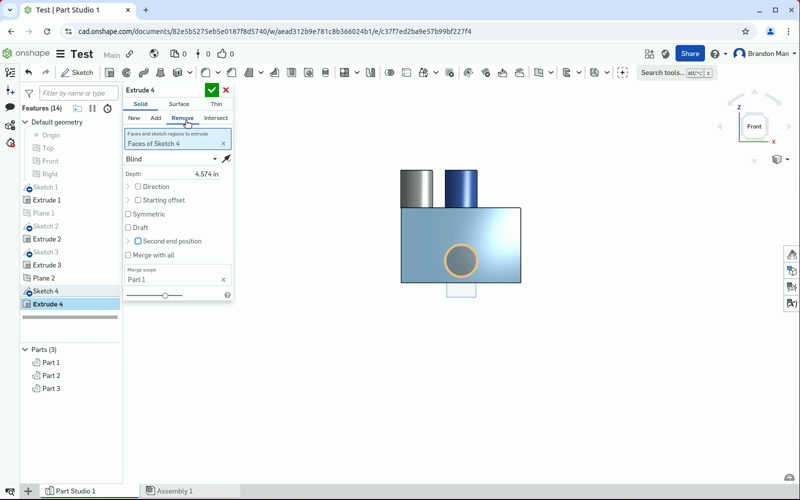
key(space)
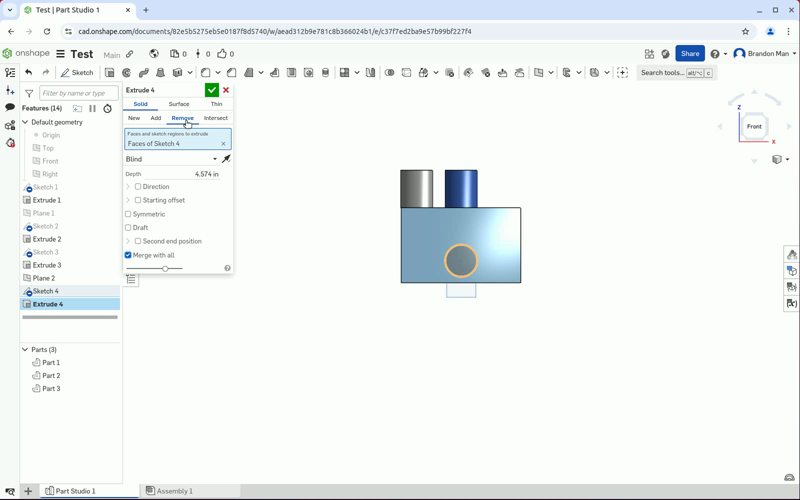
key(enter)
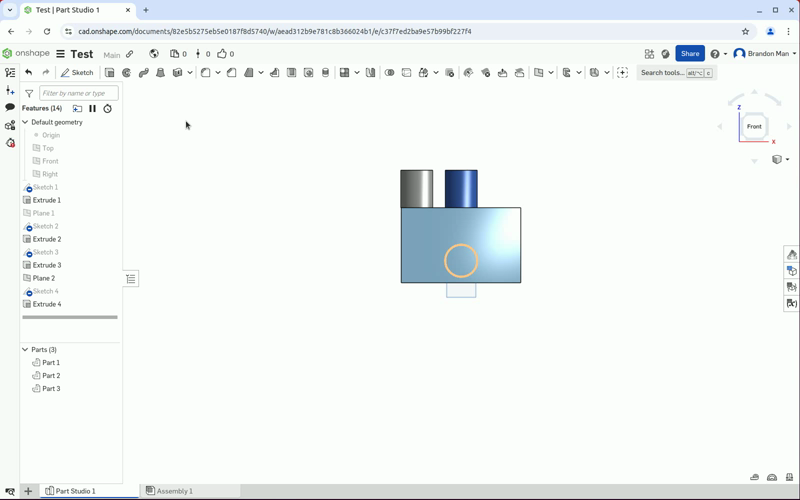
key(shift+h)
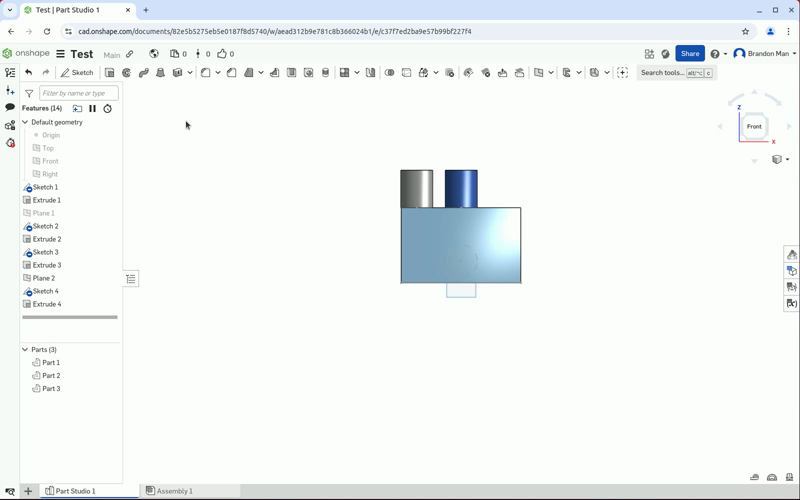
key(shift+h)
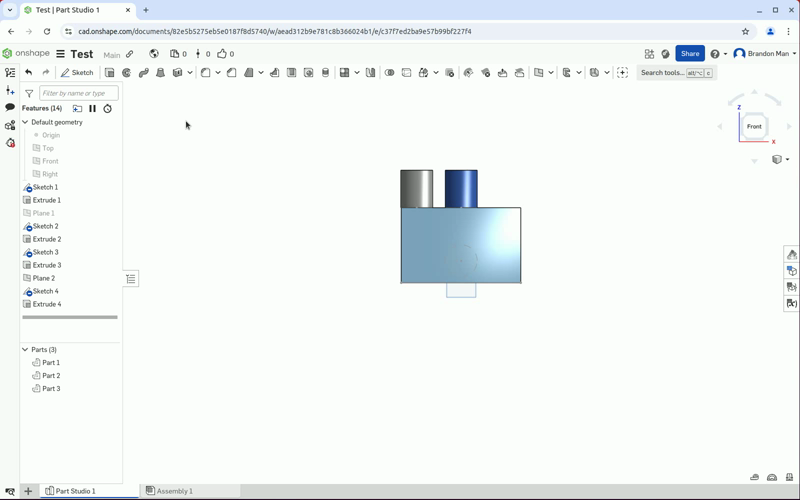
key(shift+7)
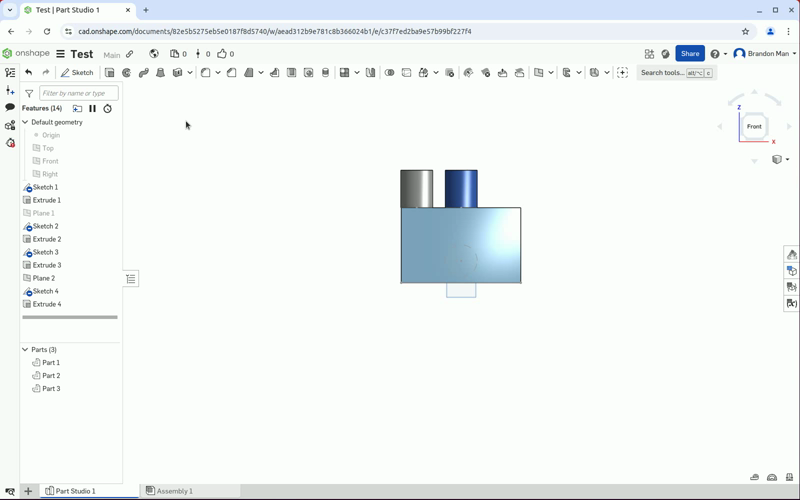
key(left, 2)
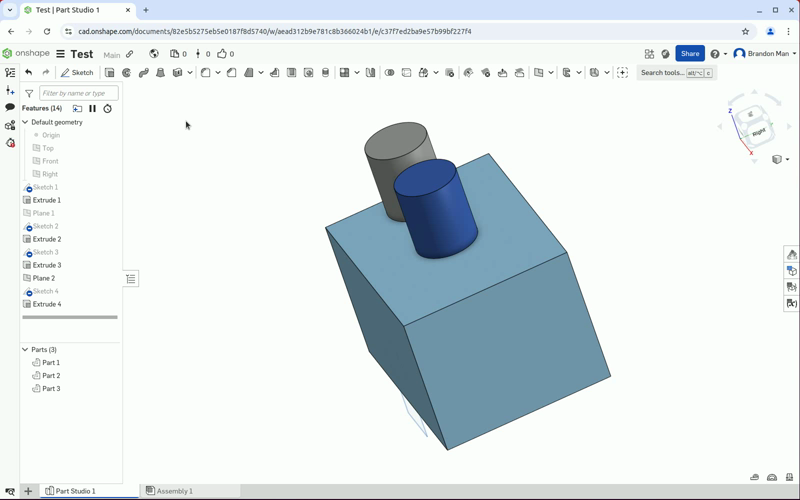
key(down, 2)
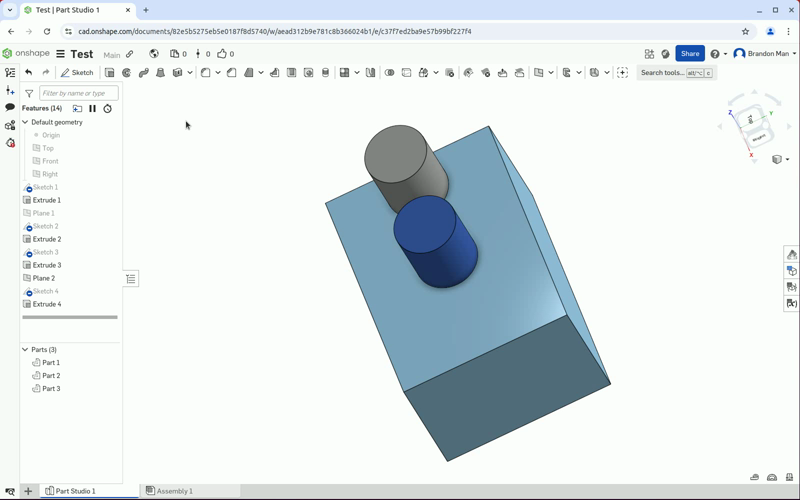
key(up, 2)
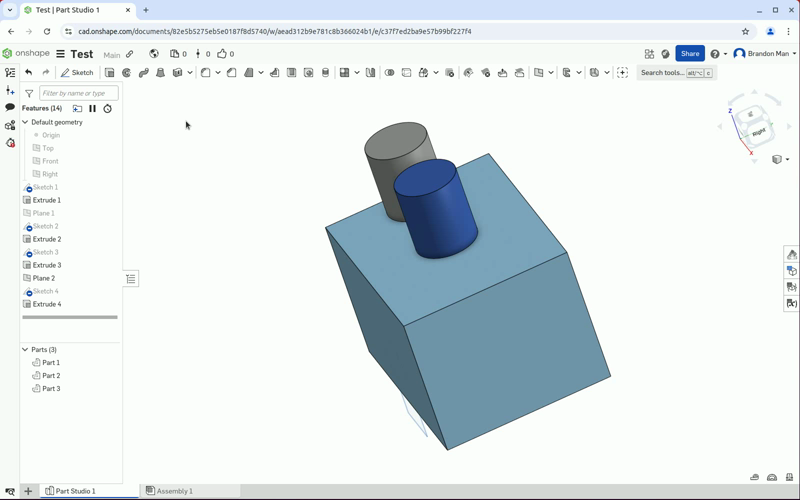
key(right, 2)
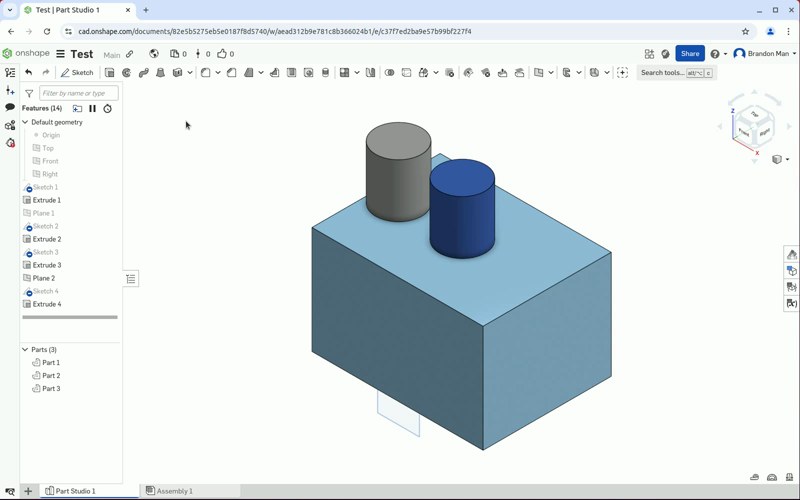
mouse_move(73, 189)
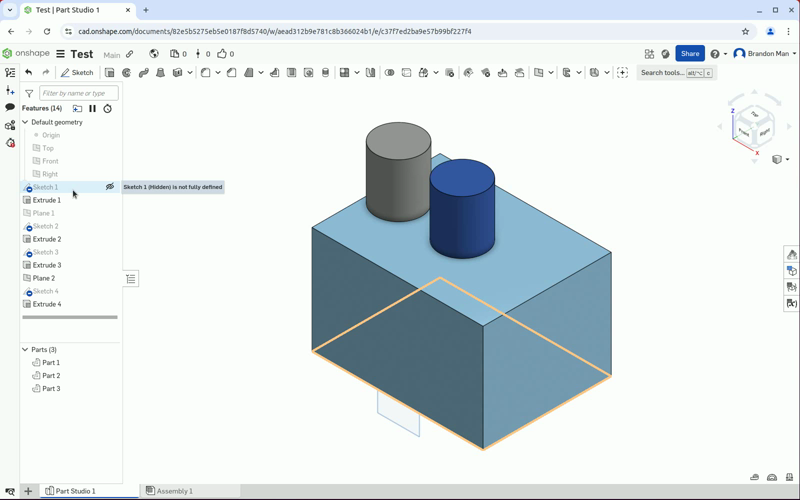
click(73, 189)